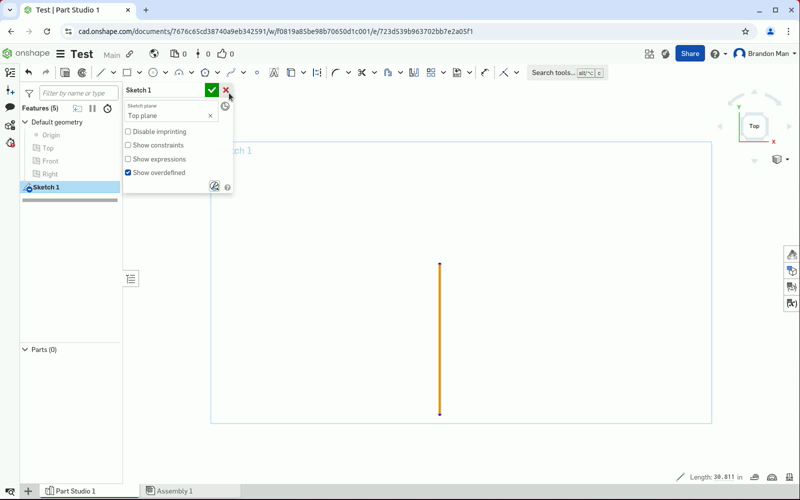
key(shift+h)
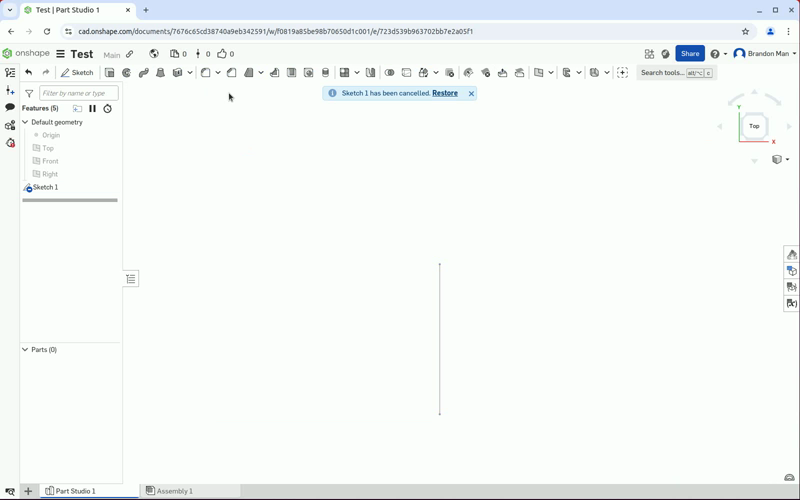
key(shift+s)
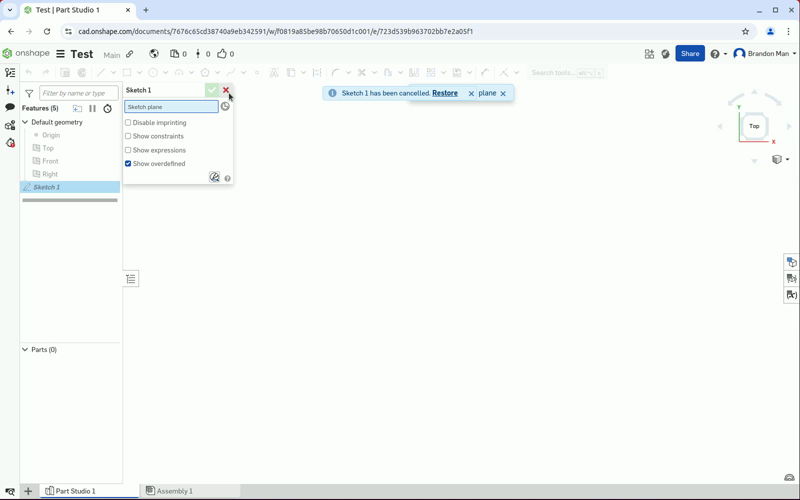
mouse_move(73, 150)
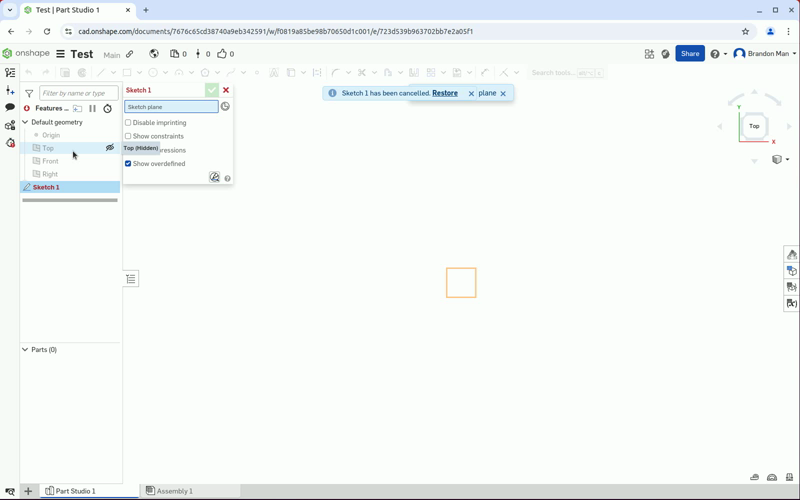
click(73, 150)
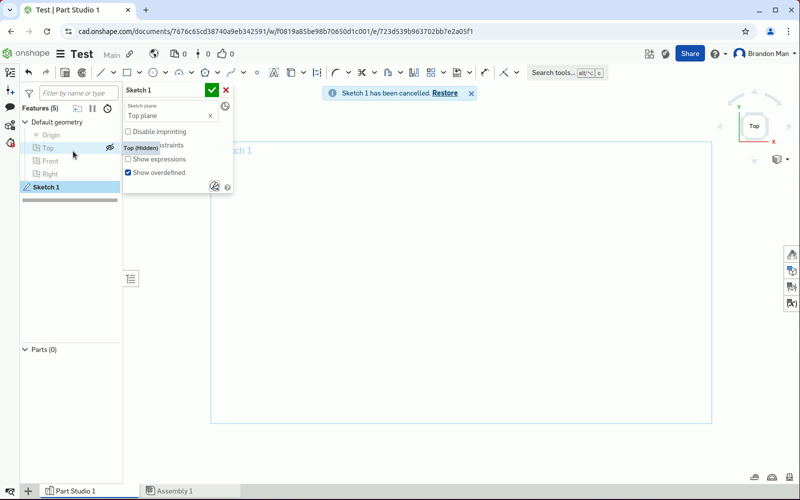
mouse_move(73, 352)
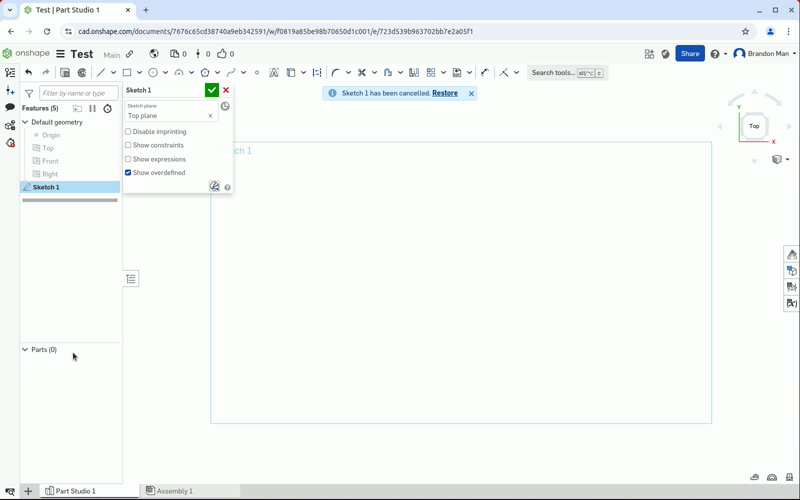
key(y)
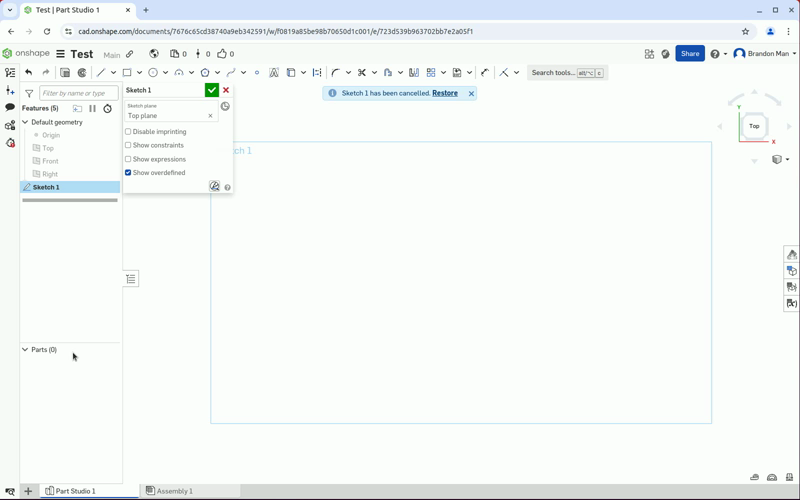
key(l)
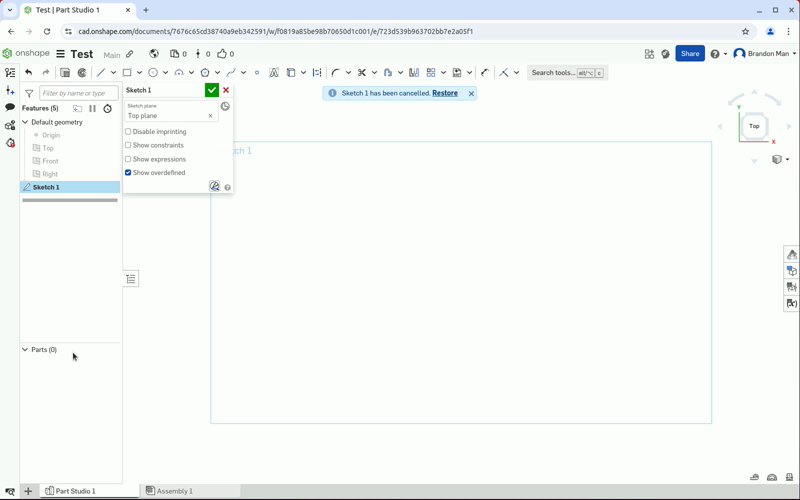
key_down(shift)
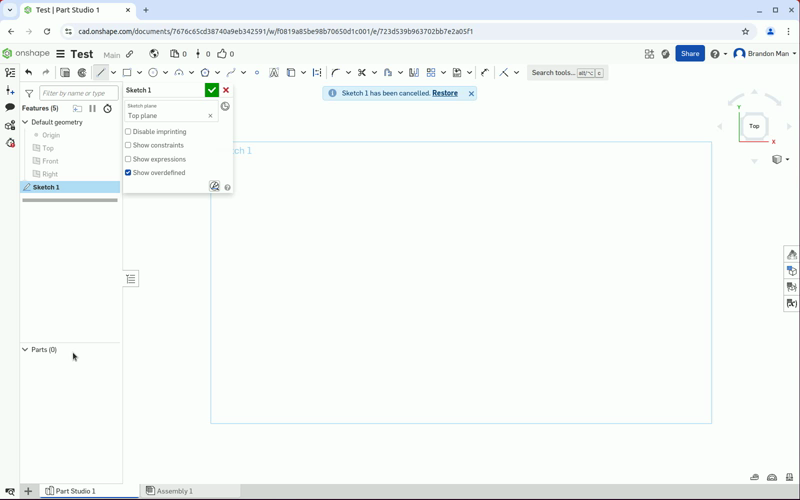
mouse_move(376, 282)
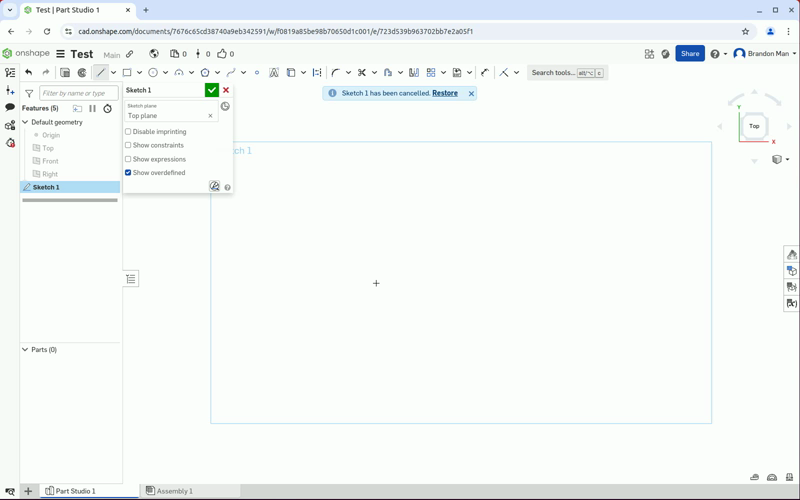
click(376, 282)
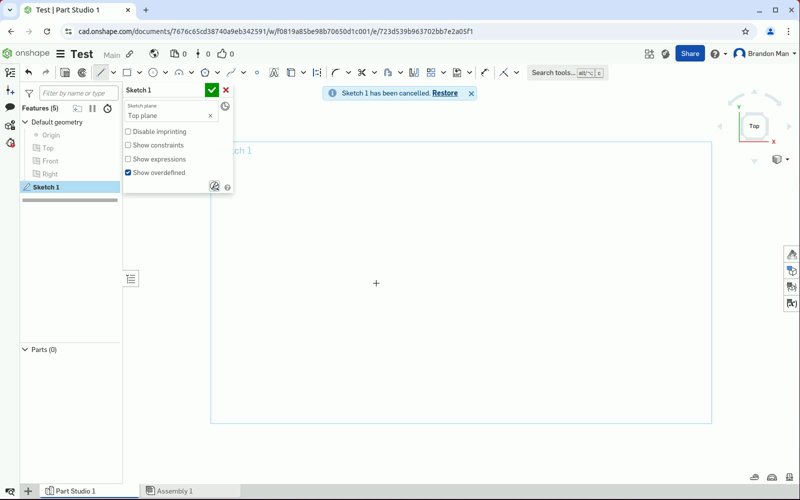
key_up(shift)
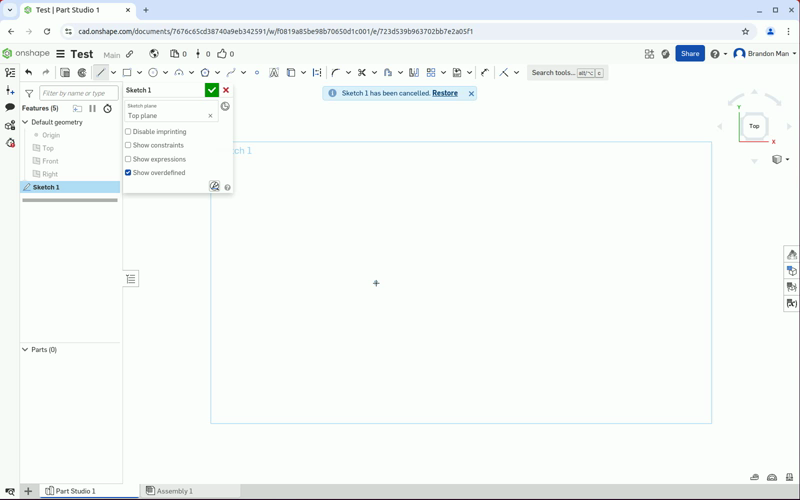
key_down(shift)
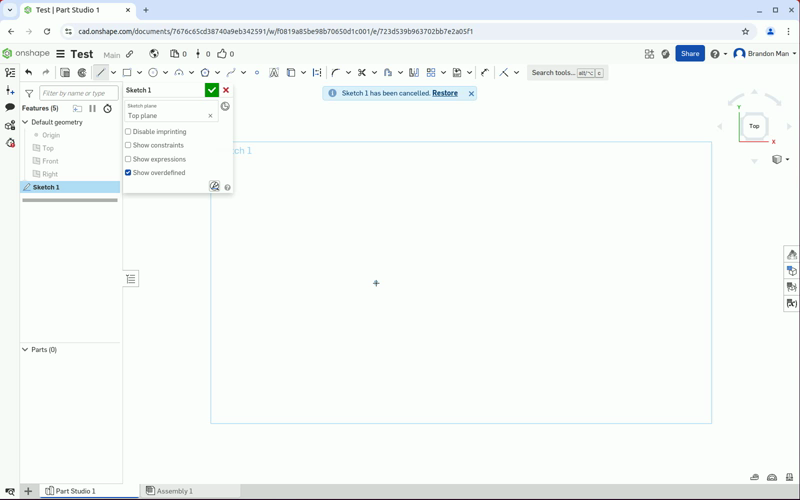
mouse_move(406, 282)
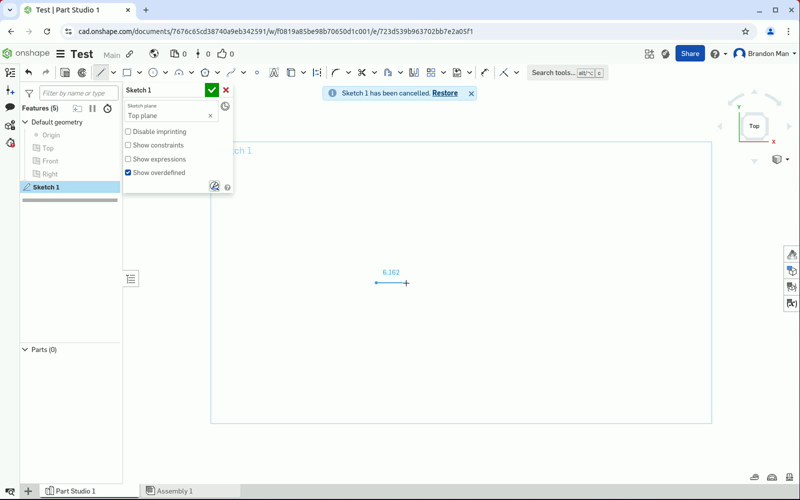
mouse_move(415, 282)
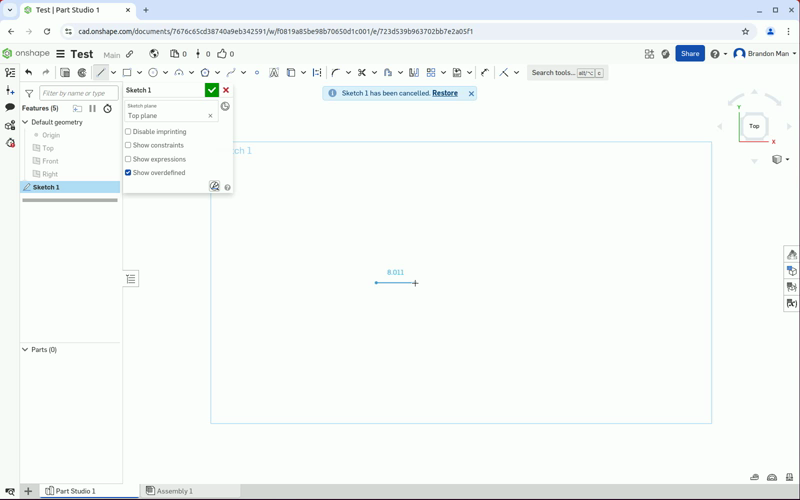
click(415, 282)
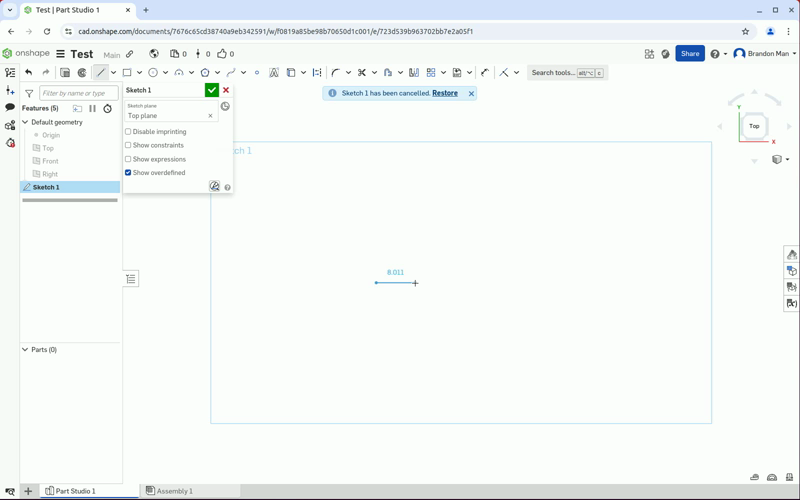
key_up(shift)
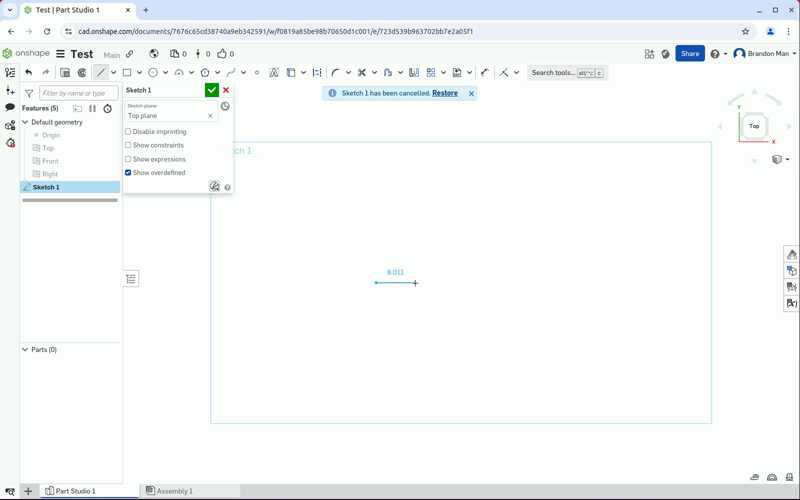
key_down(shift)
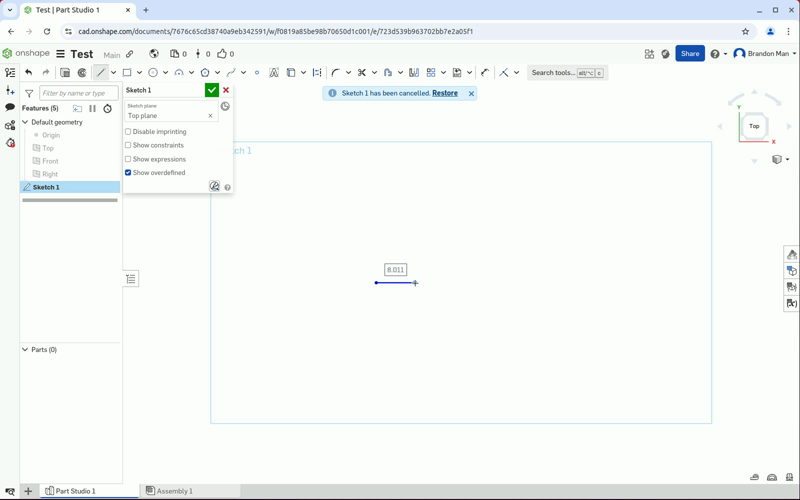
mouse_move(445, 282)
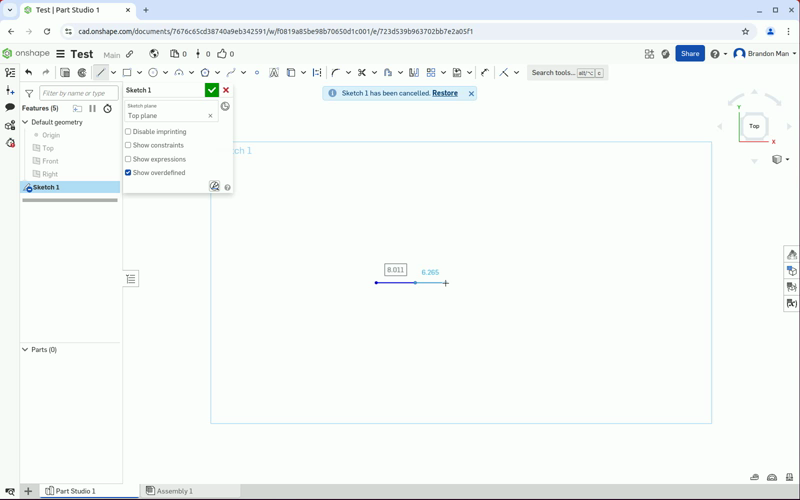
mouse_move(415, 226)
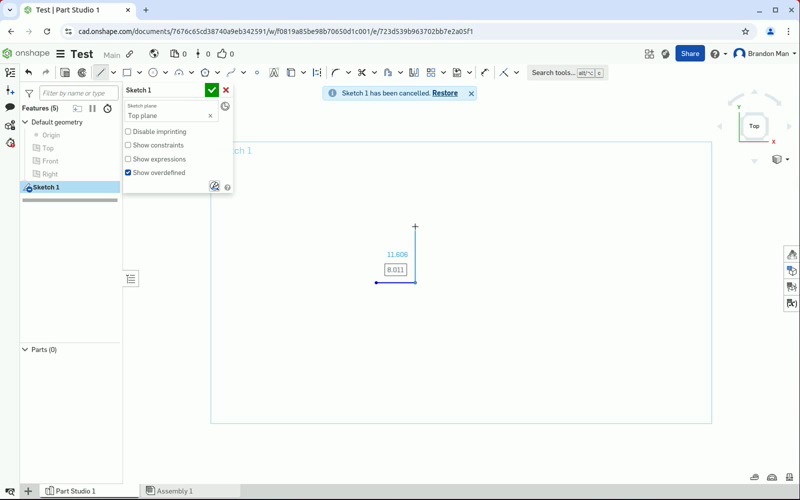
click(415, 226)
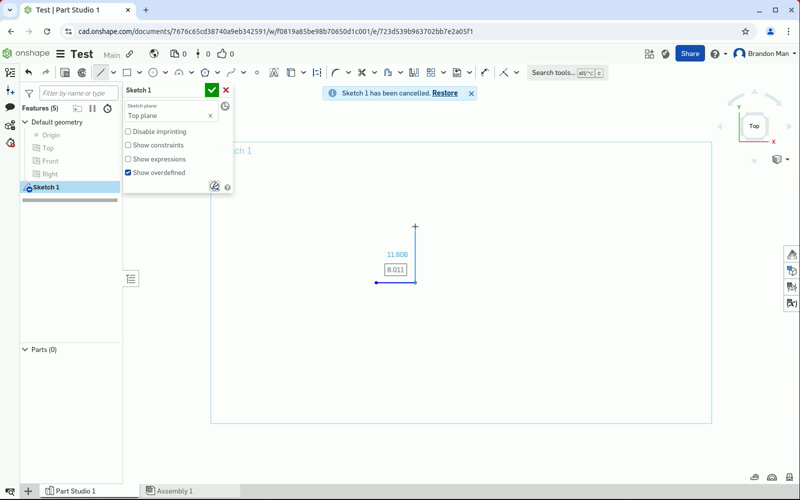
key_up(shift)
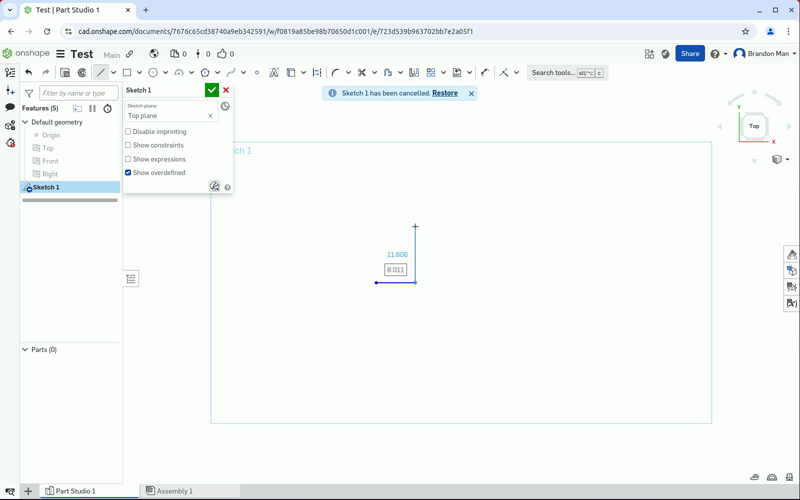
key_down(shift)
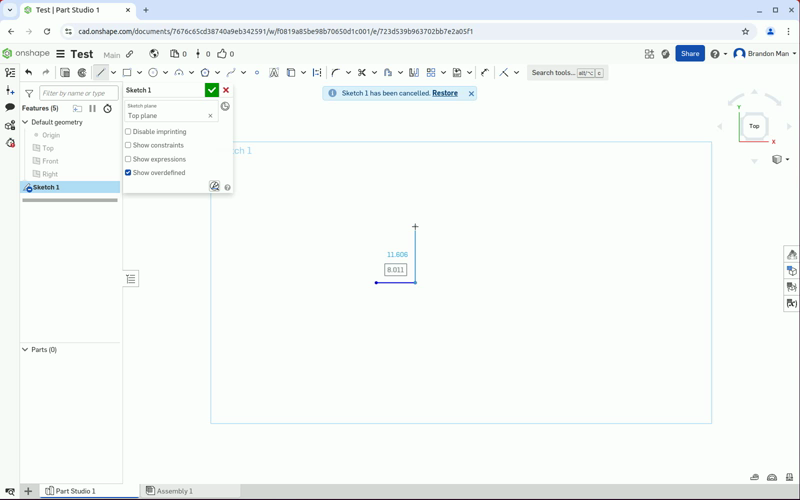
mouse_move(445, 226)
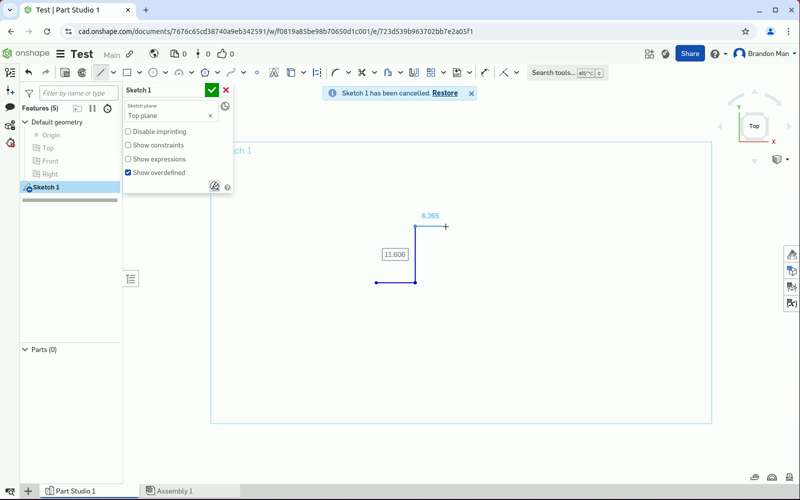
mouse_move(417, 226)
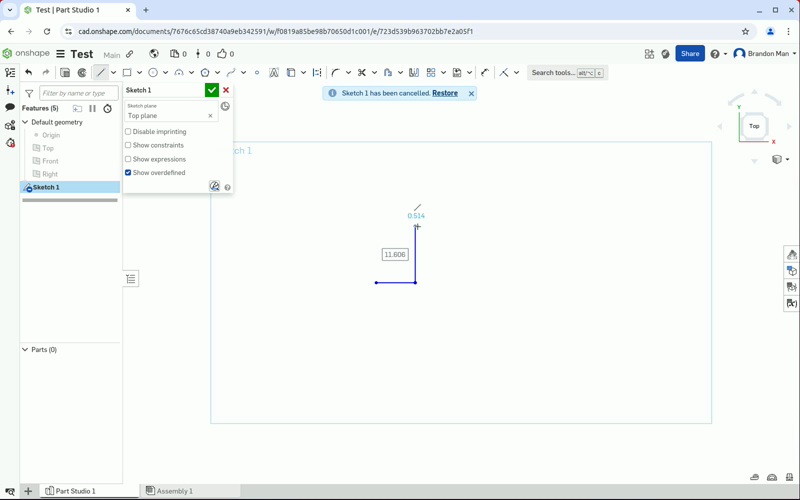
scroll(6)
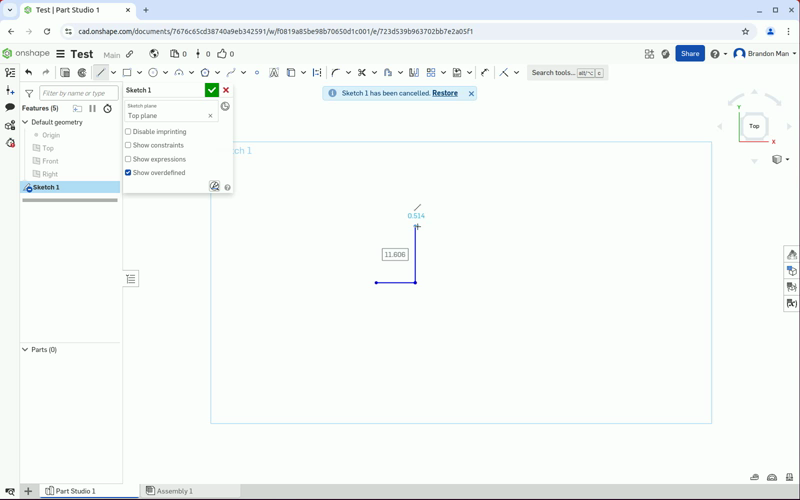
scroll(6)
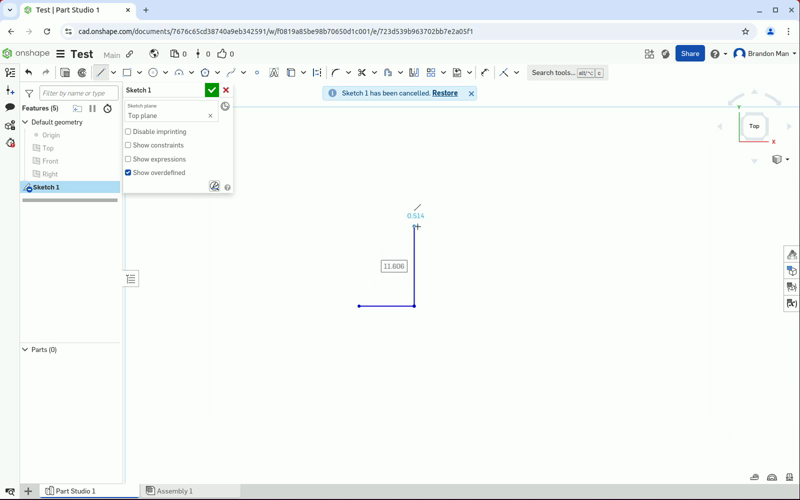
scroll(6)
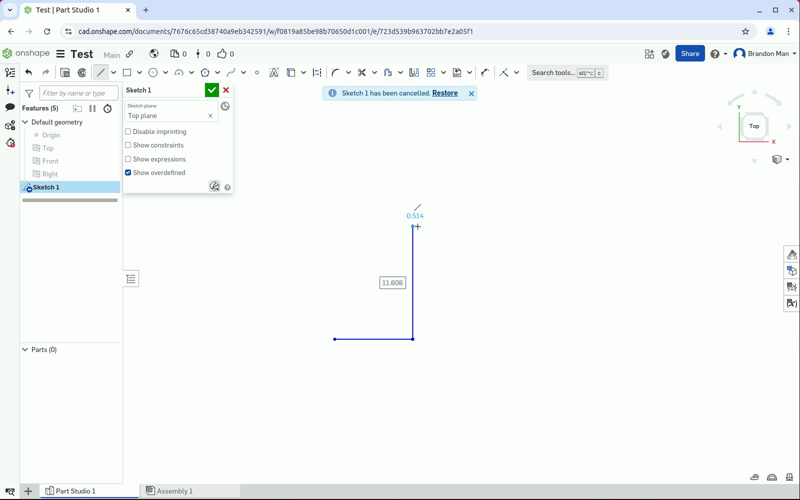
scroll(6)
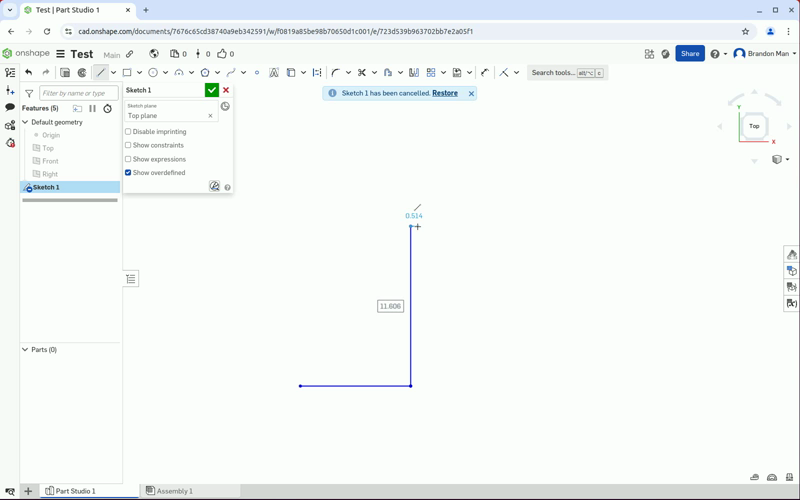
scroll(6)
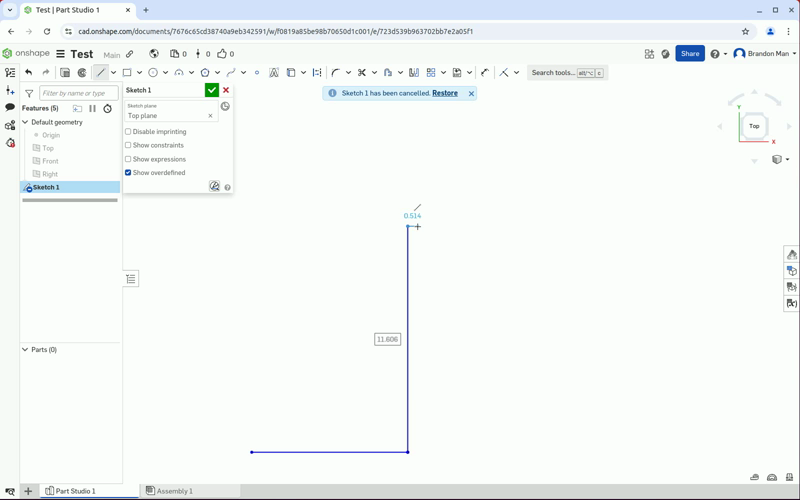
scroll(6)
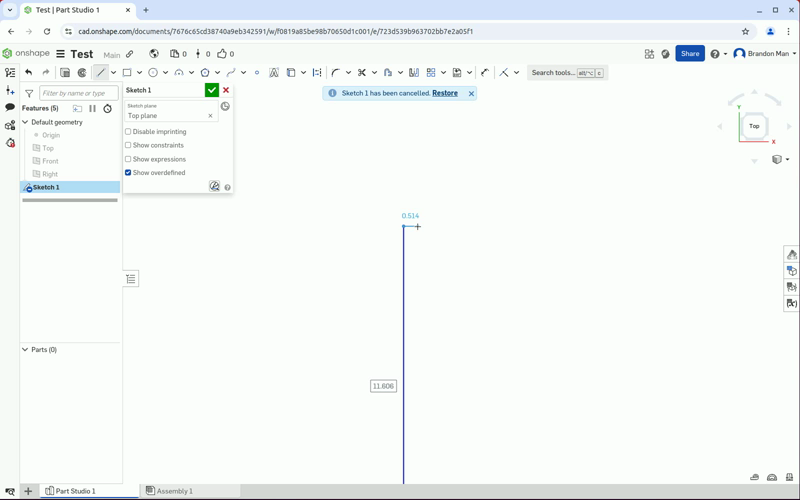
scroll(6)
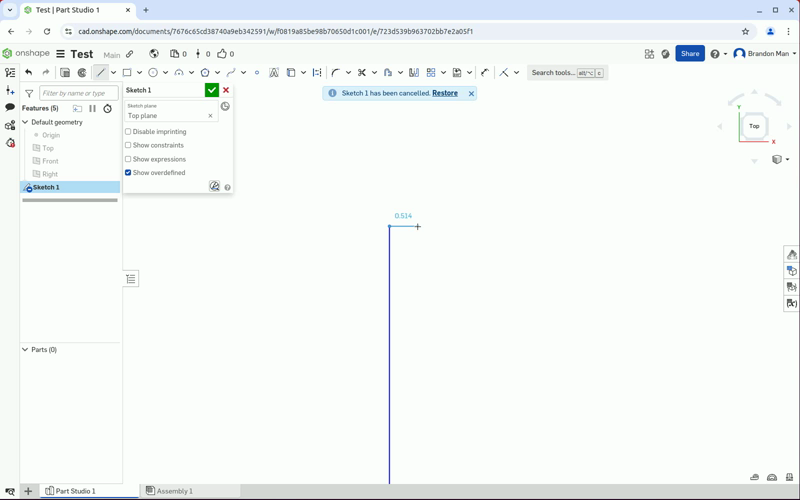
click(417, 226)
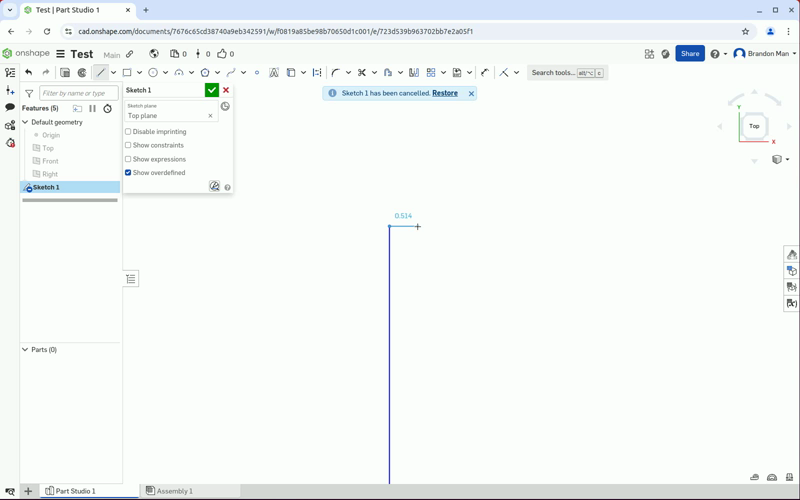
scroll(-6)
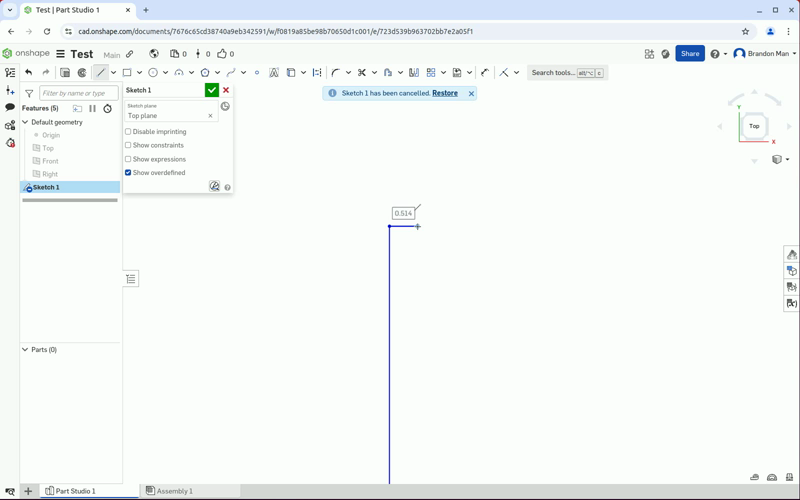
scroll(-6)
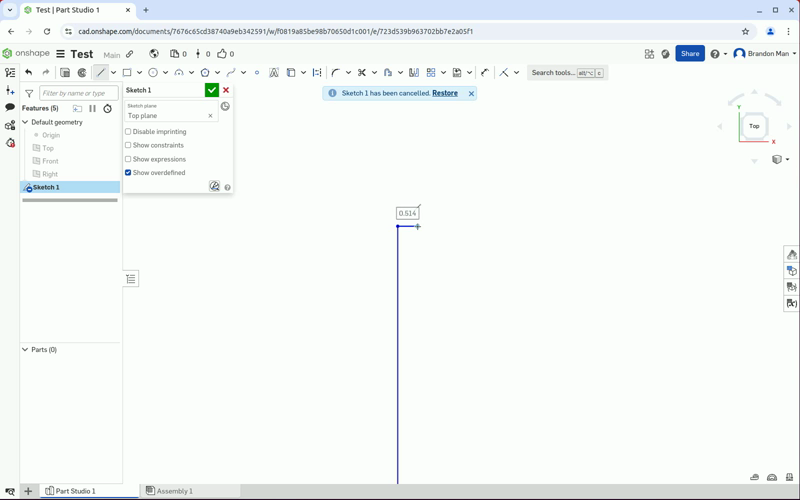
scroll(-6)
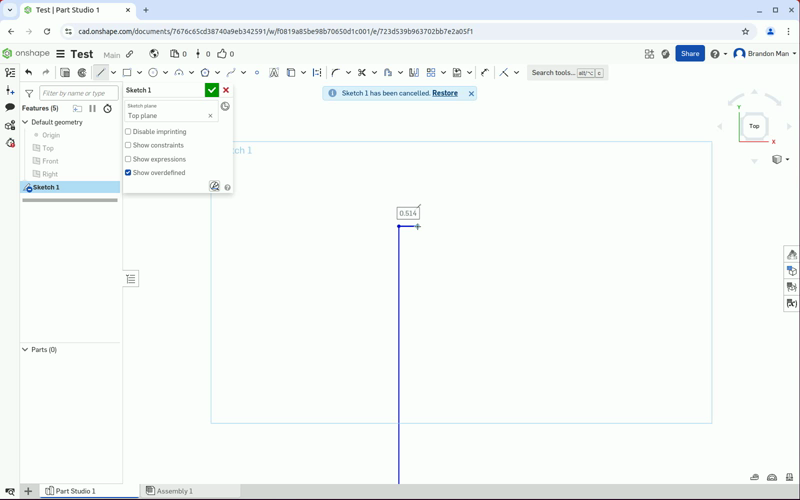
scroll(-6)
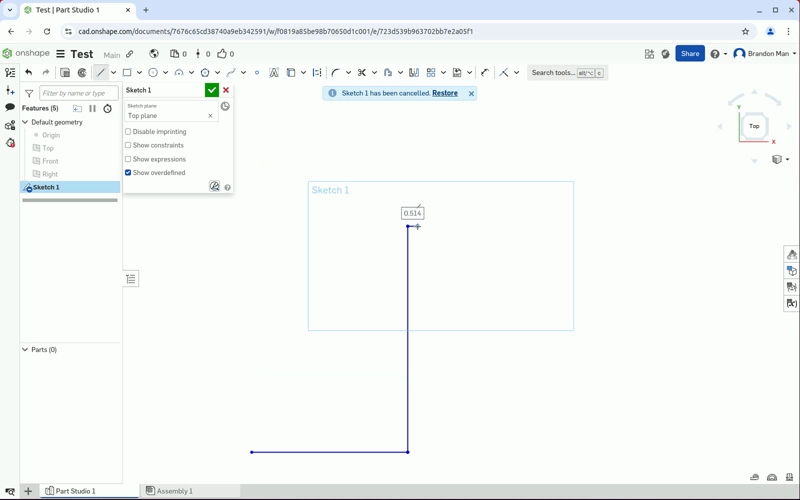
scroll(-6)
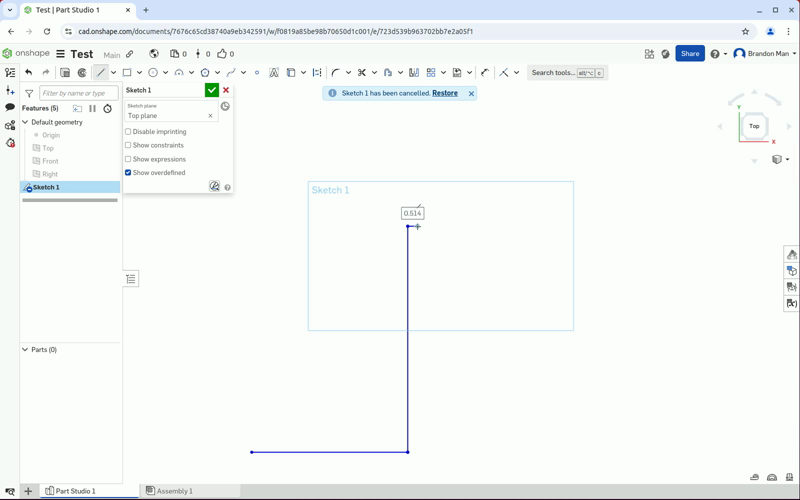
scroll(-6)
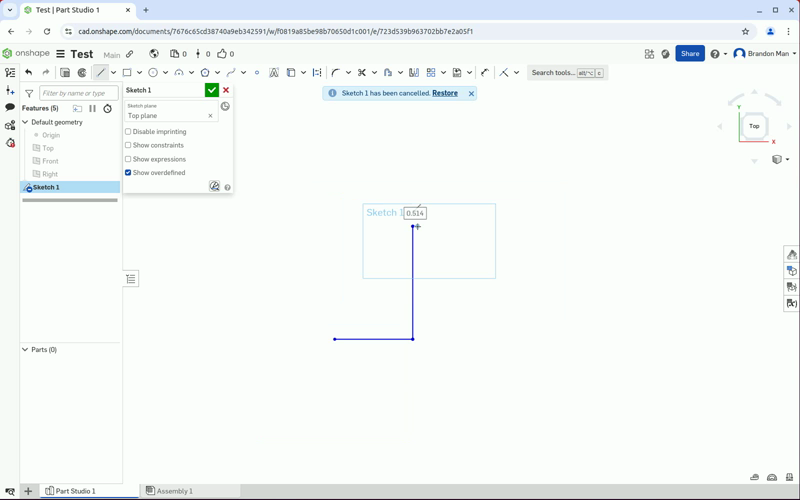
scroll(-6)
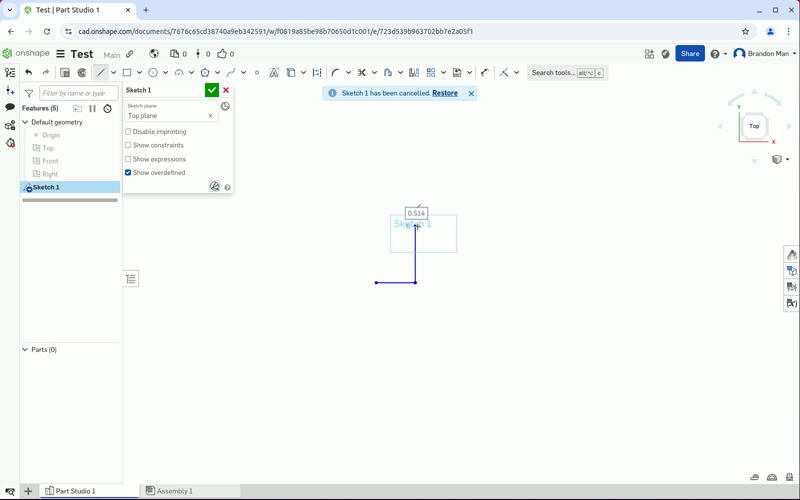
key_up(shift)
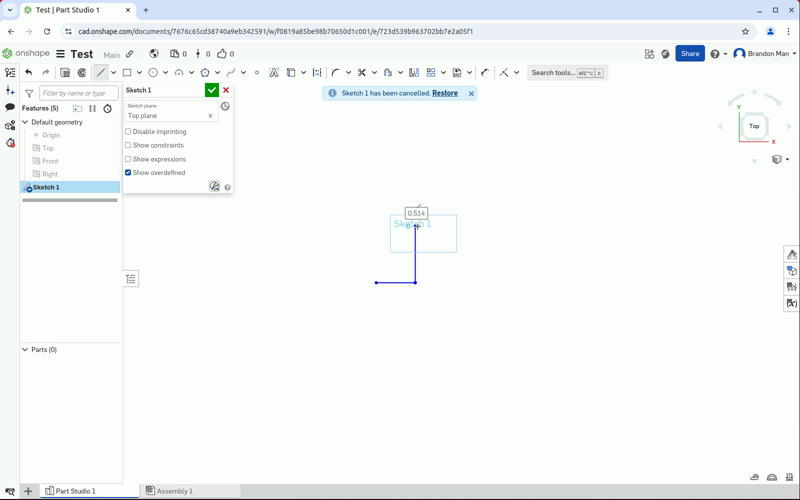
key_down(shift)
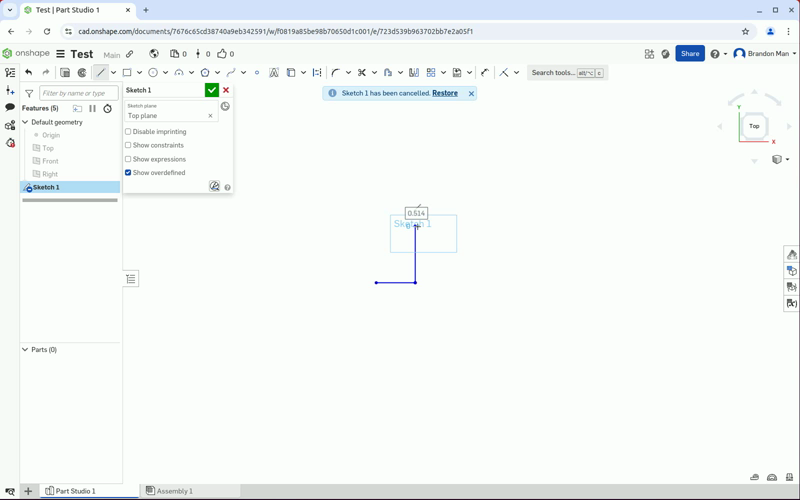
mouse_move(447, 226)
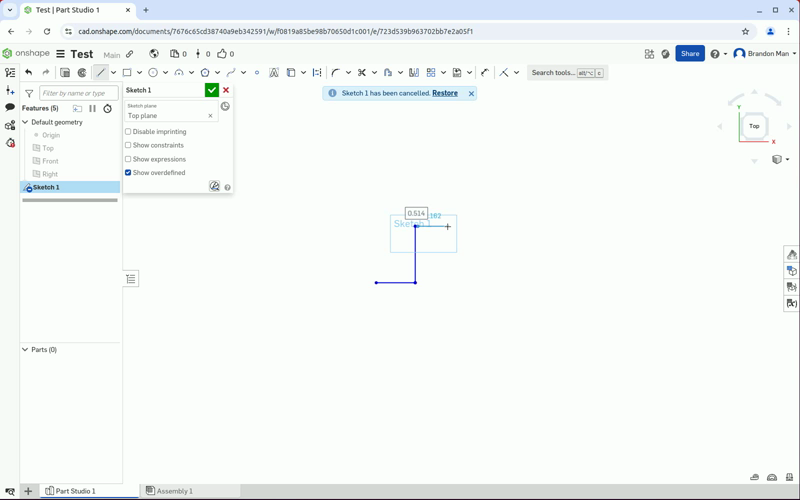
mouse_move(417, 282)
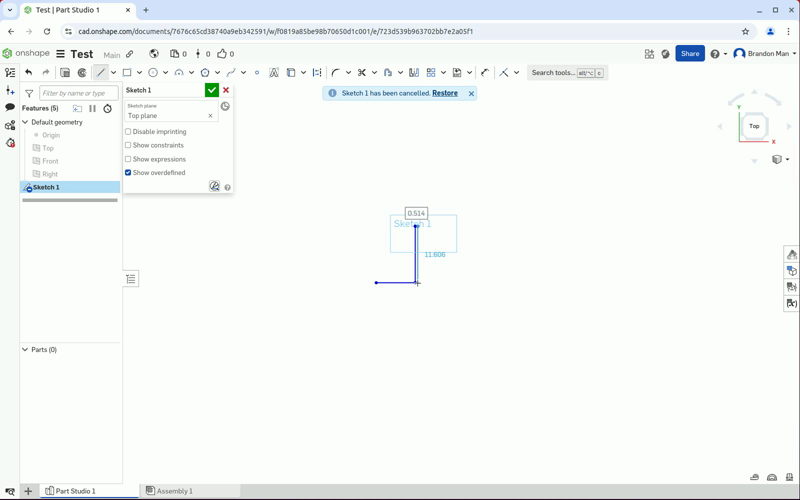
scroll(6)
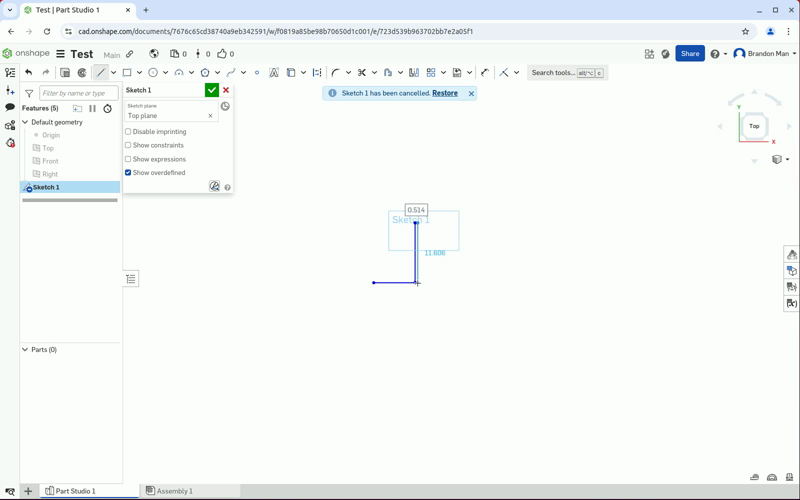
scroll(6)
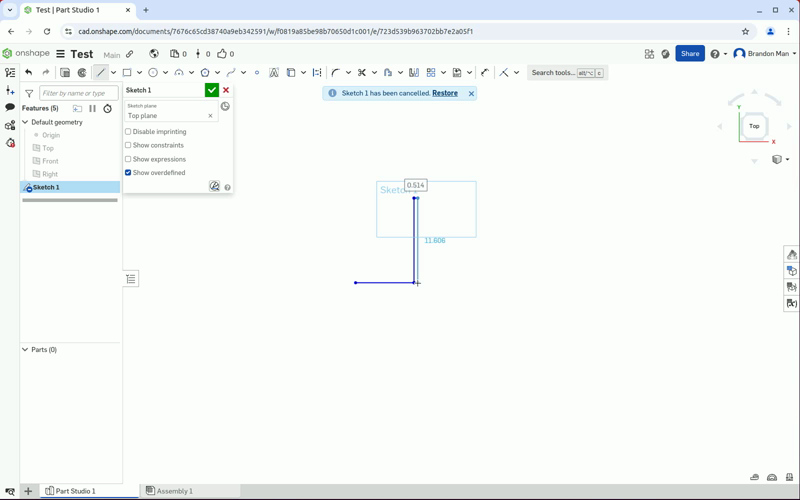
scroll(6)
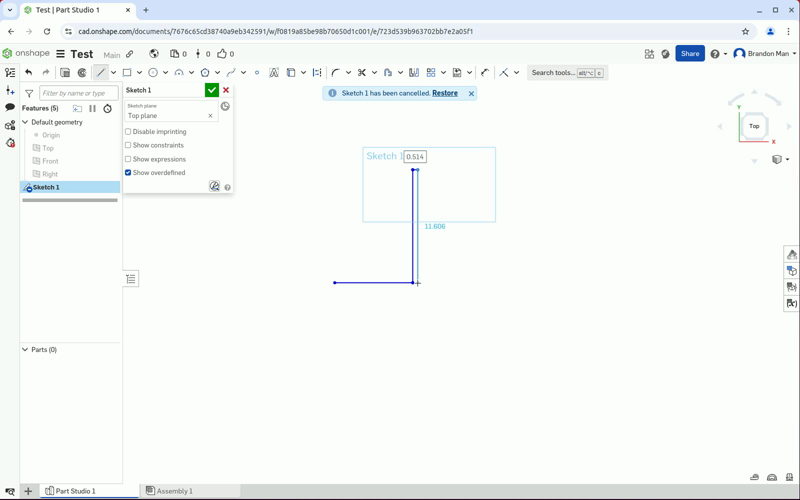
scroll(6)
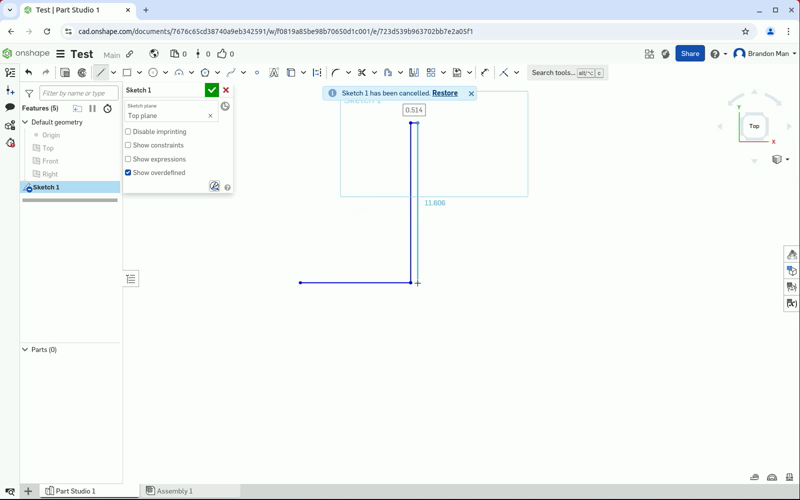
scroll(6)
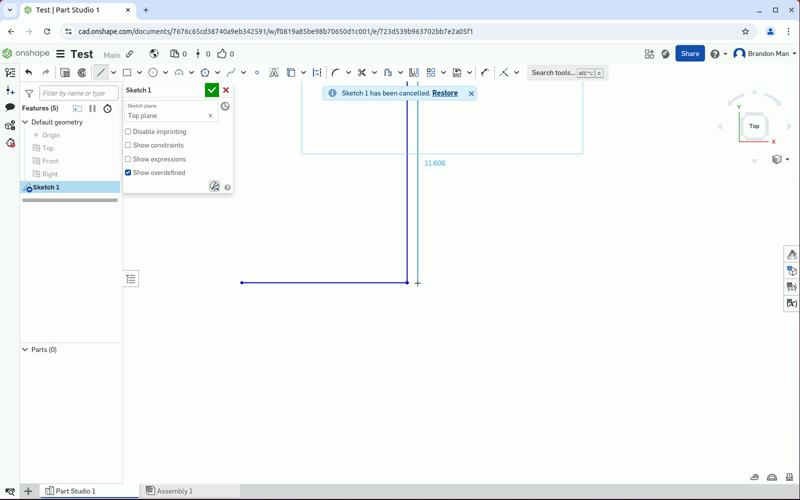
scroll(6)
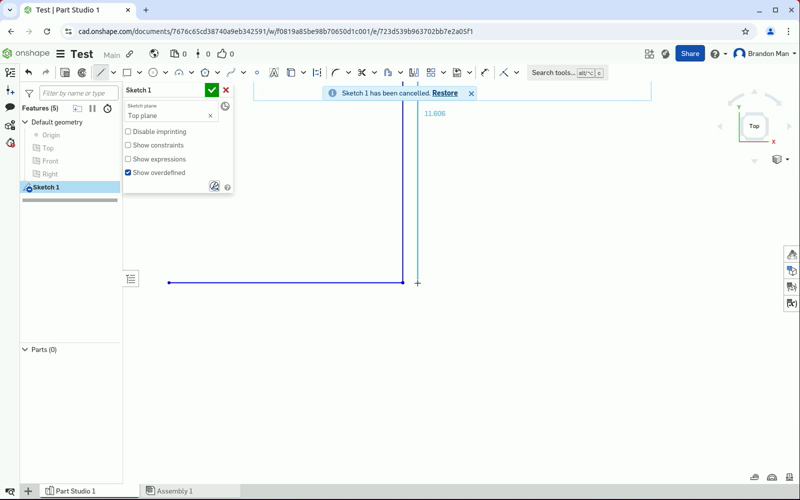
scroll(6)
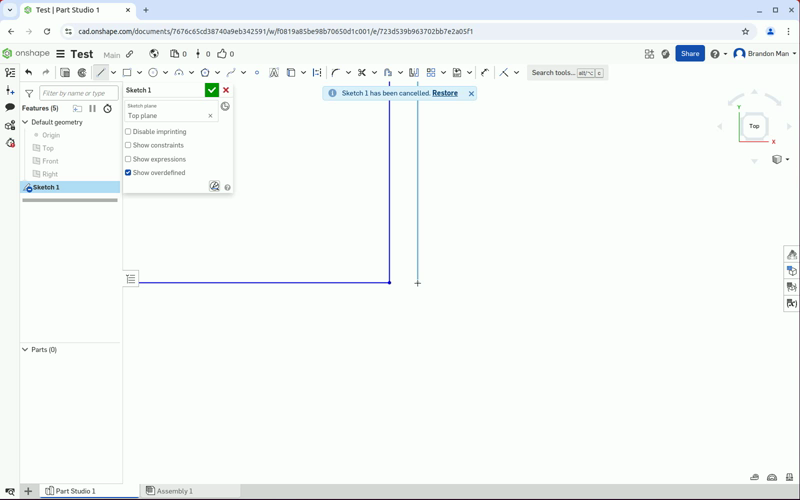
click(417, 282)
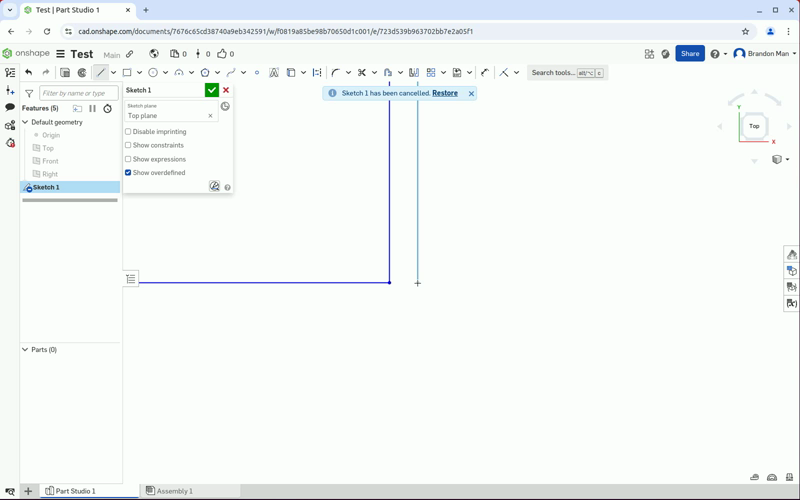
scroll(-6)
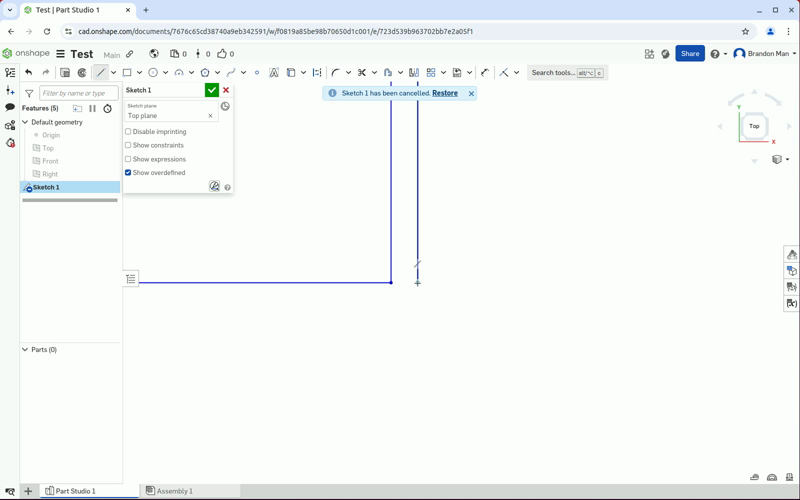
scroll(-6)
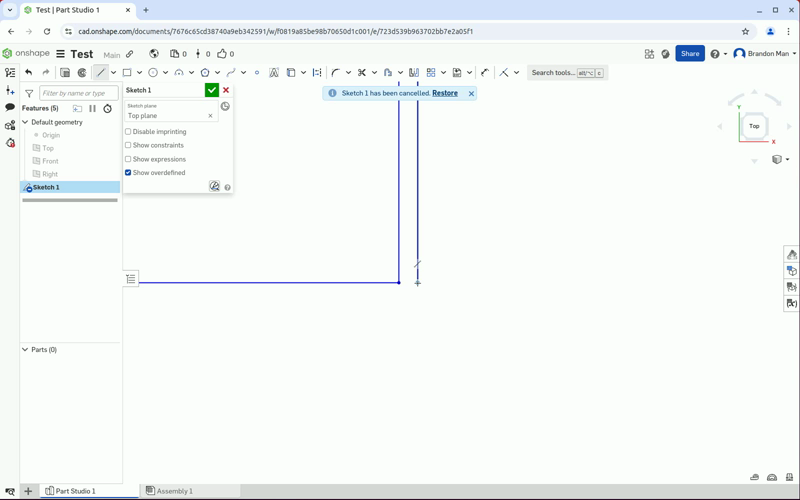
scroll(-6)
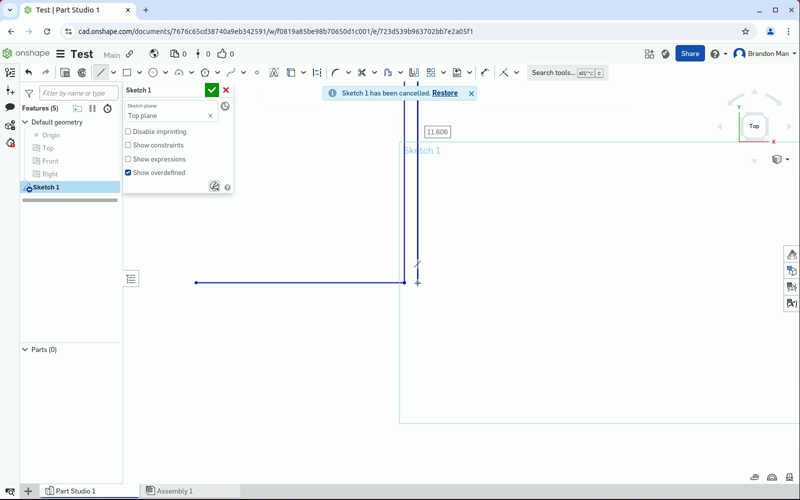
scroll(-6)
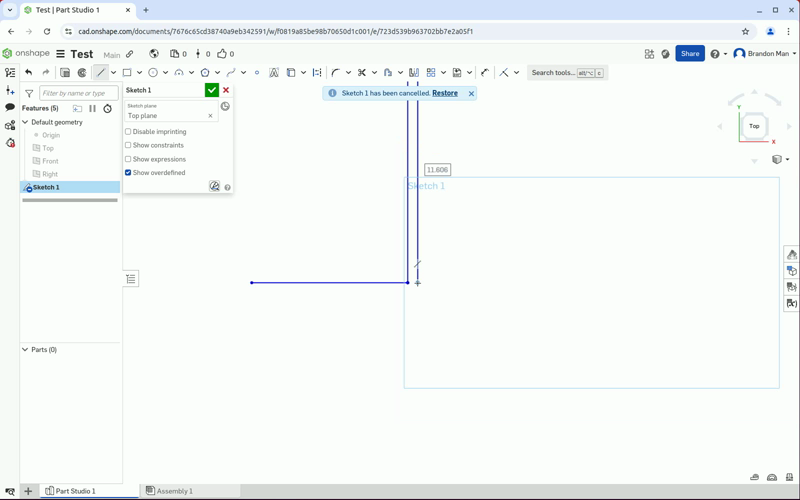
scroll(-6)
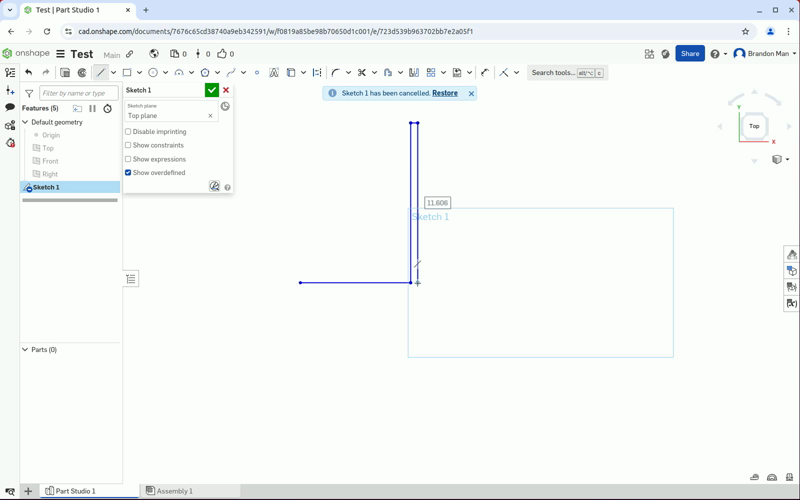
scroll(-6)
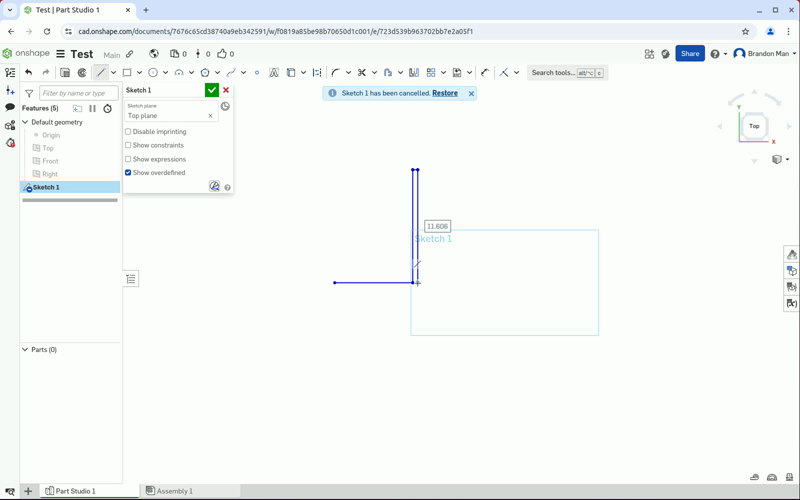
scroll(-6)
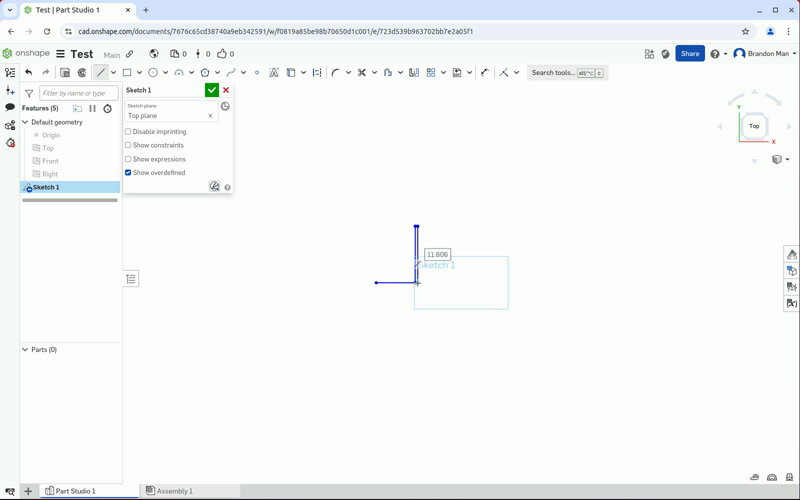
key_up(shift)
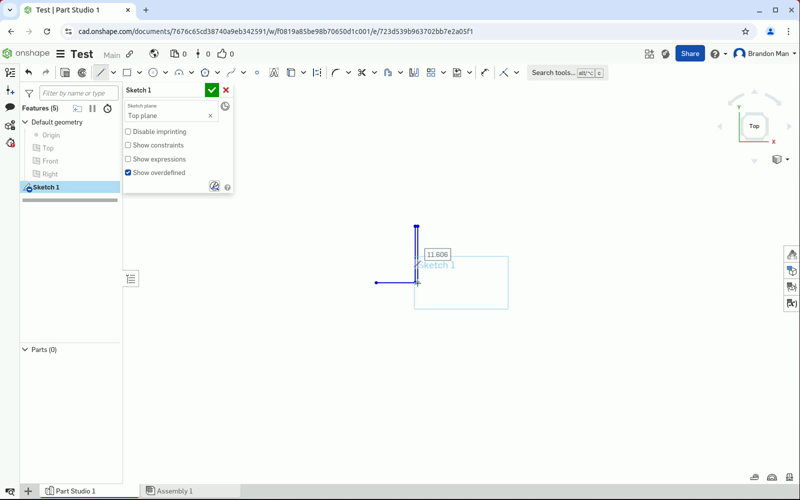
key_down(shift)
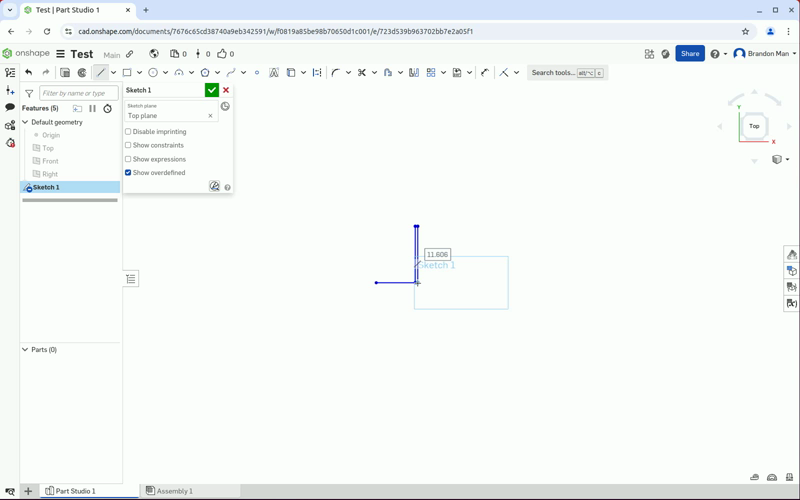
mouse_move(447, 282)
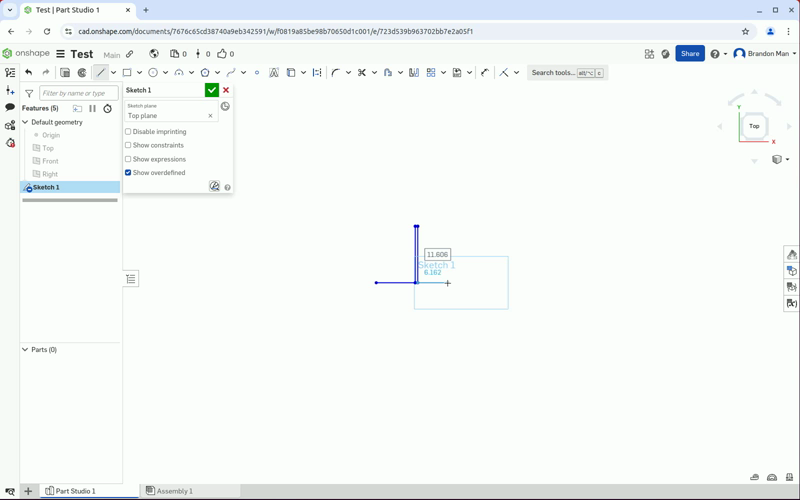
mouse_move(456, 282)
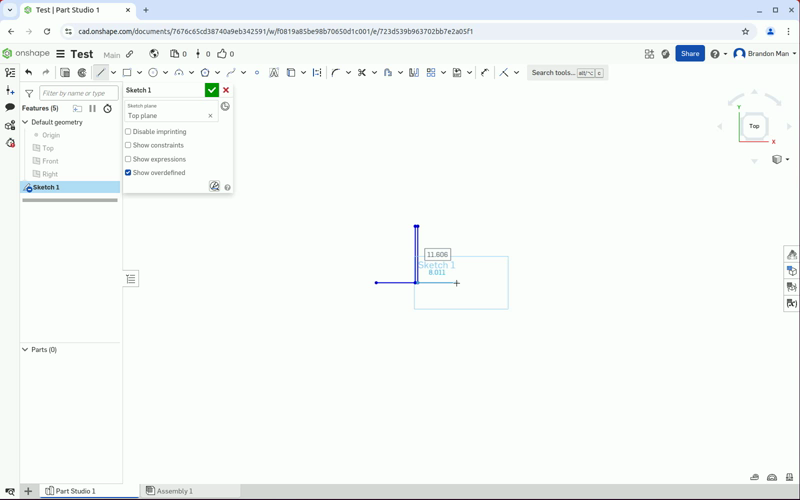
click(456, 282)
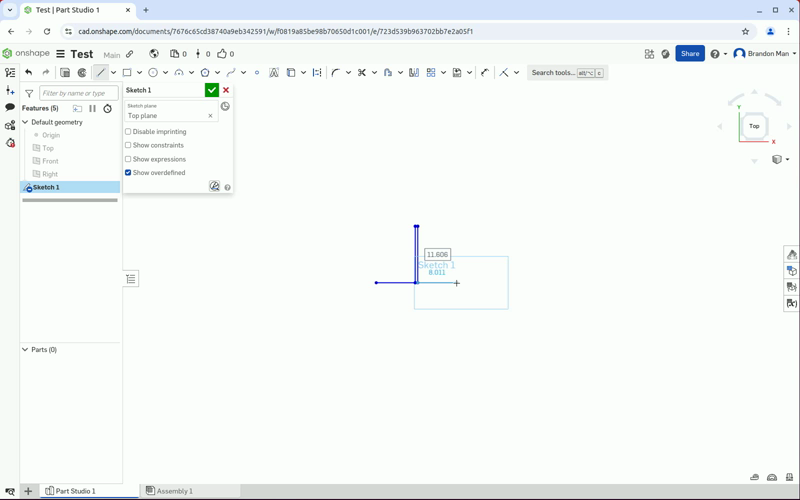
key_up(shift)
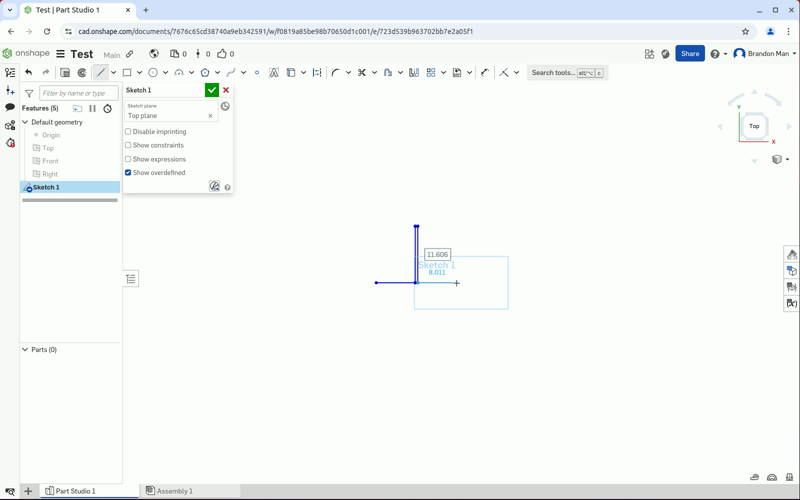
key_down(shift)
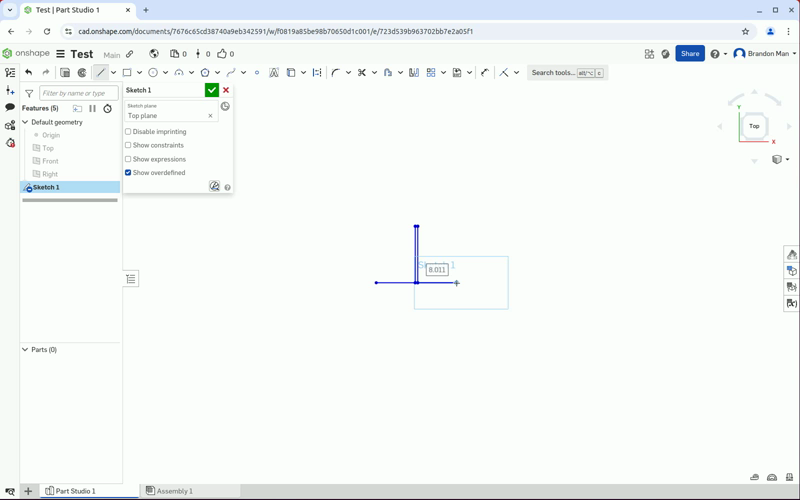
mouse_move(486, 282)
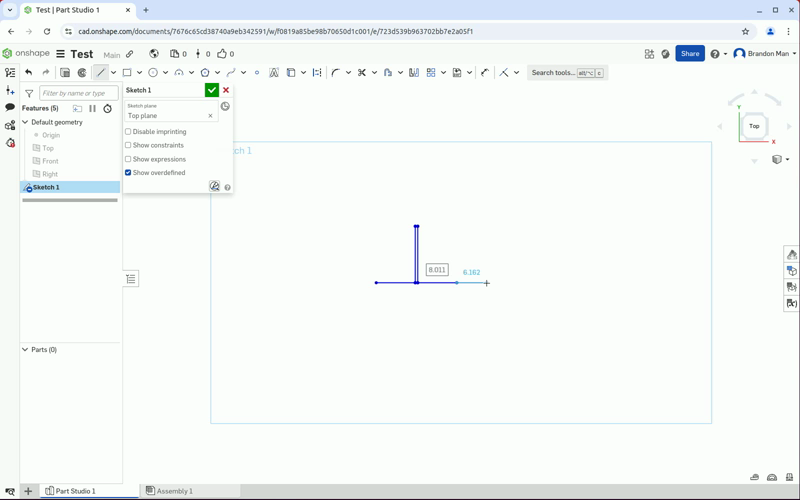
mouse_move(420, 271)
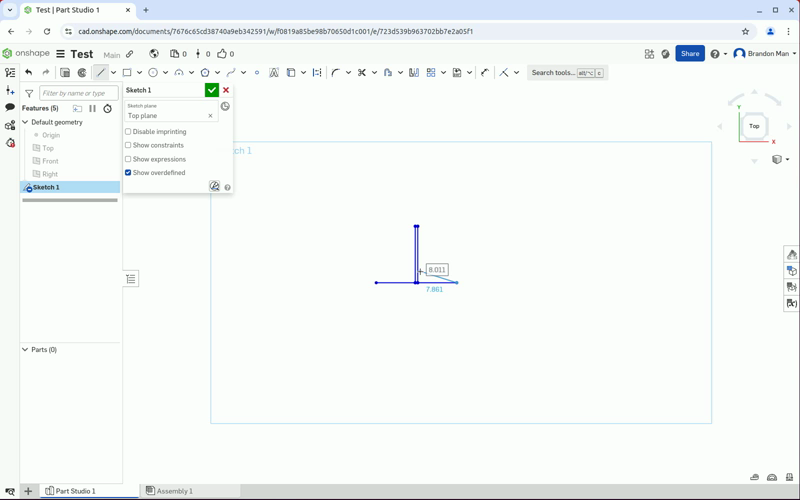
click(420, 271)
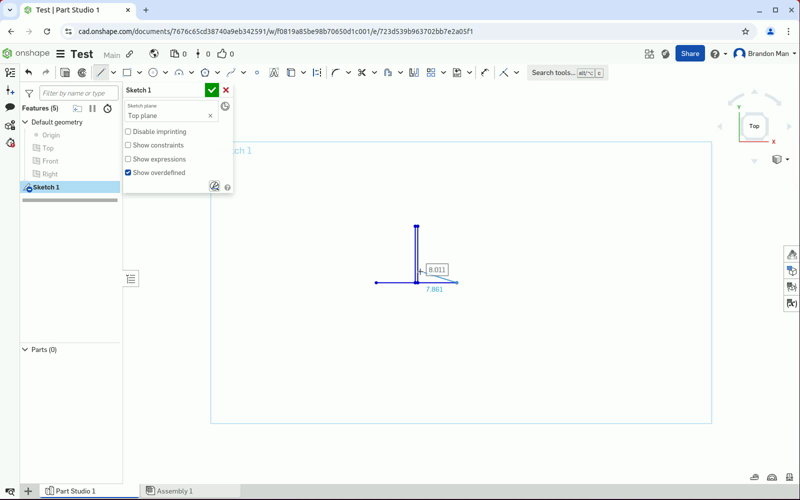
key_up(shift)
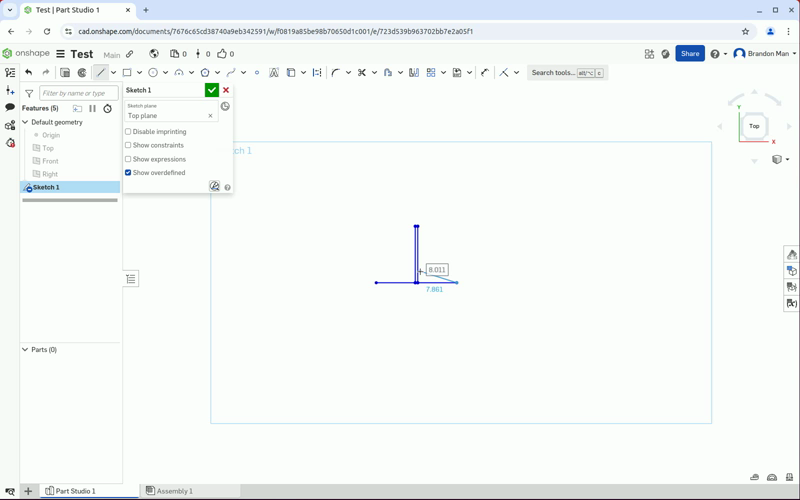
key_down(shift)
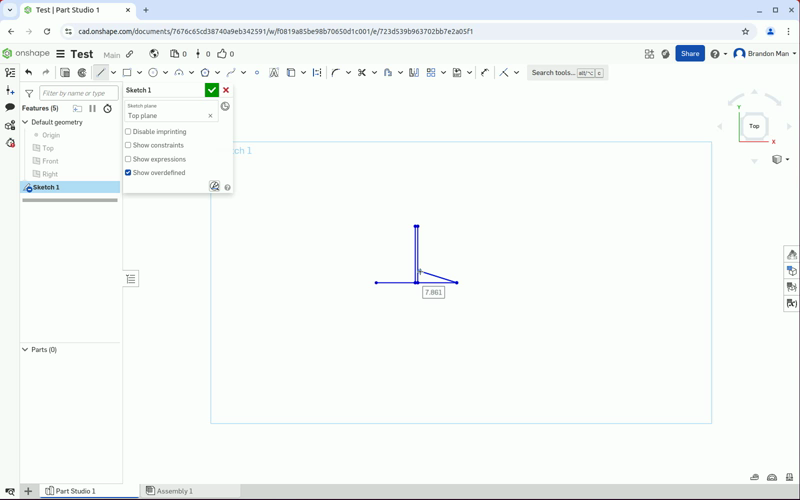
mouse_move(420, 170)
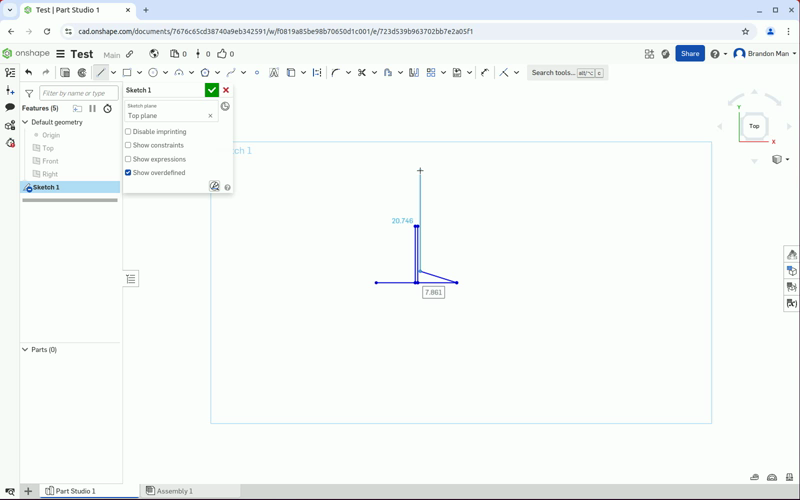
click(420, 170)
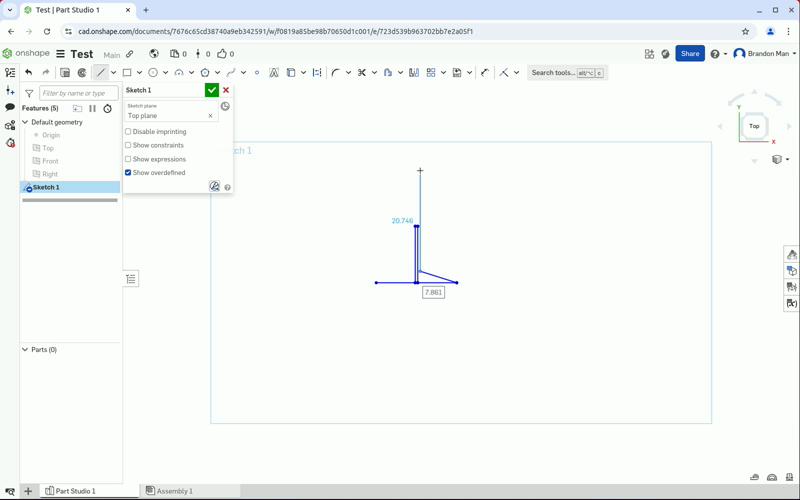
key_up(shift)
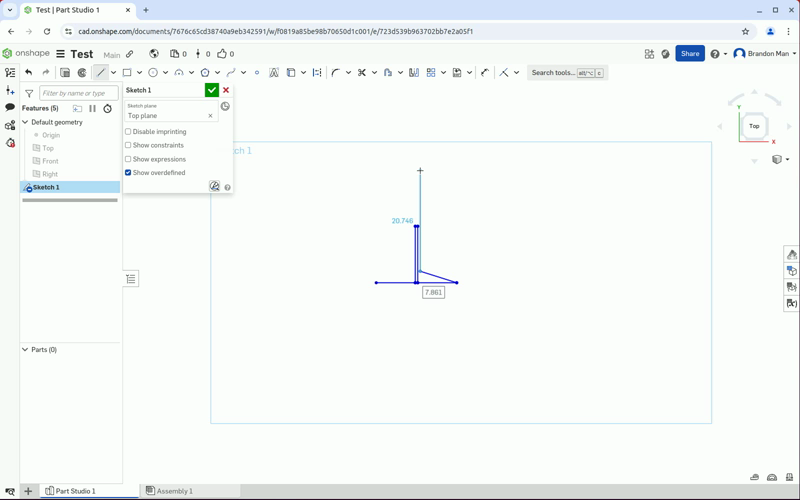
key_down(shift)
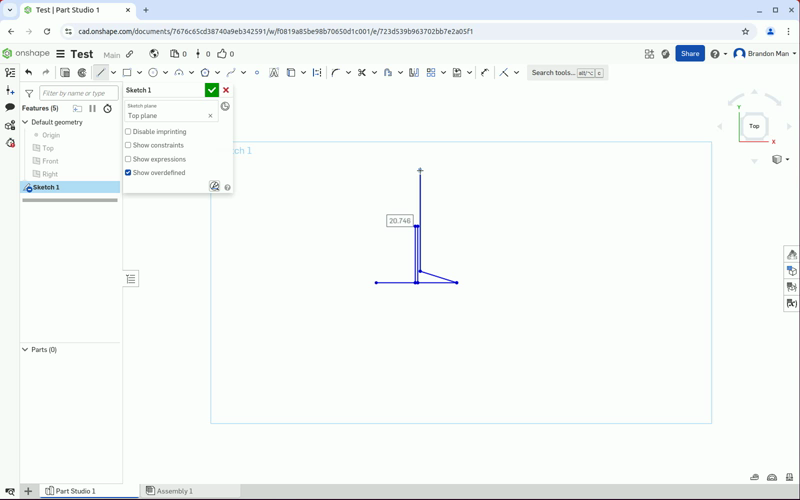
mouse_move(450, 170)
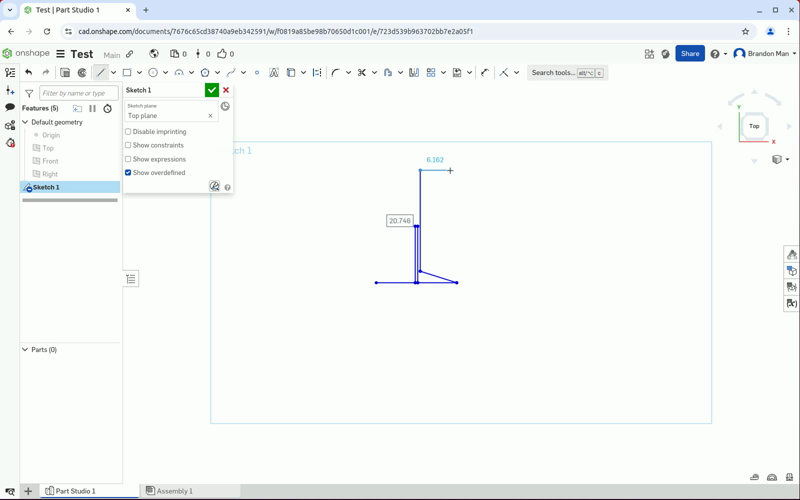
mouse_move(413, 170)
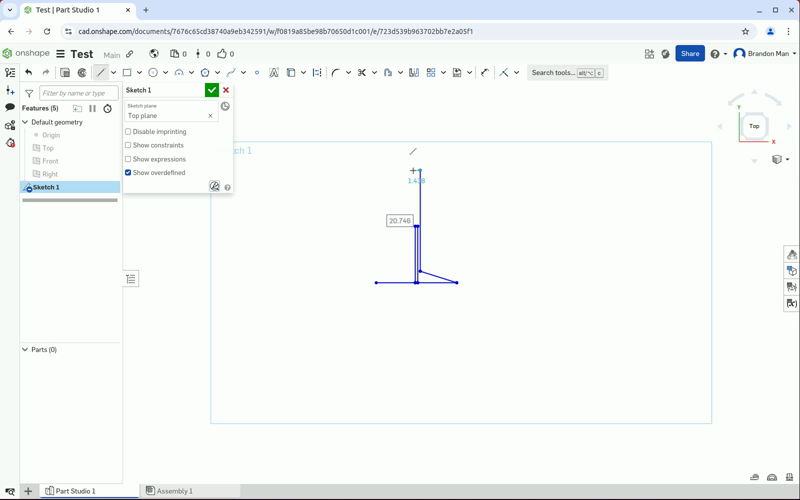
scroll(6)
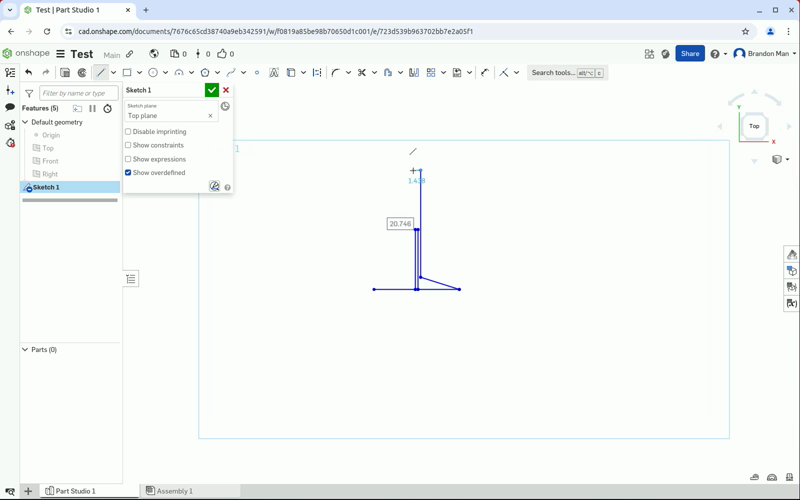
scroll(6)
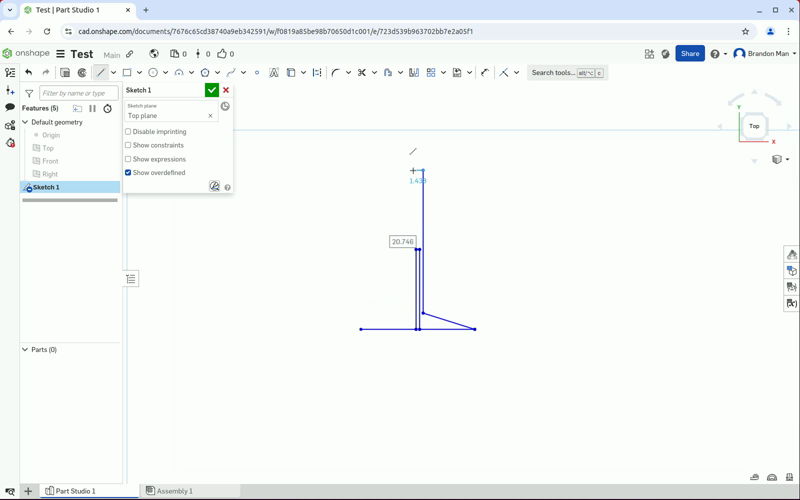
scroll(6)
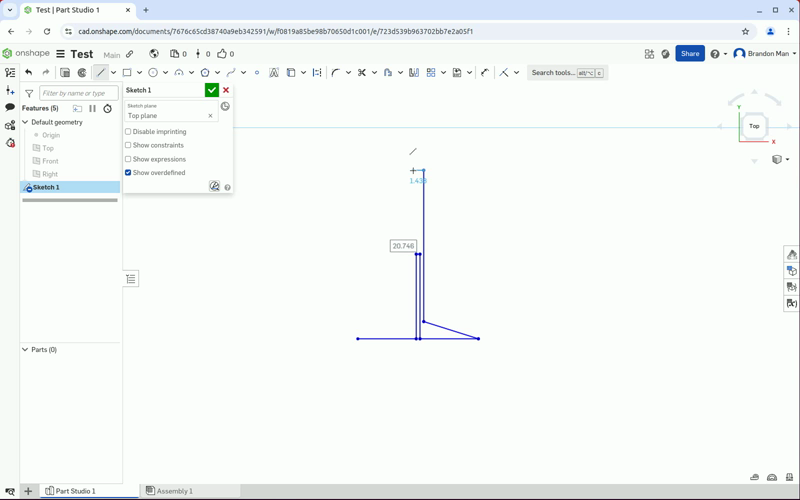
scroll(6)
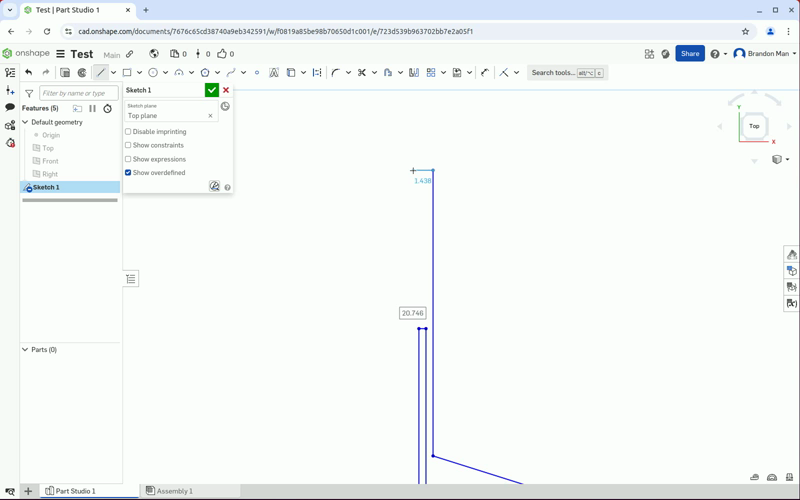
scroll(6)
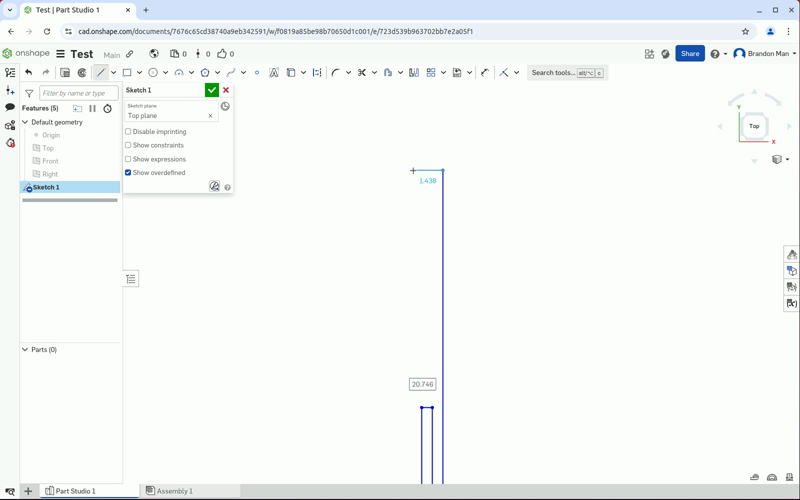
scroll(6)
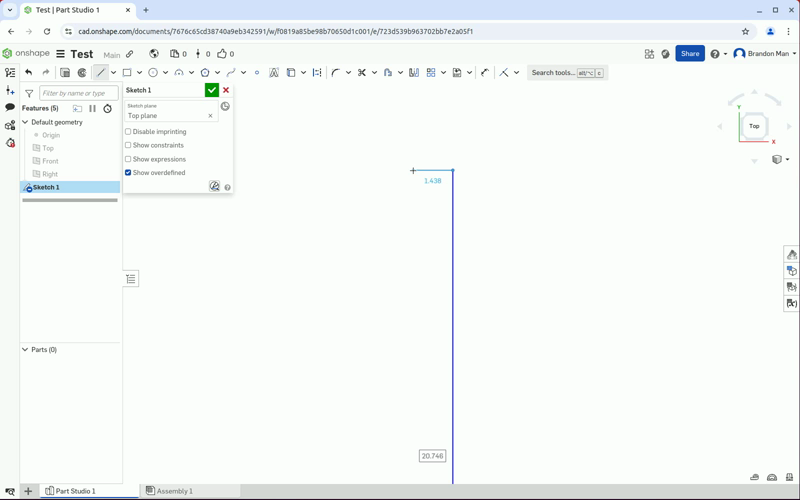
scroll(6)
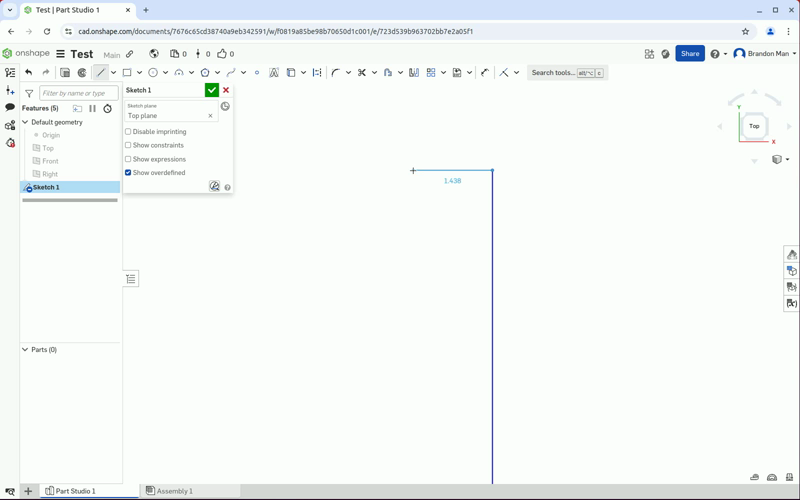
click(413, 170)
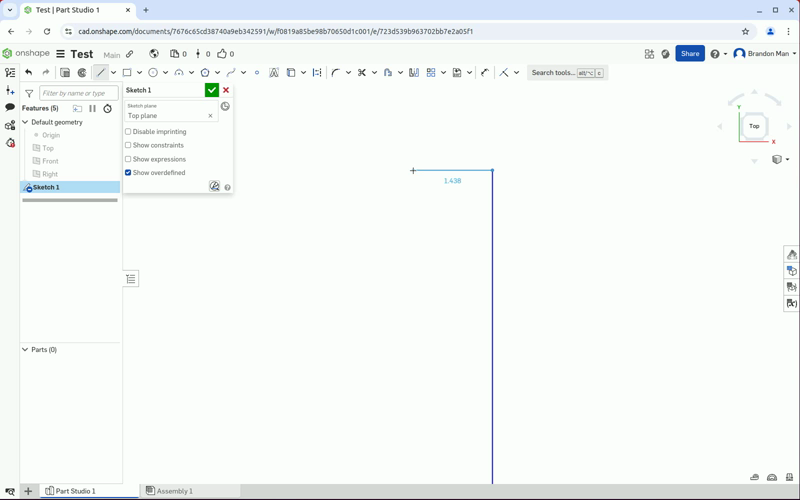
scroll(-6)
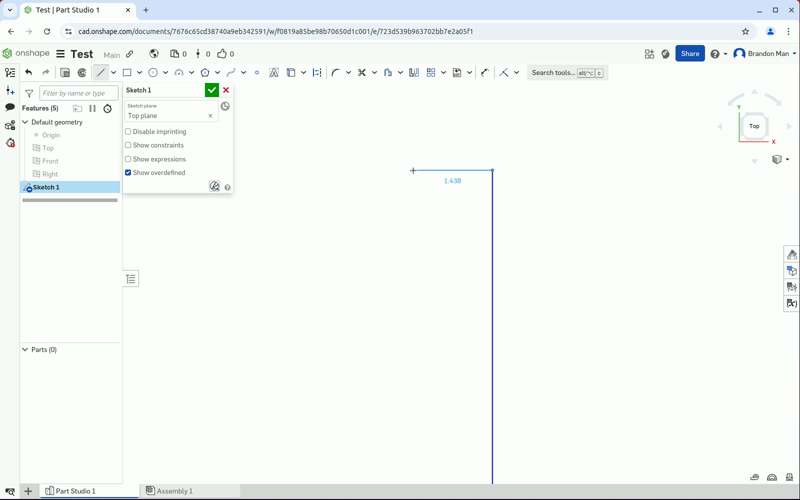
scroll(-6)
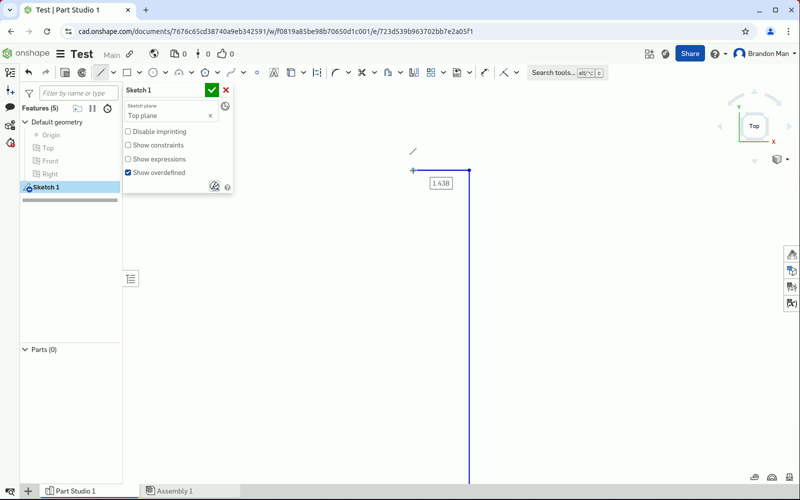
scroll(-6)
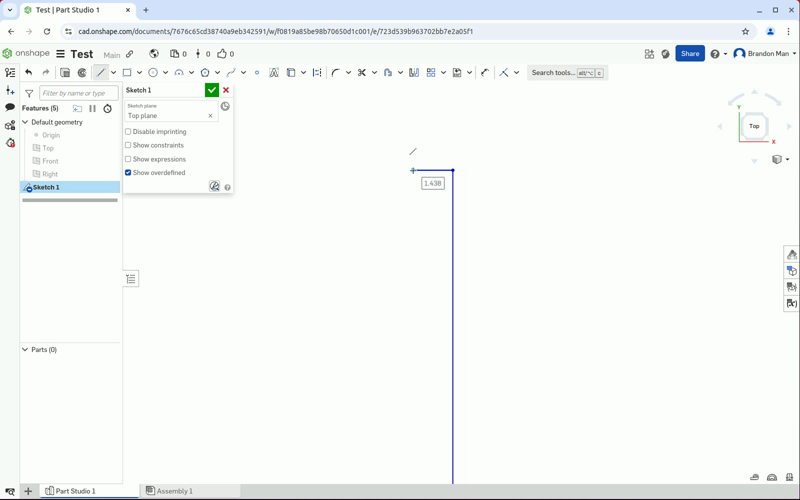
scroll(-6)
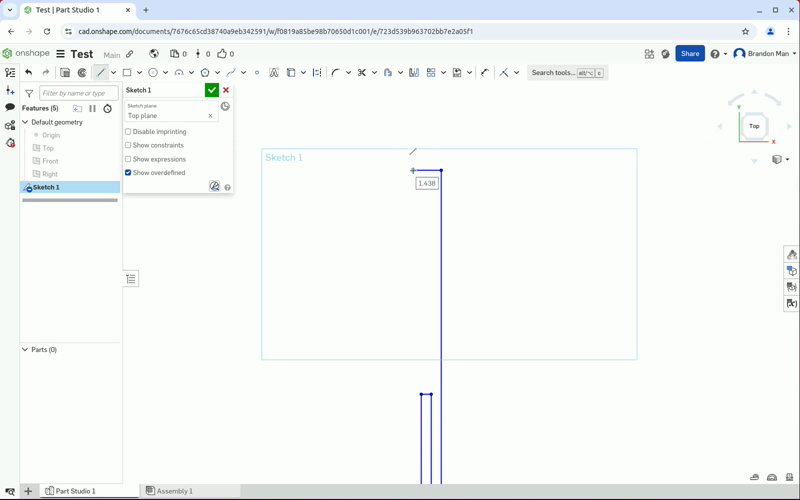
scroll(-6)
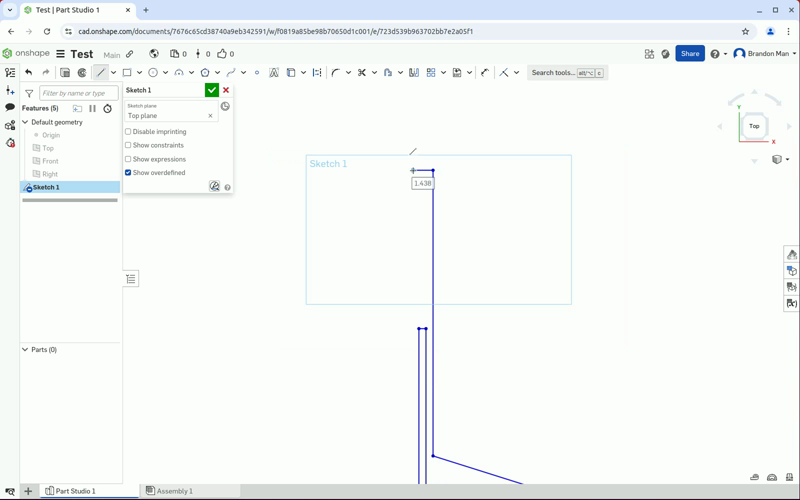
scroll(-6)
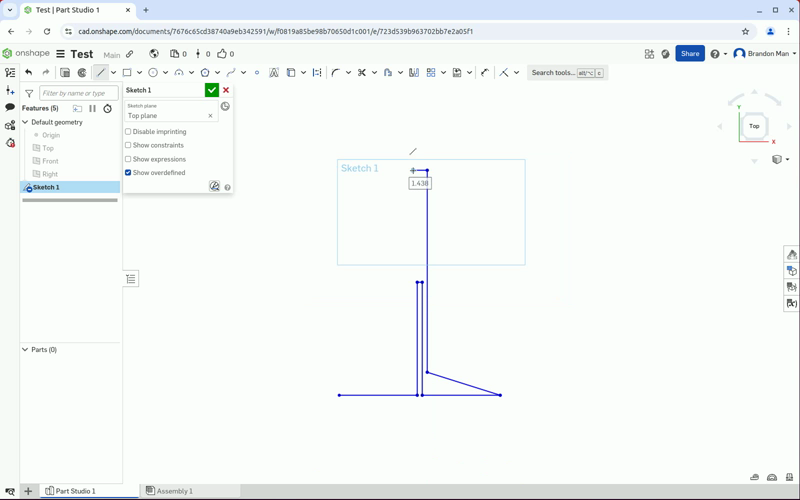
scroll(-6)
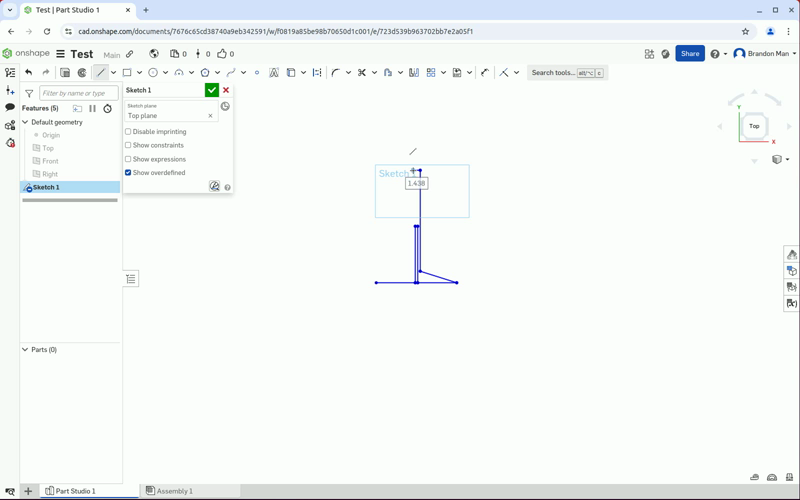
key_up(shift)
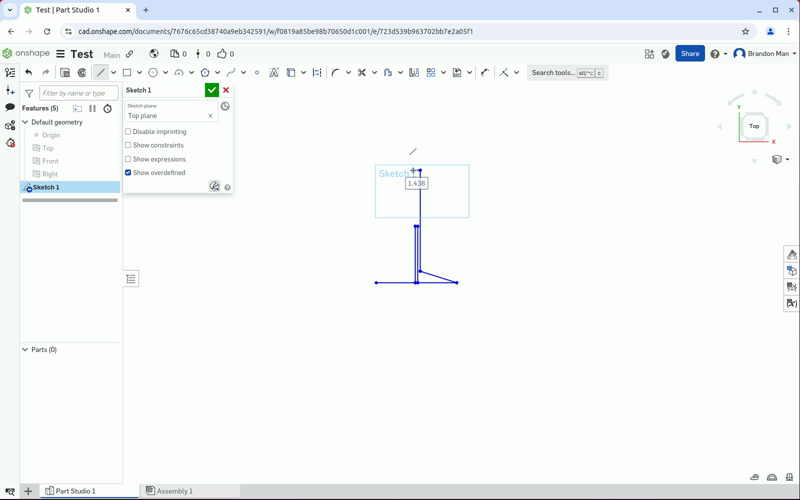
key_down(shift)
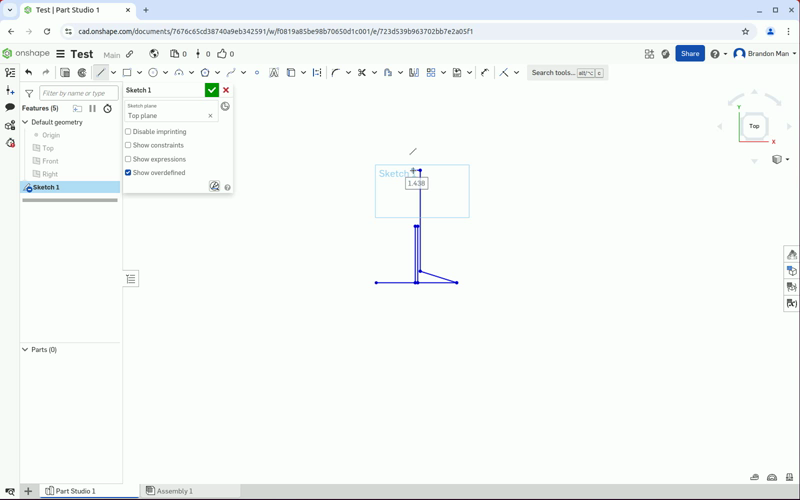
mouse_move(413, 271)
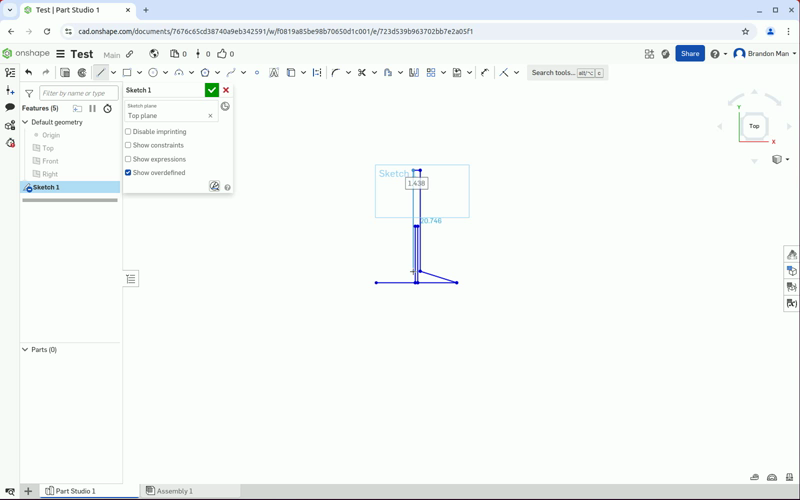
click(413, 271)
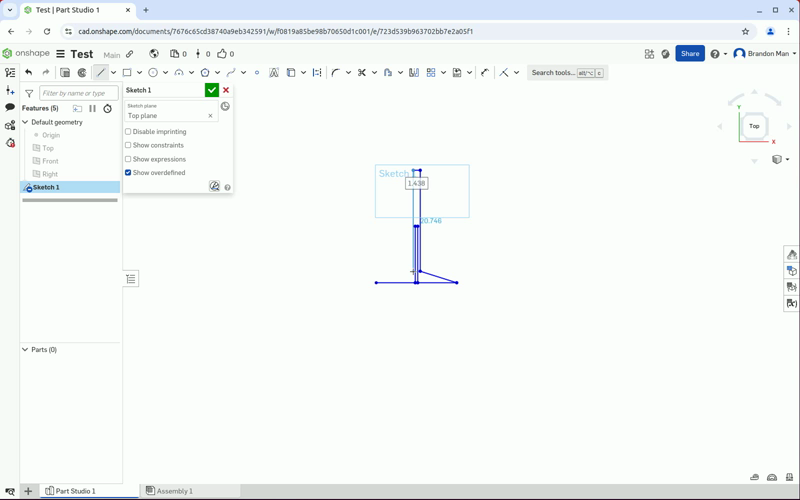
key_up(shift)
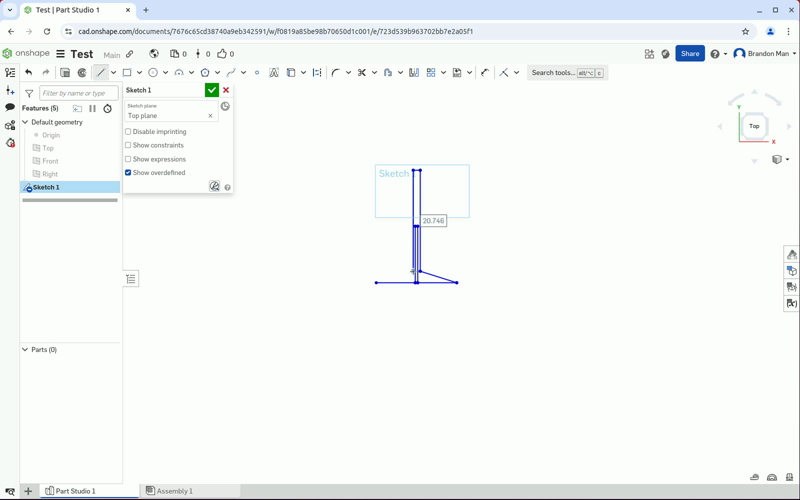
mouse_move(443, 271)
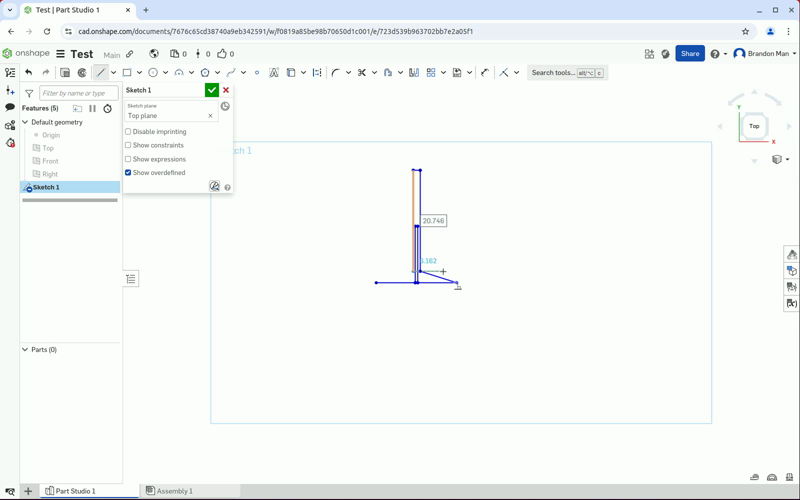
key_down(shift)
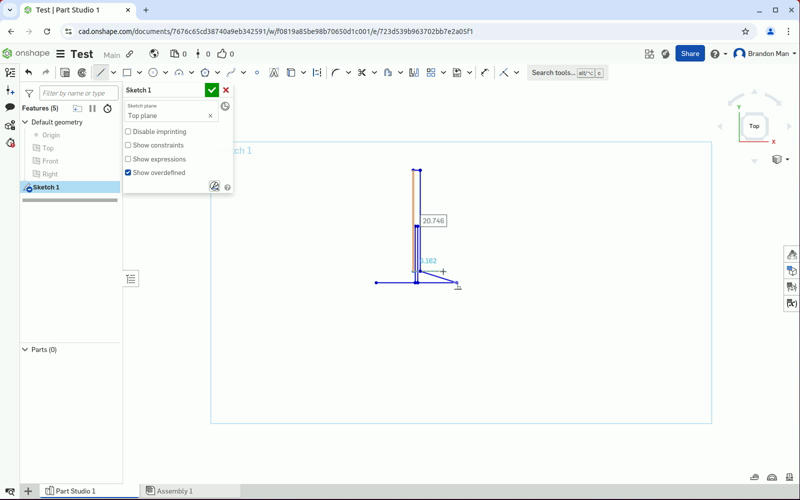
mouse_move(376, 282)
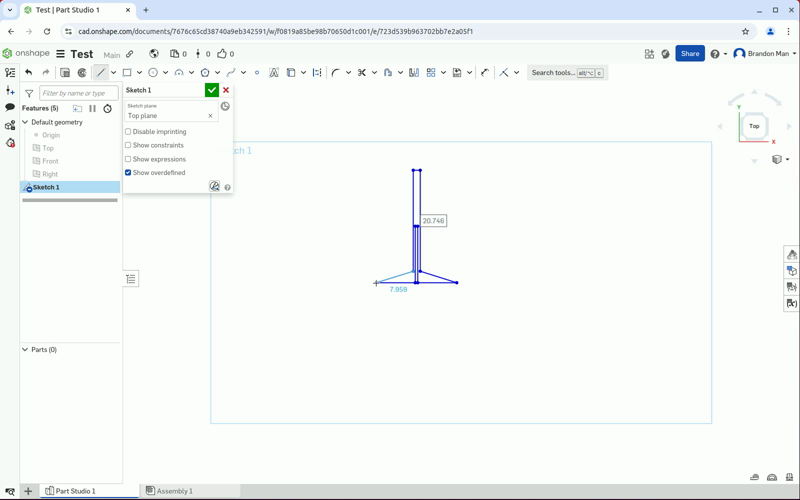
key_up(shift)
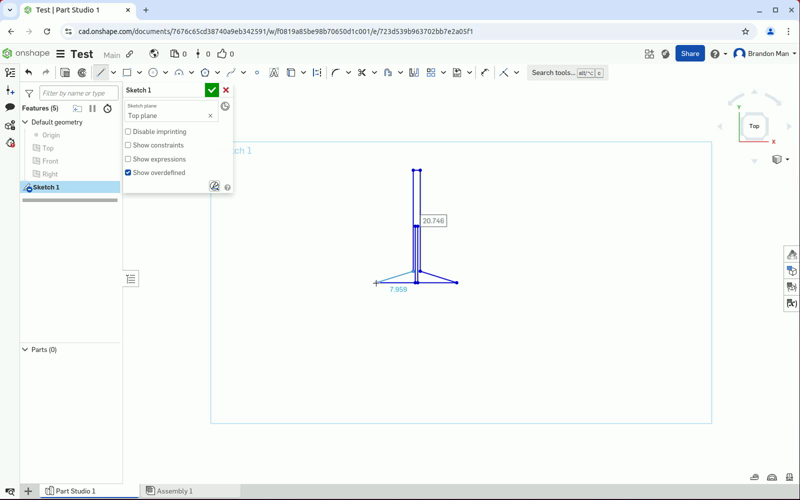
click(376, 282)
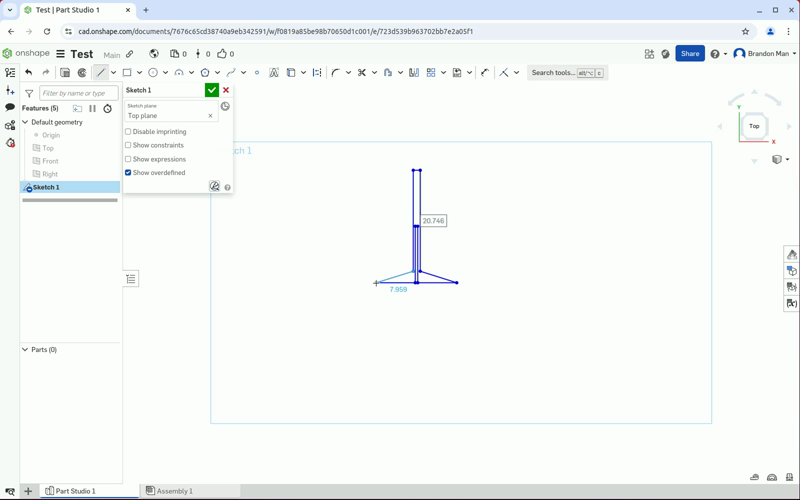
key(esc)
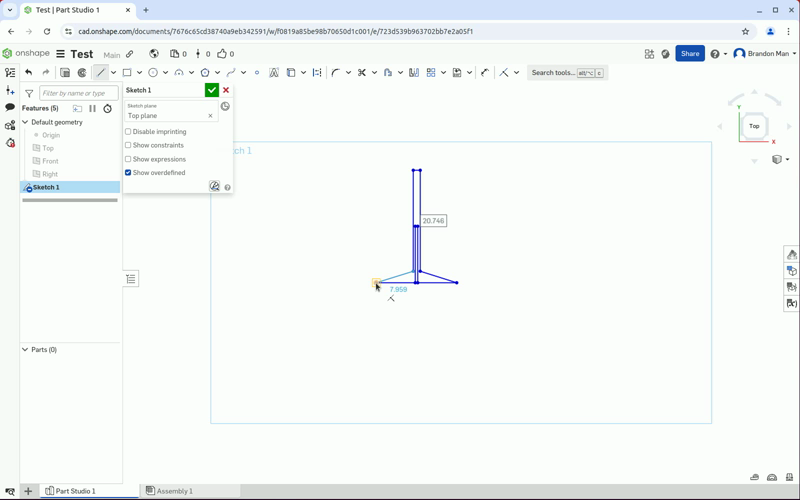
mouse_move(432, 276)
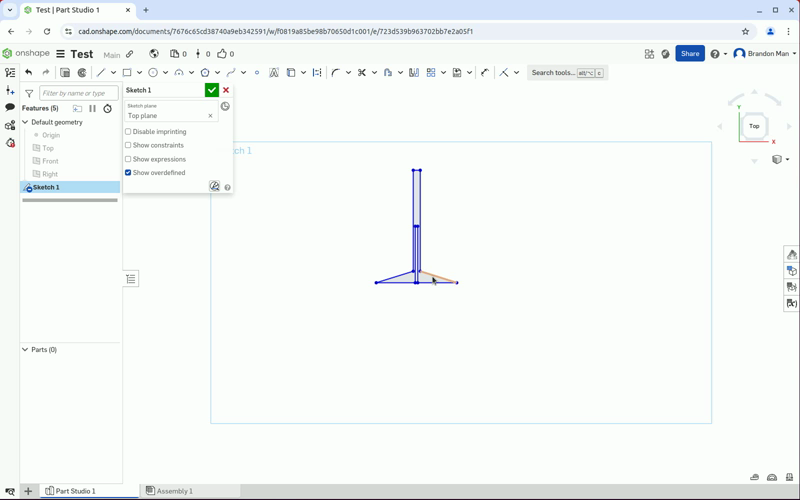
scroll(6)
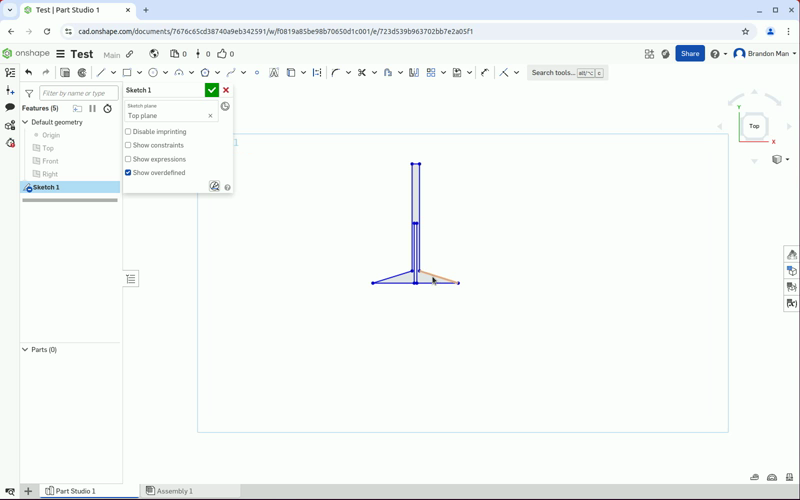
scroll(6)
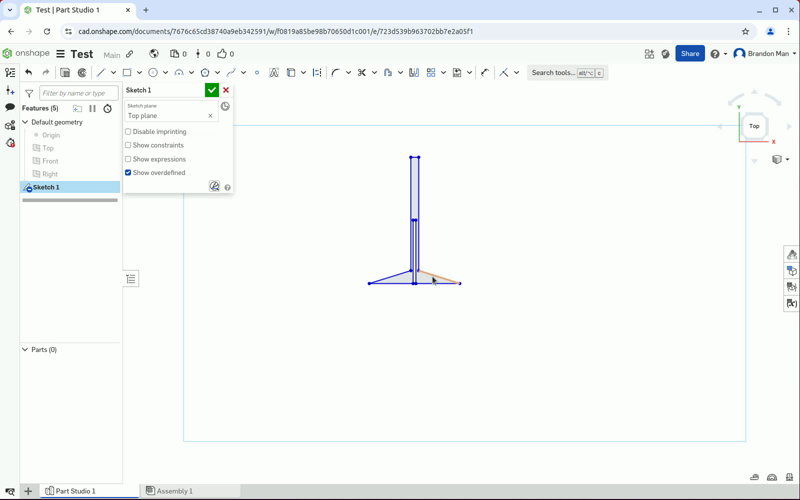
scroll(6)
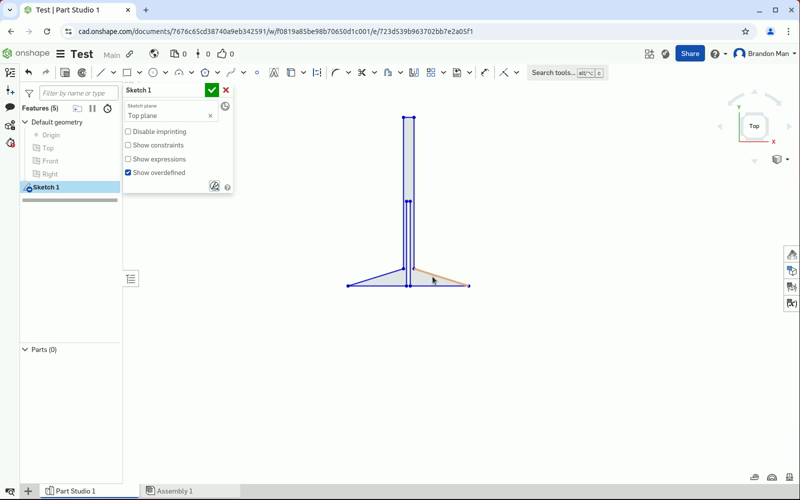
scroll(6)
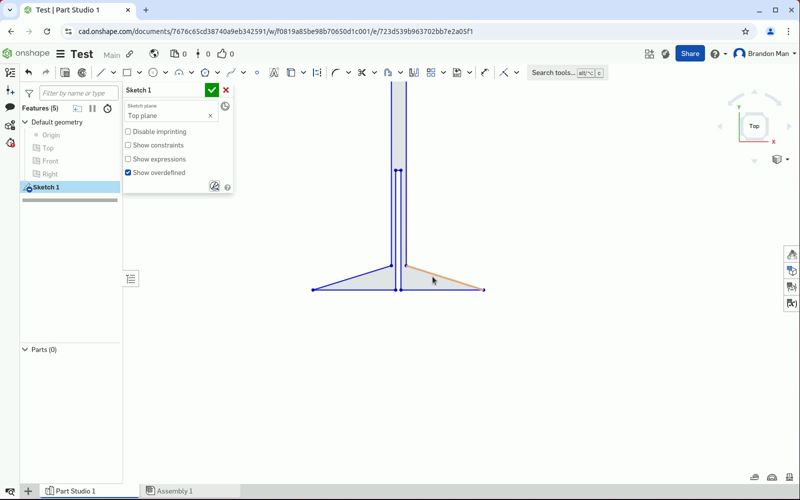
scroll(6)
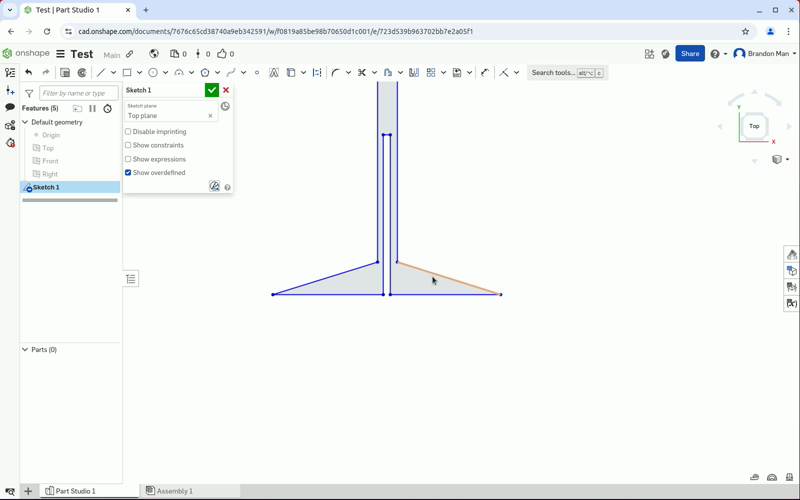
scroll(6)
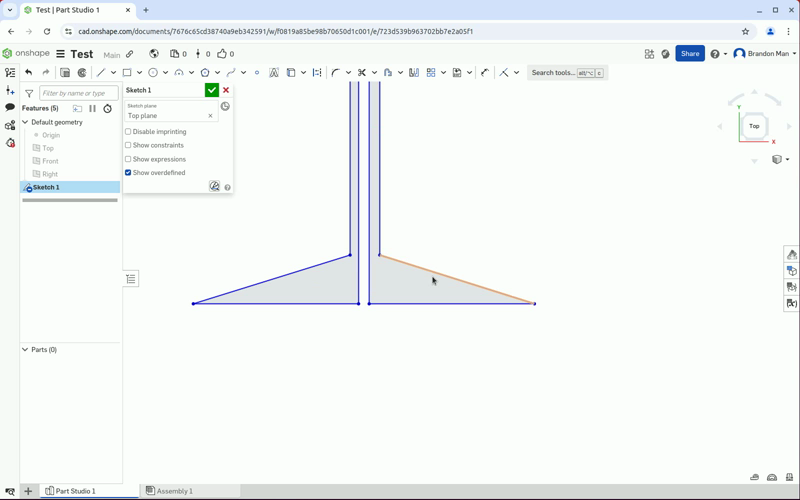
scroll(6)
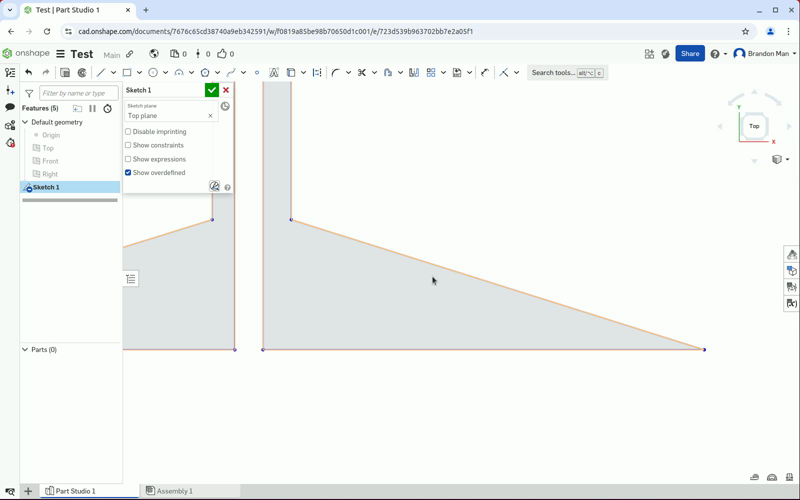
click(432, 276)
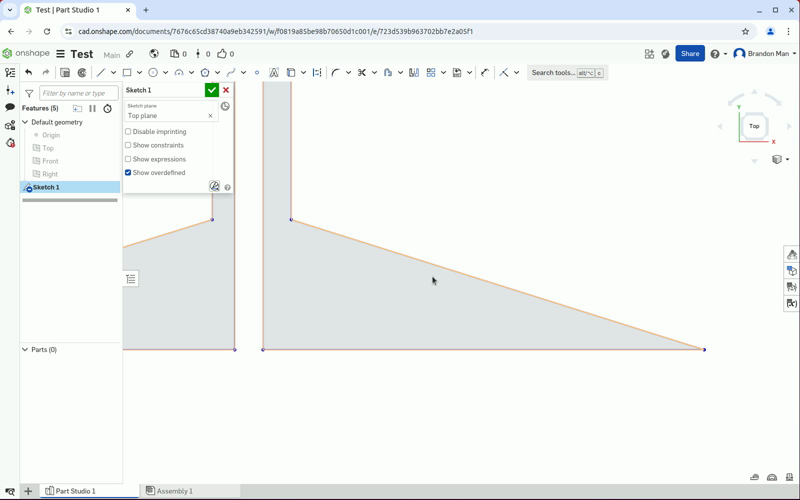
scroll(-6)
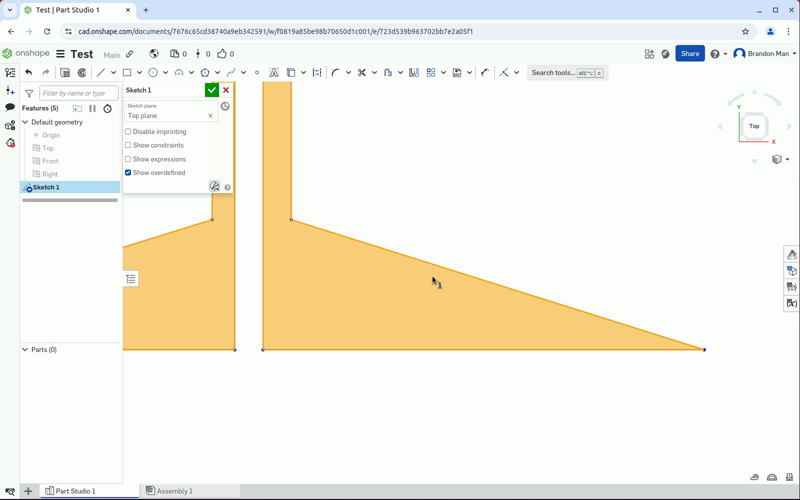
scroll(-6)
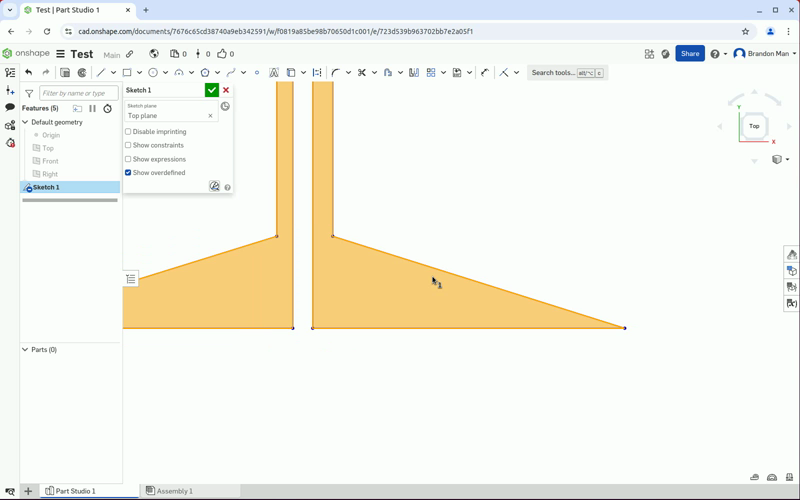
scroll(-6)
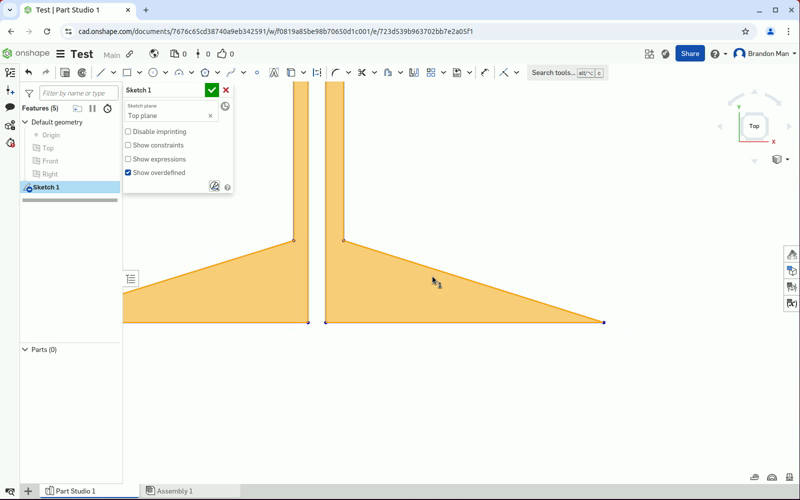
scroll(-6)
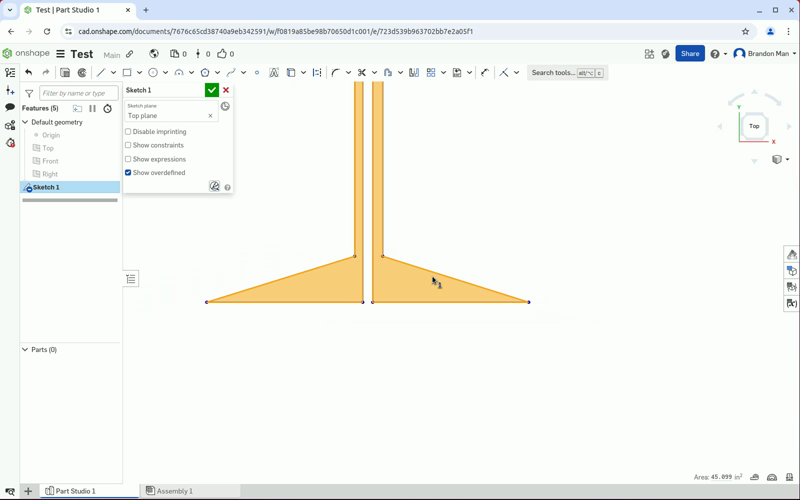
scroll(-6)
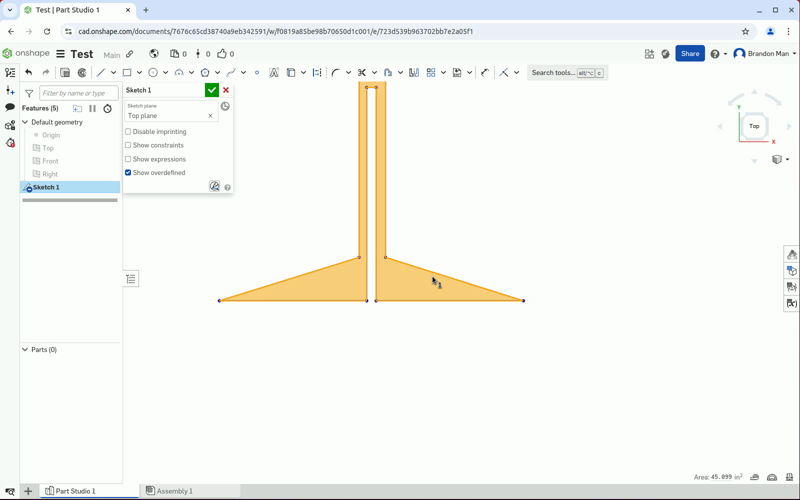
scroll(-6)
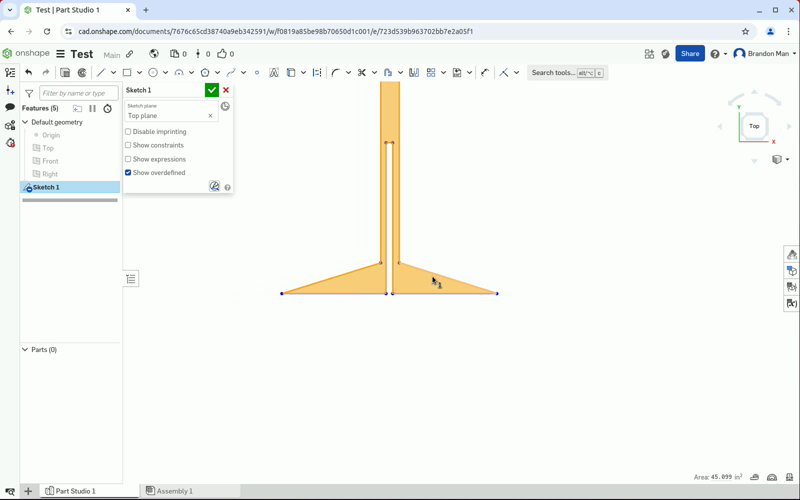
scroll(-6)
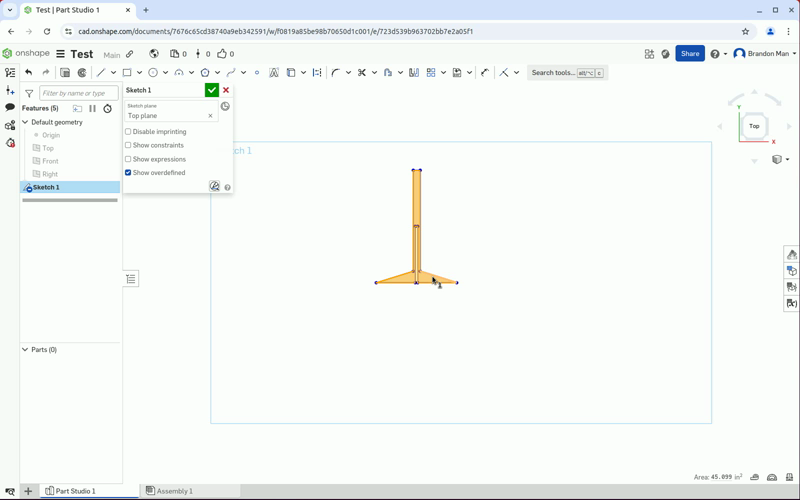
mouse_move(73, 352)
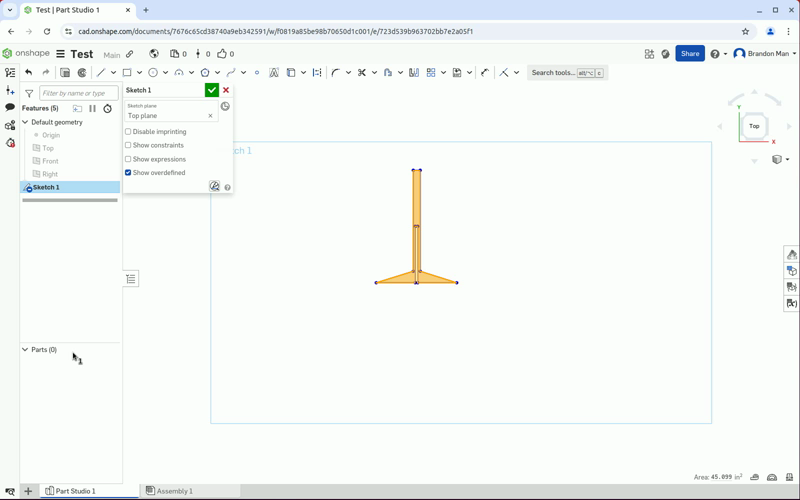
key(shift+y)
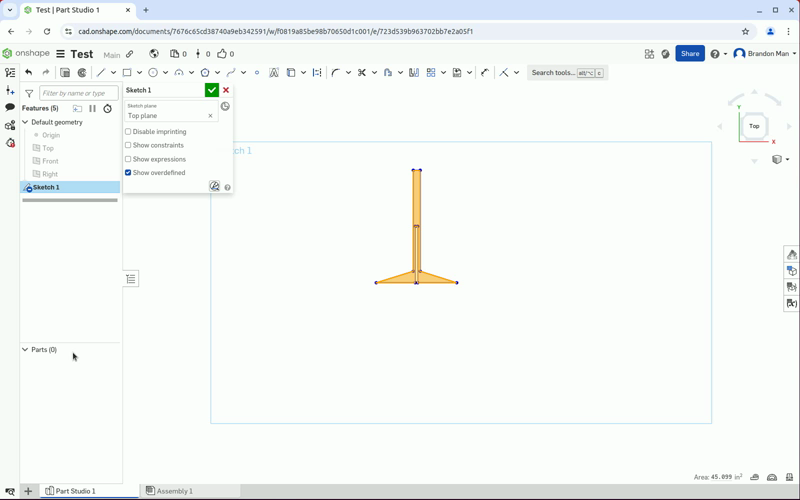
key(shift+e)
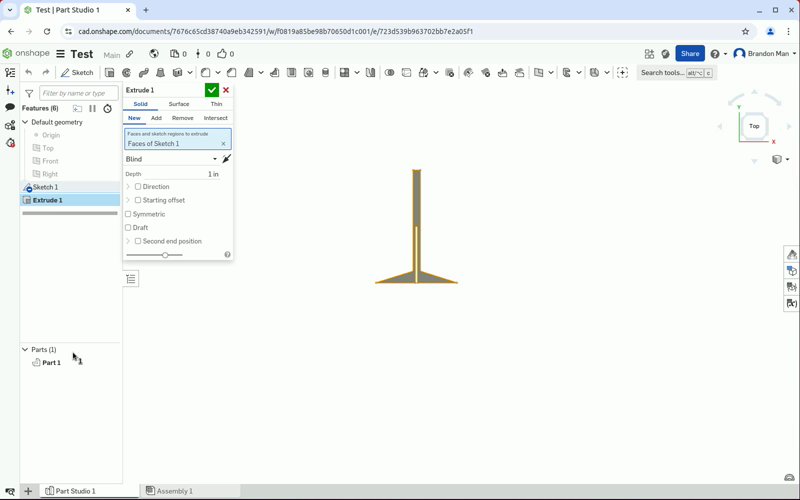
mouse_move(143, 106)
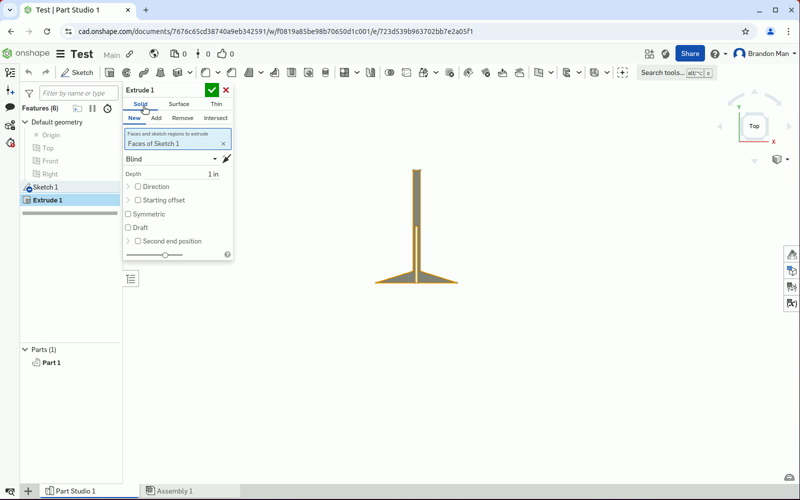
click(143, 106)
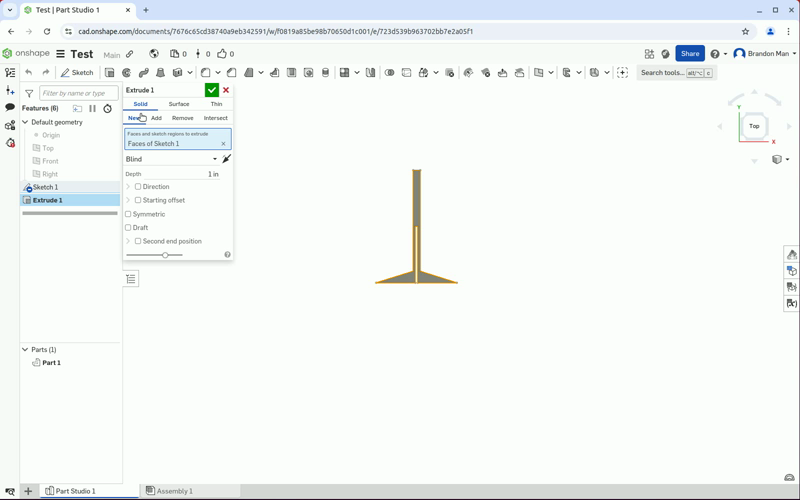
mouse_move(137, 120)
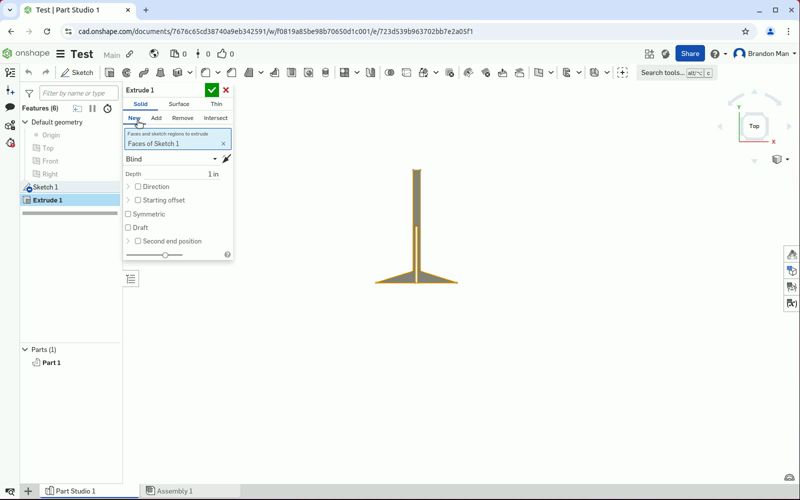
click(137, 120)
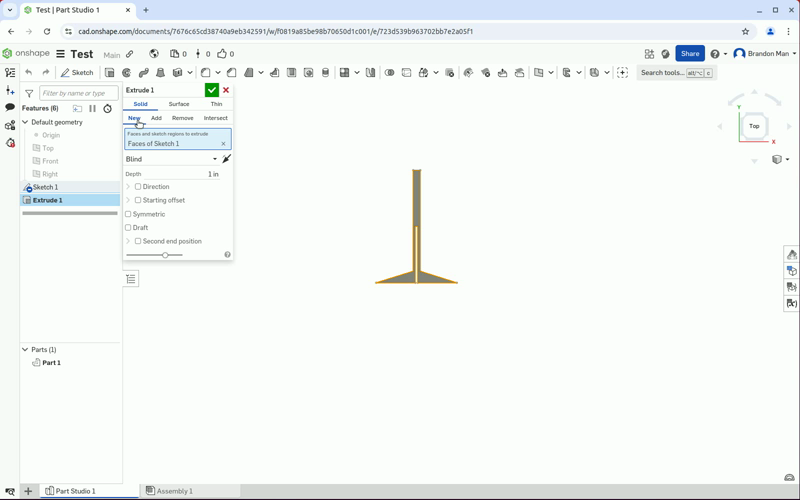
key(tab, 4)
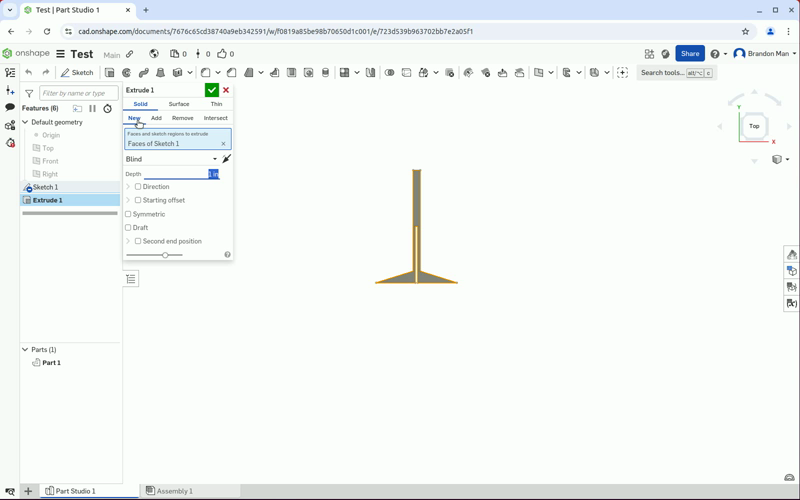
text(0.241)
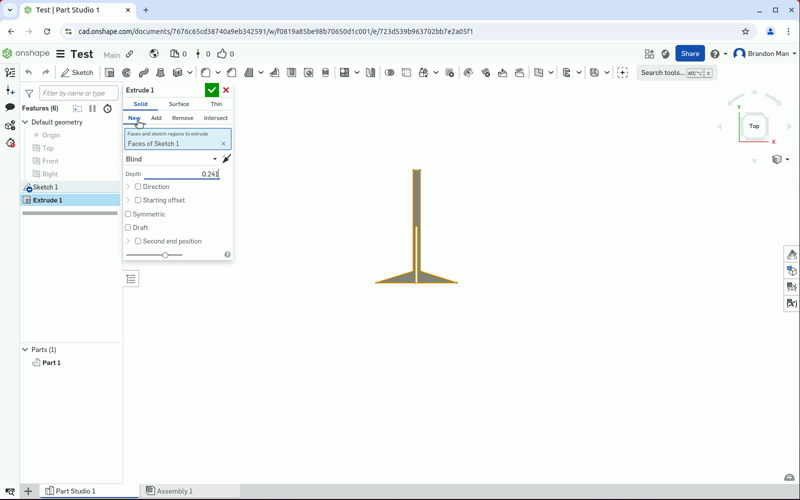
key(enter)
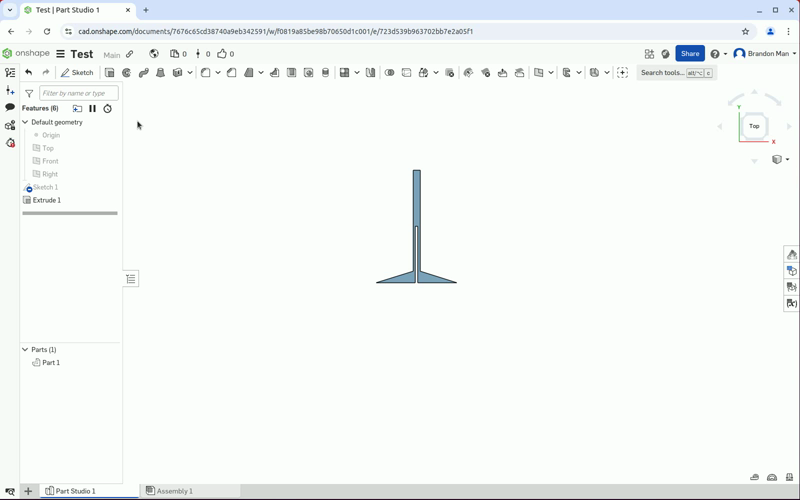
key(shift+h)
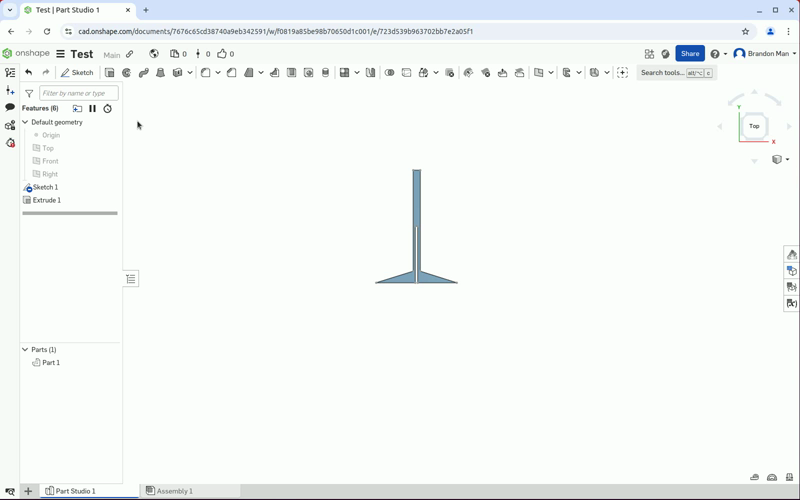
key(shift+h)
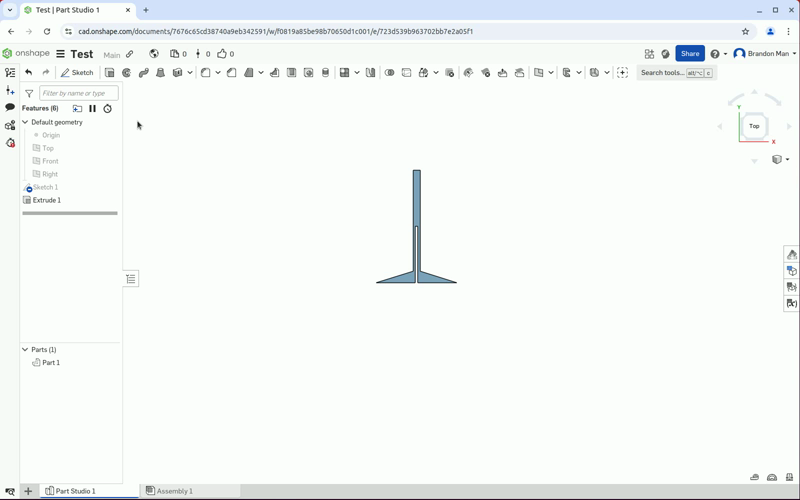
mouse_move(73, 189)
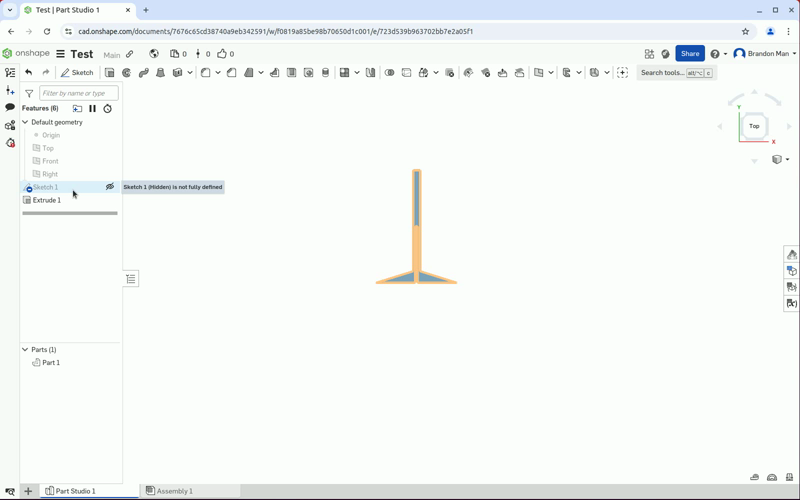
click(73, 189)
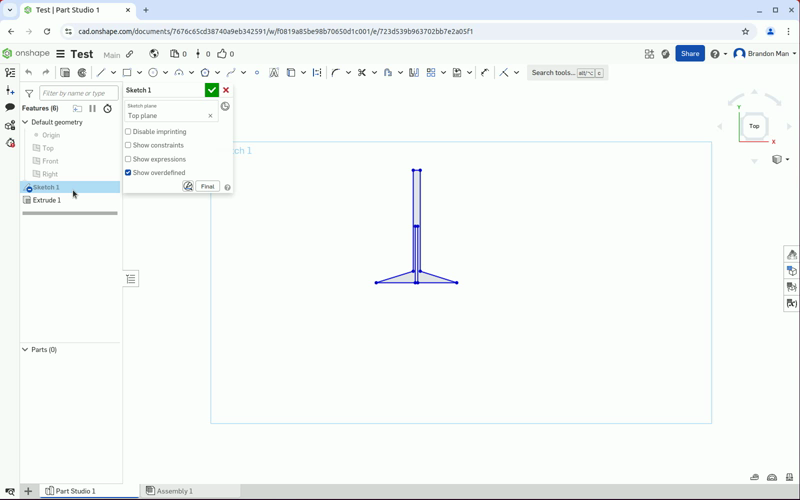
mouse_move(229, 92)
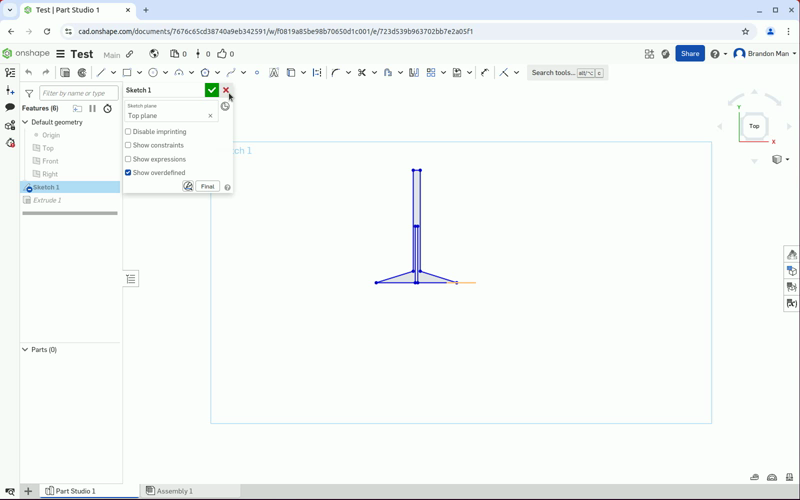
click(229, 92)
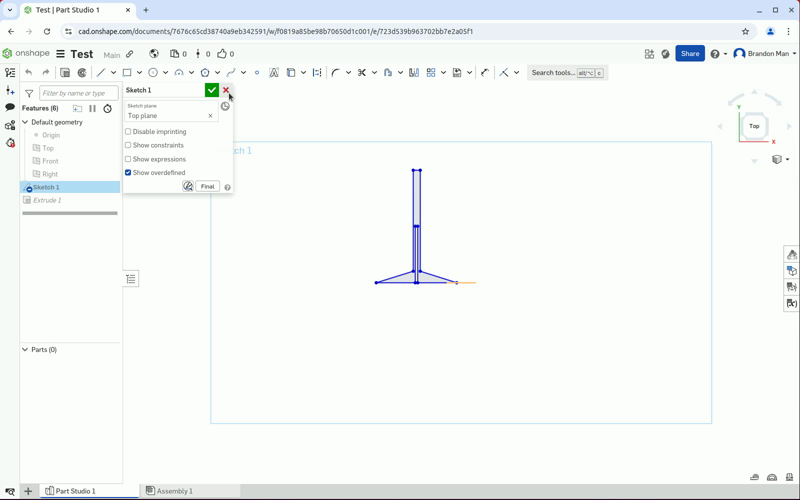
key(shift+s)
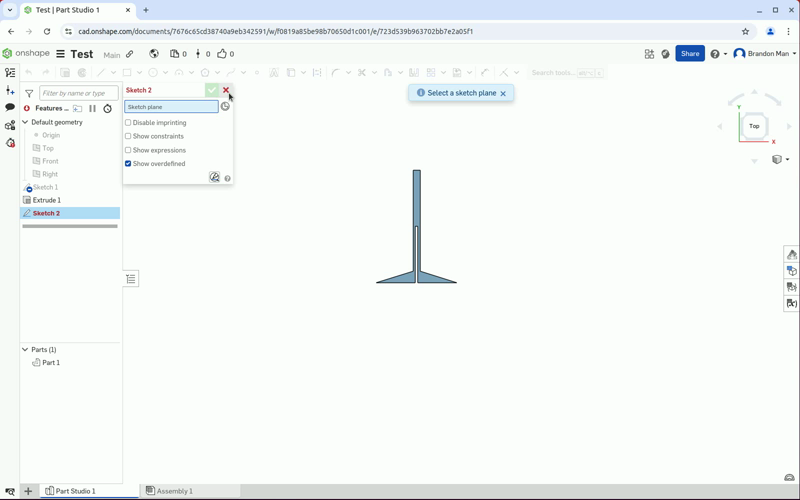
mouse_move(73, 150)
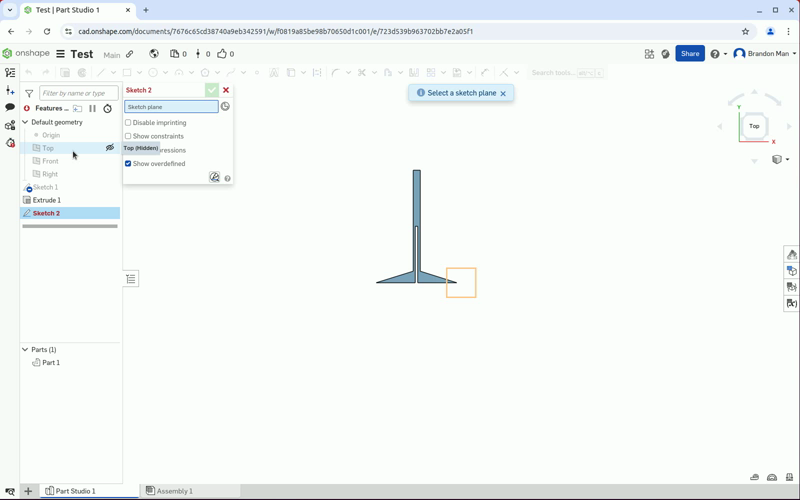
click(73, 150)
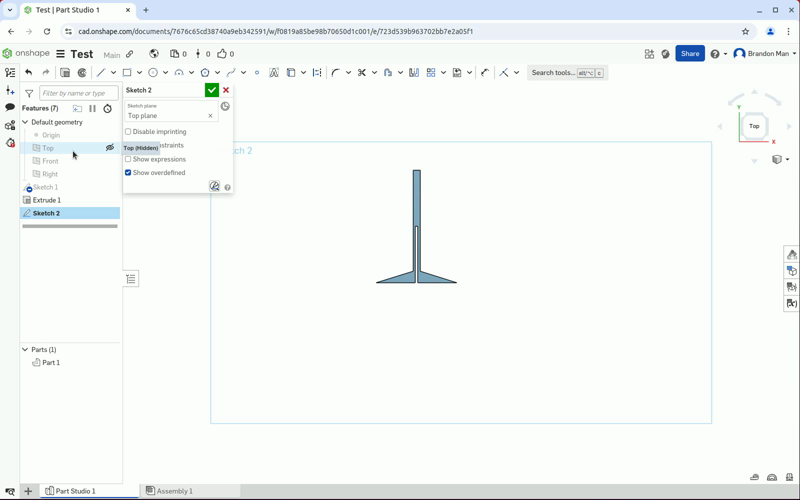
mouse_move(73, 352)
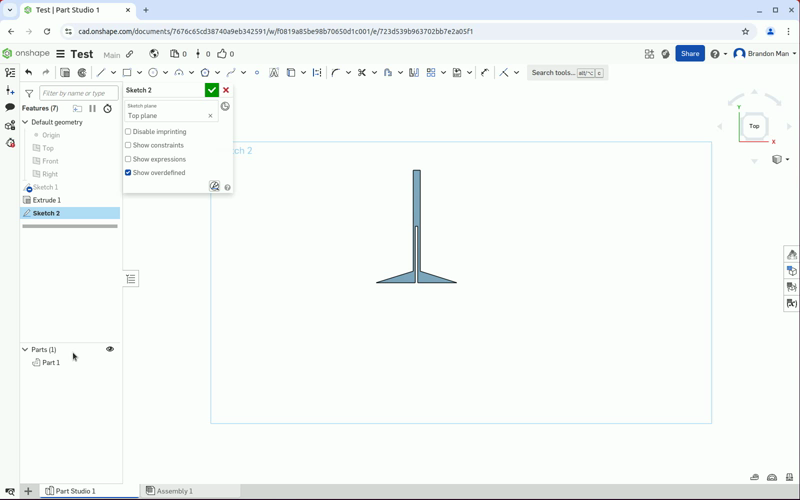
key(y)
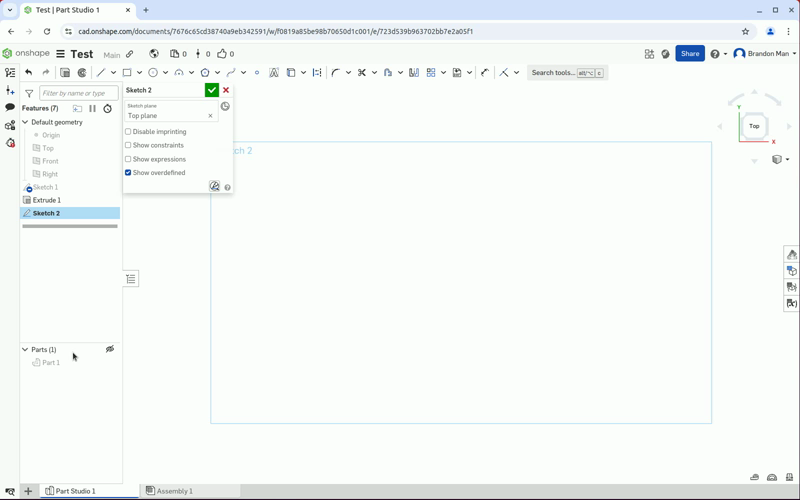
key(l)
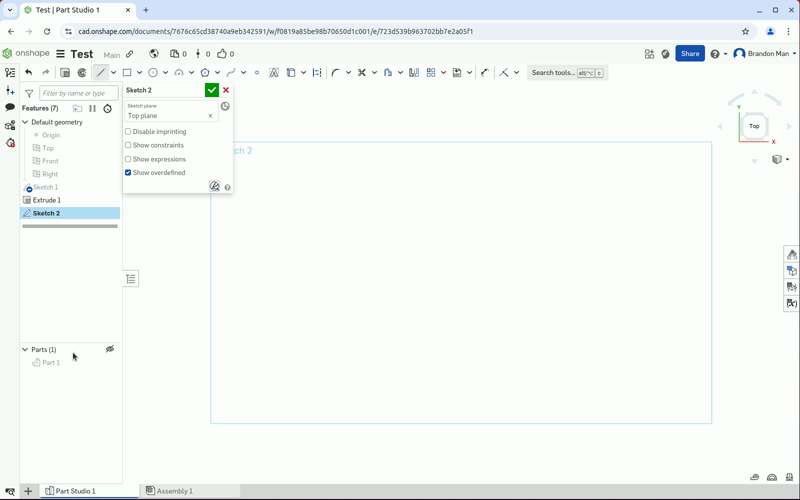
key_down(shift)
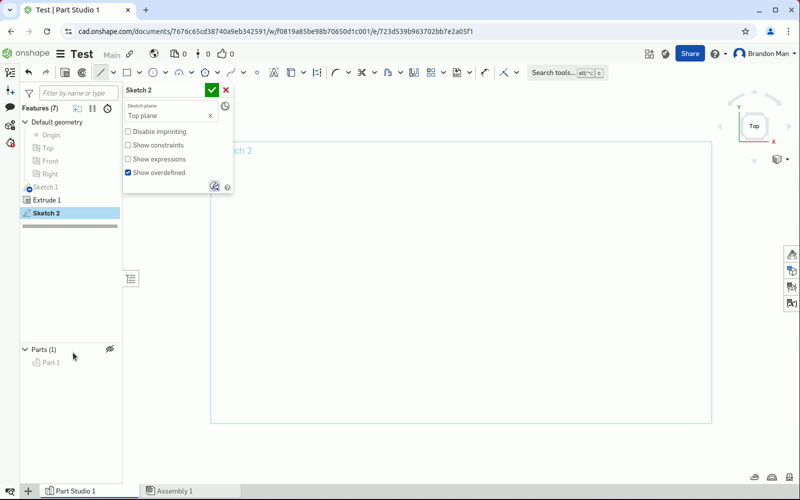
mouse_move(464, 282)
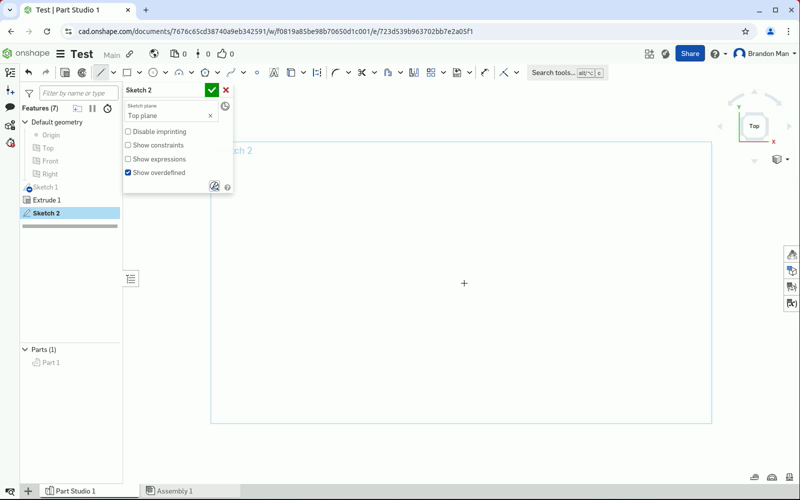
click(464, 282)
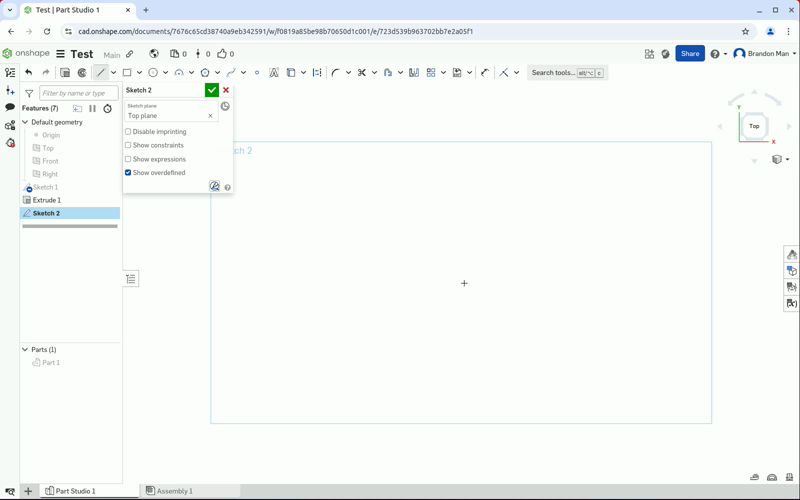
key_up(shift)
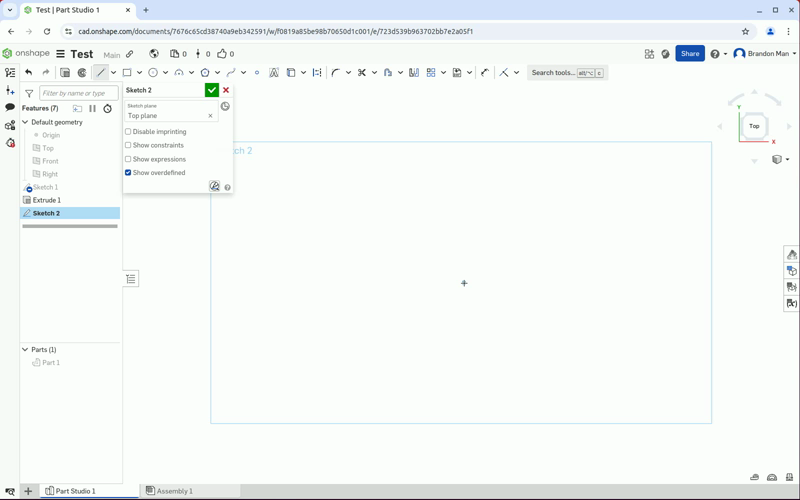
key_down(shift)
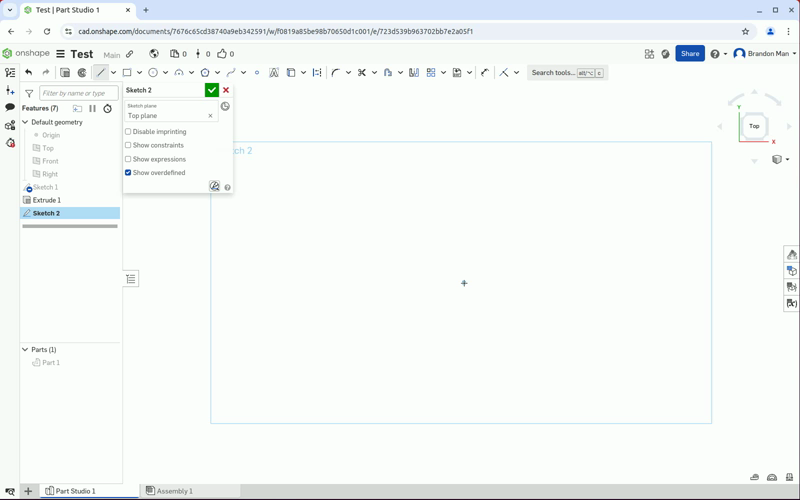
mouse_move(544, 282)
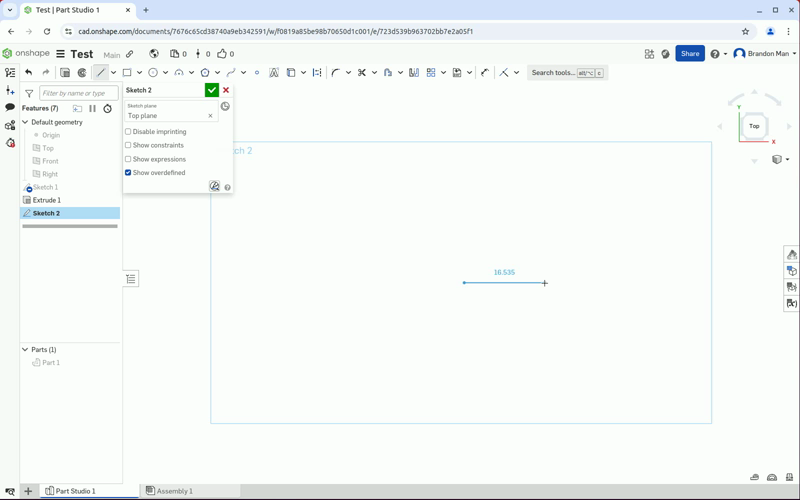
click(544, 282)
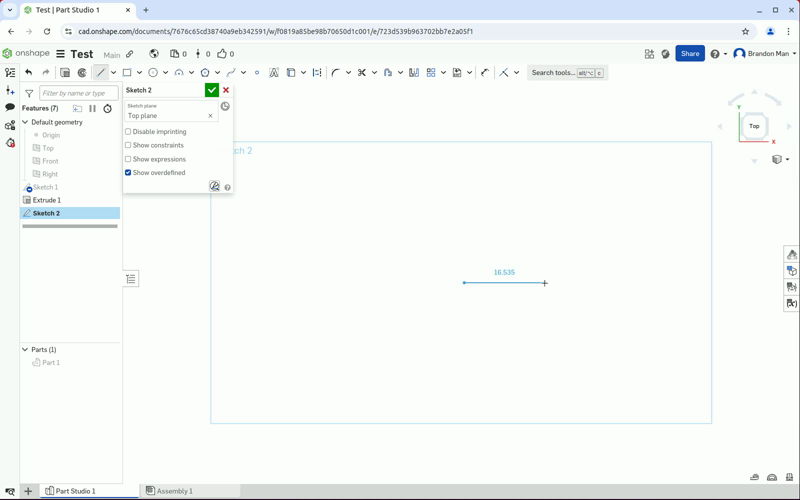
key_up(shift)
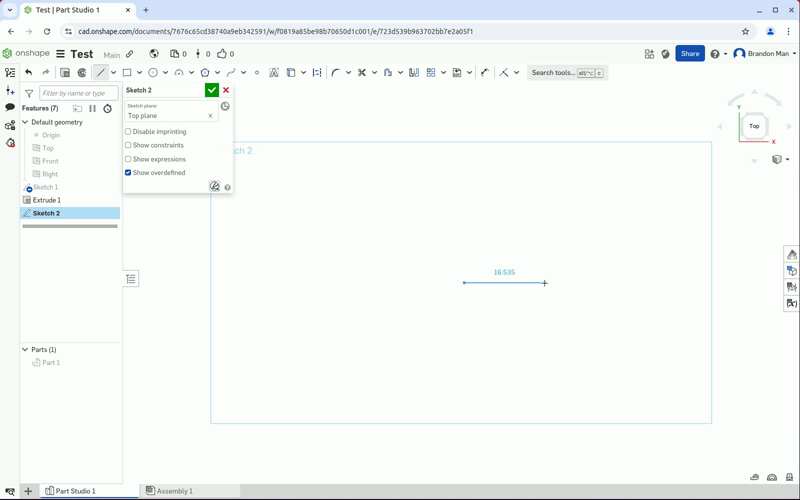
key_down(shift)
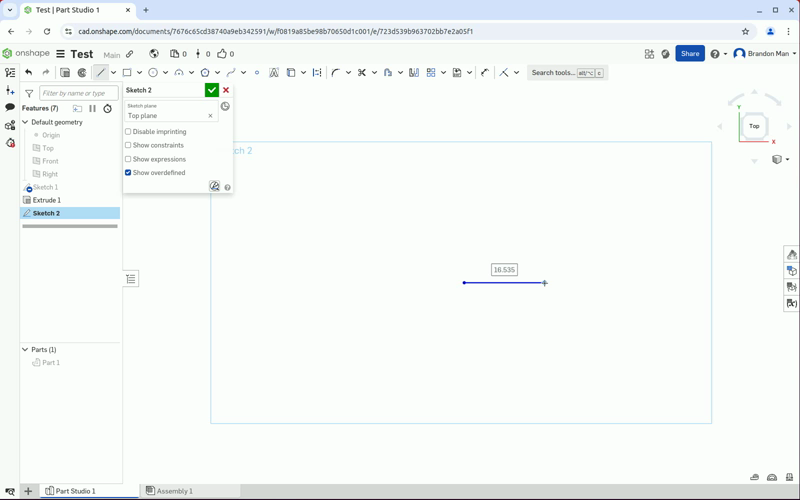
mouse_move(574, 282)
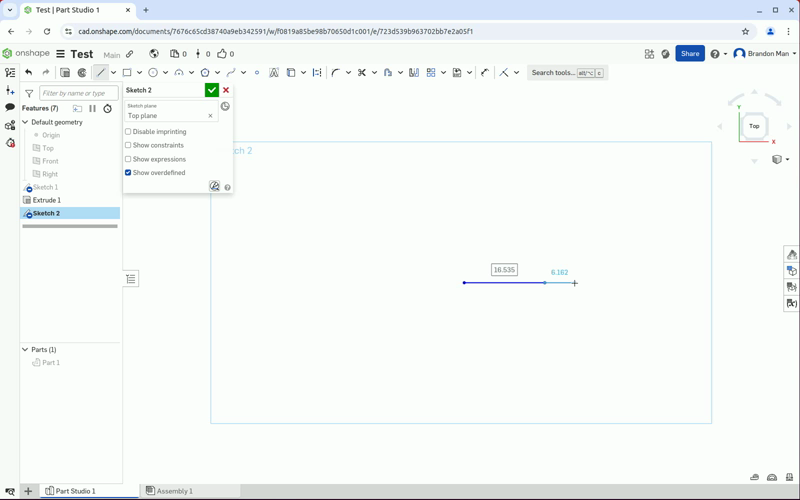
mouse_move(508, 271)
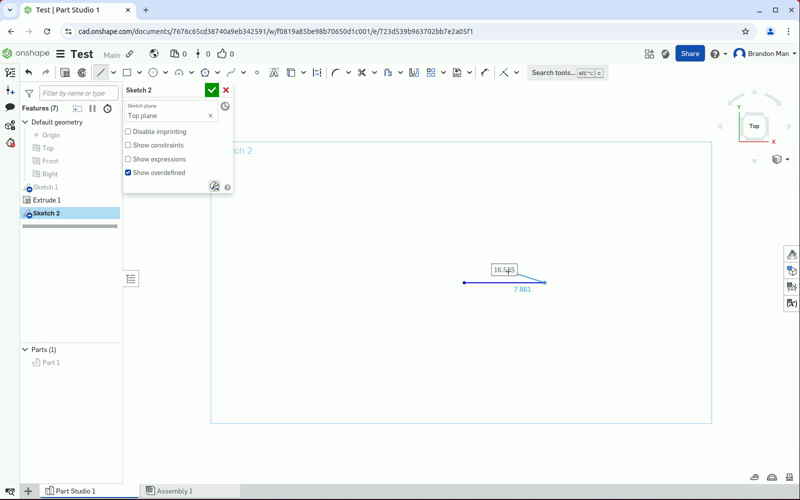
click(508, 271)
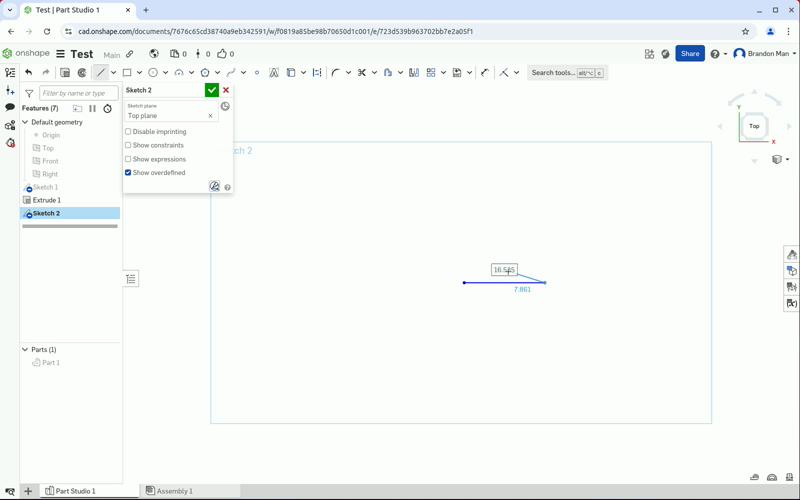
key_up(shift)
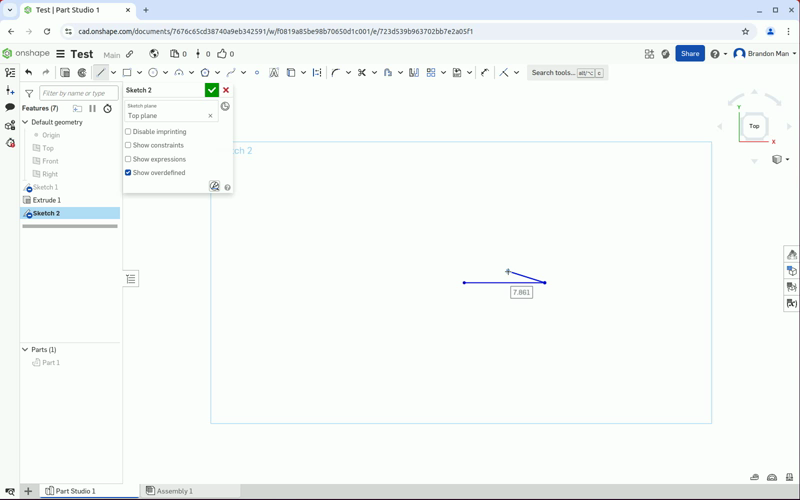
key_down(shift)
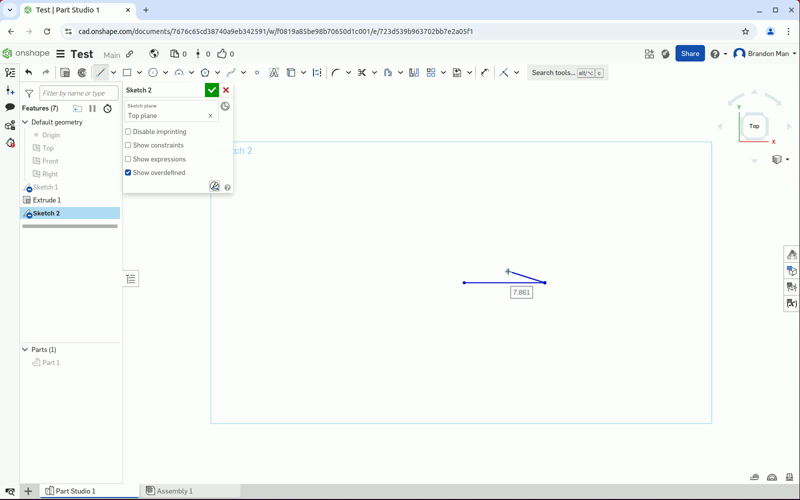
mouse_move(508, 170)
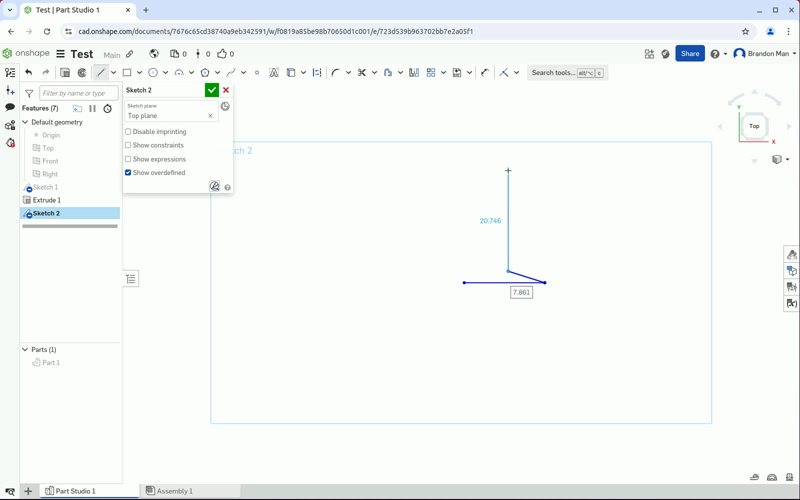
click(508, 170)
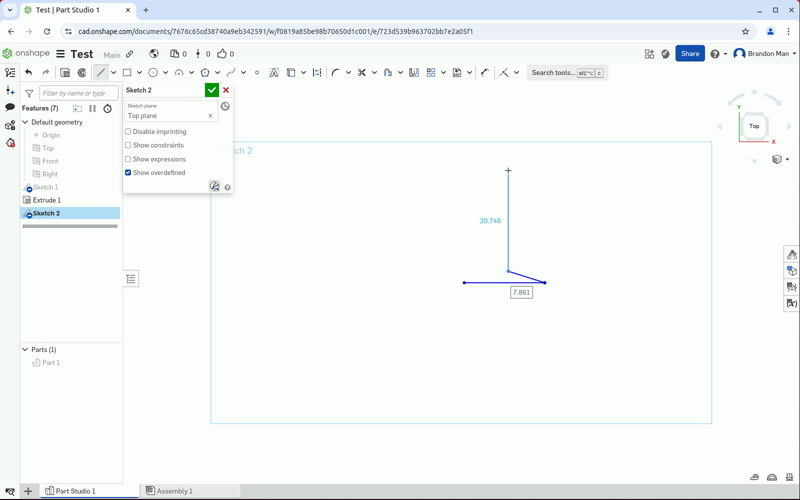
key_up(shift)
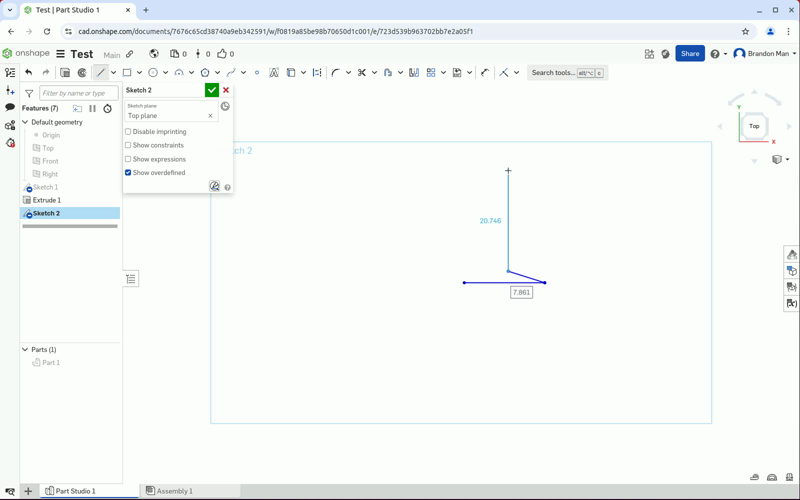
key_down(shift)
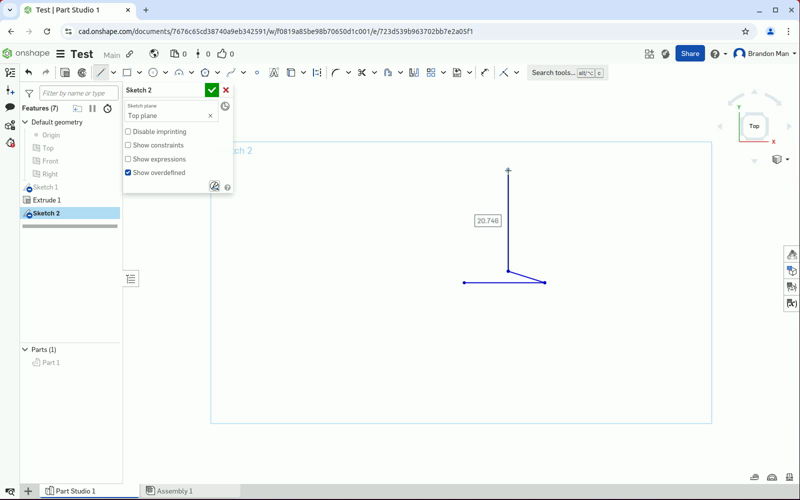
mouse_move(538, 170)
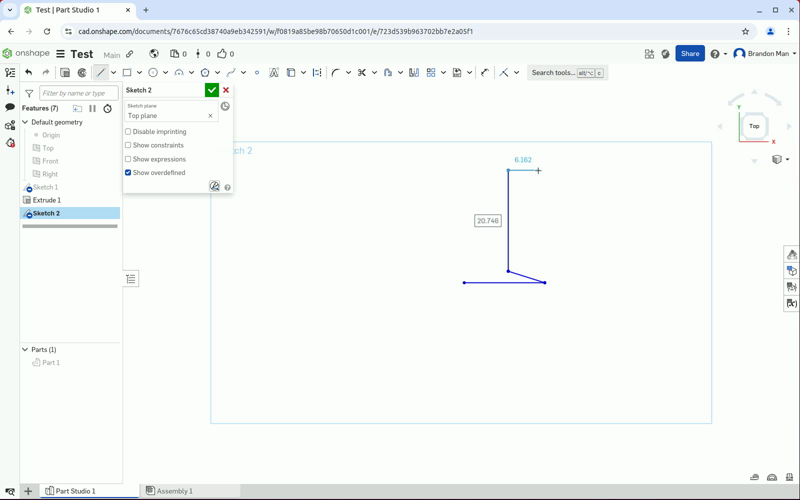
mouse_move(505, 170)
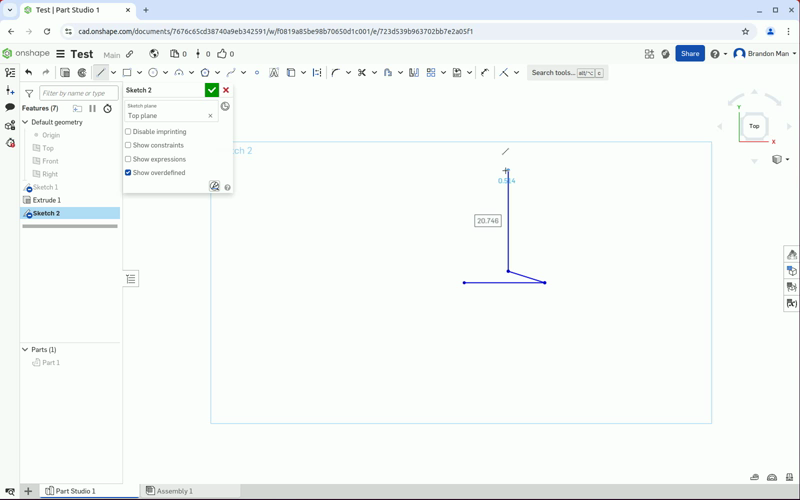
scroll(6)
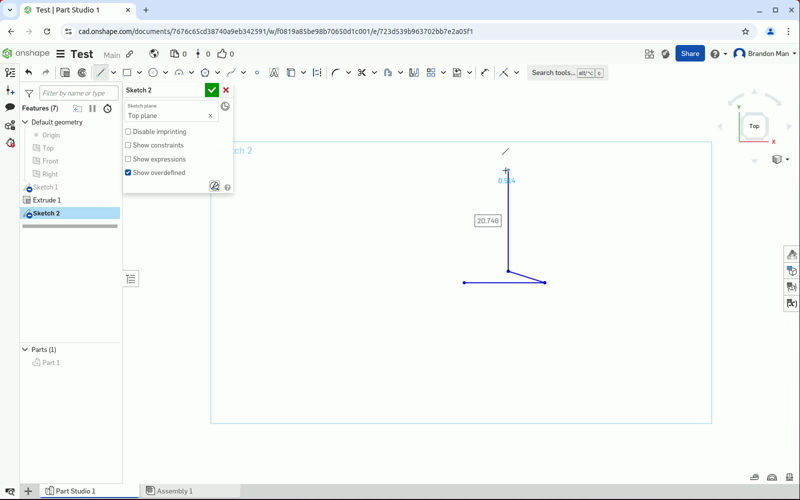
scroll(6)
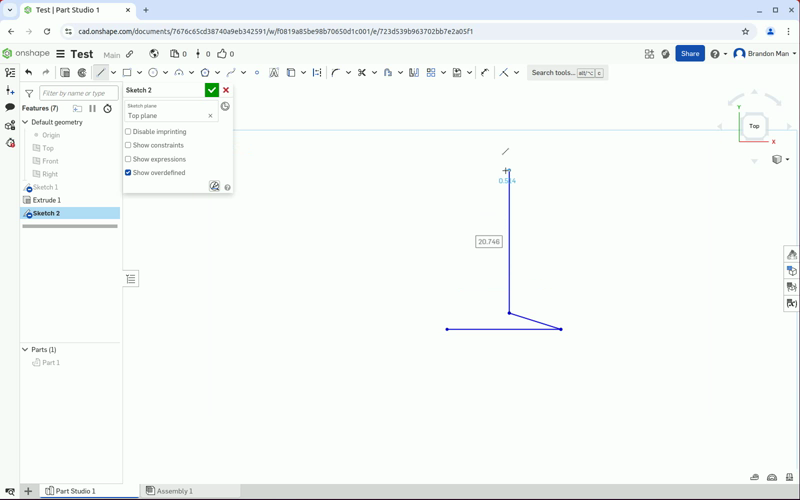
scroll(6)
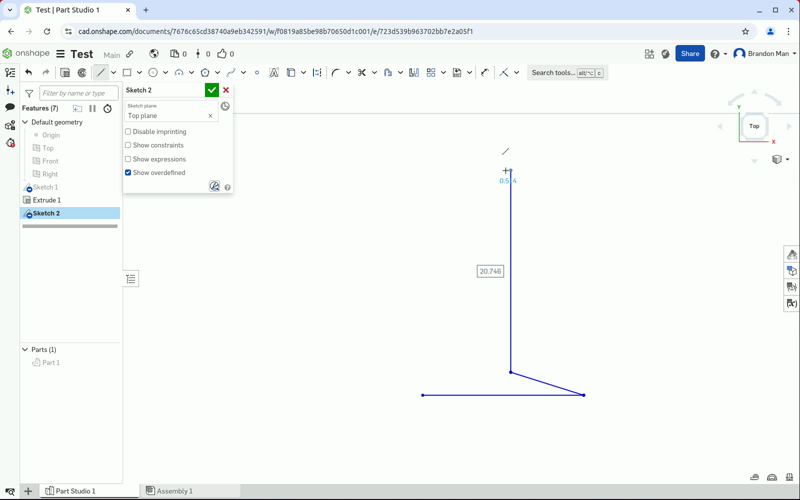
scroll(6)
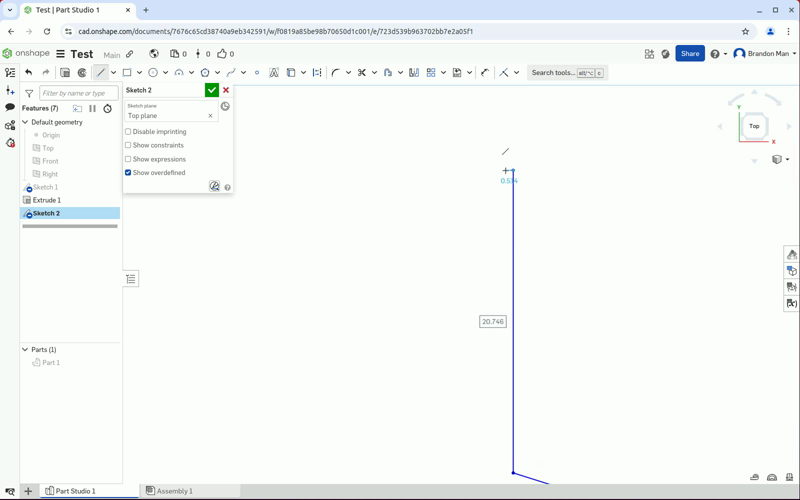
scroll(6)
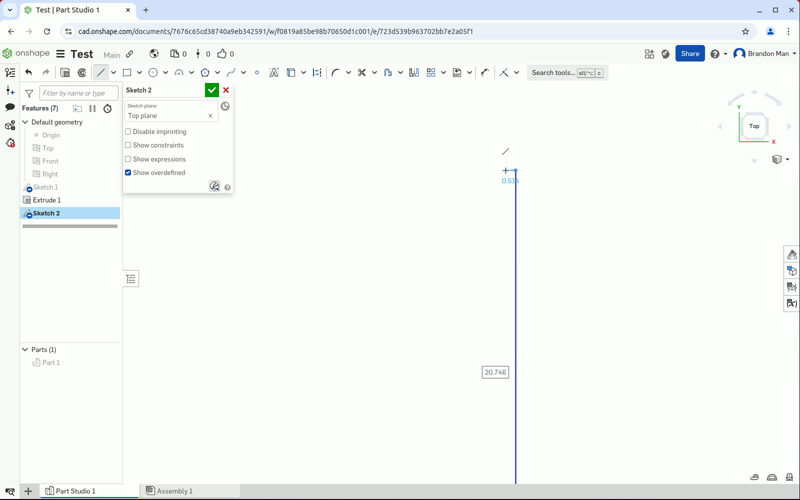
scroll(6)
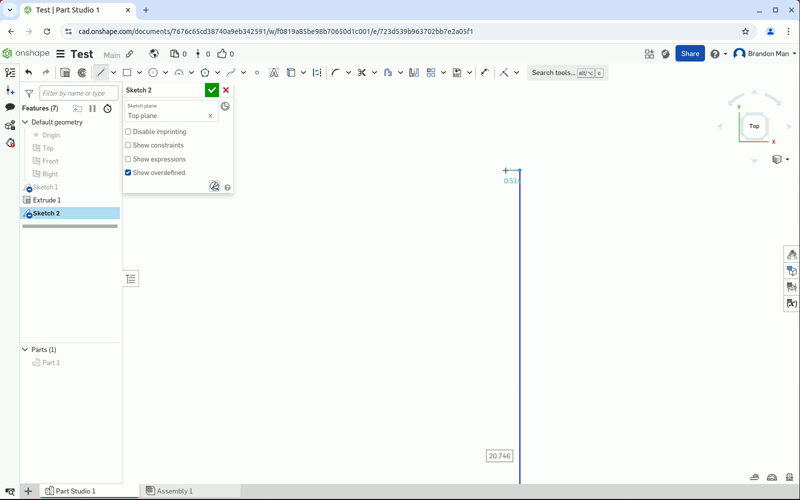
scroll(6)
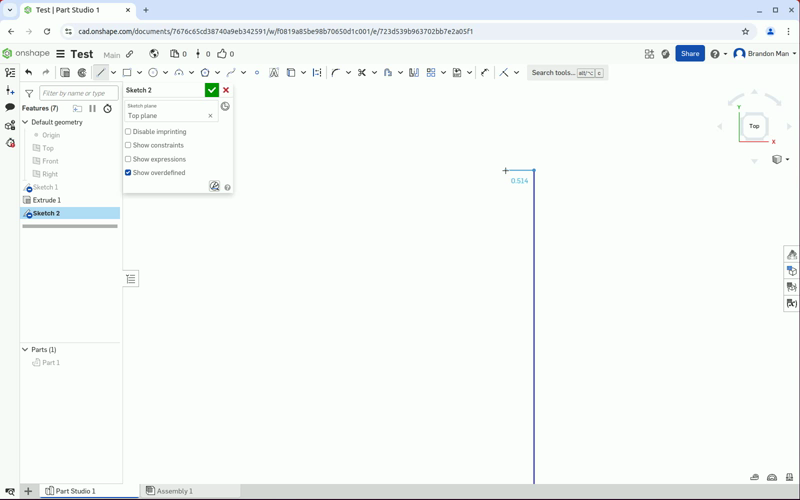
click(505, 170)
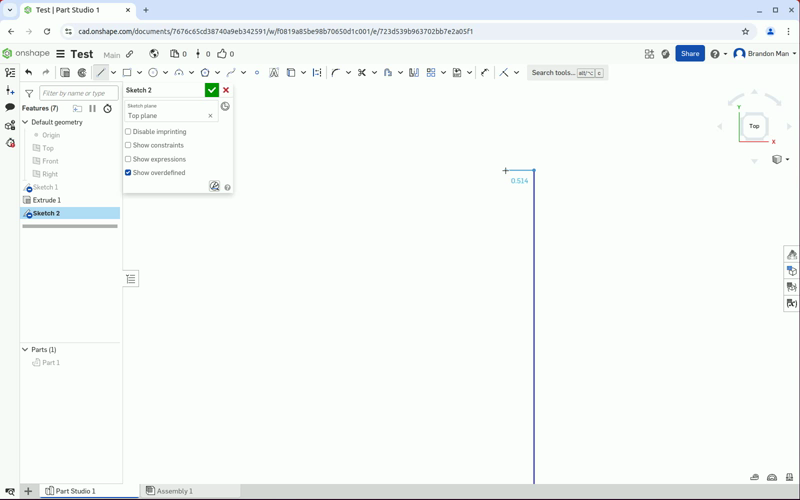
scroll(-6)
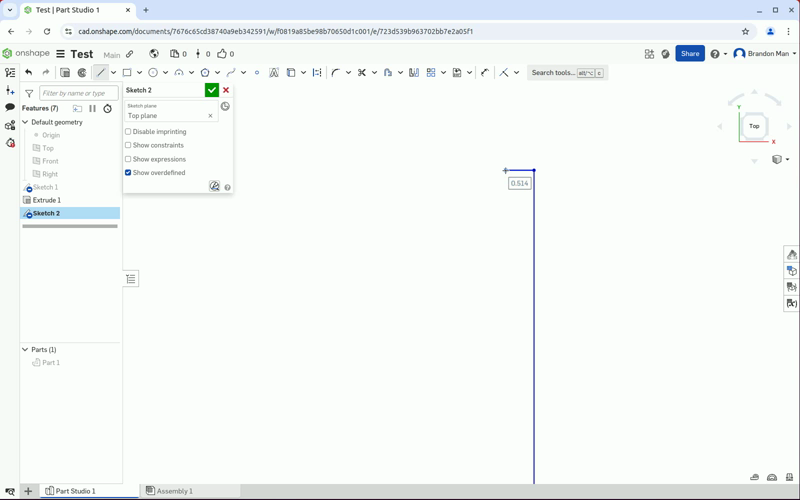
scroll(-6)
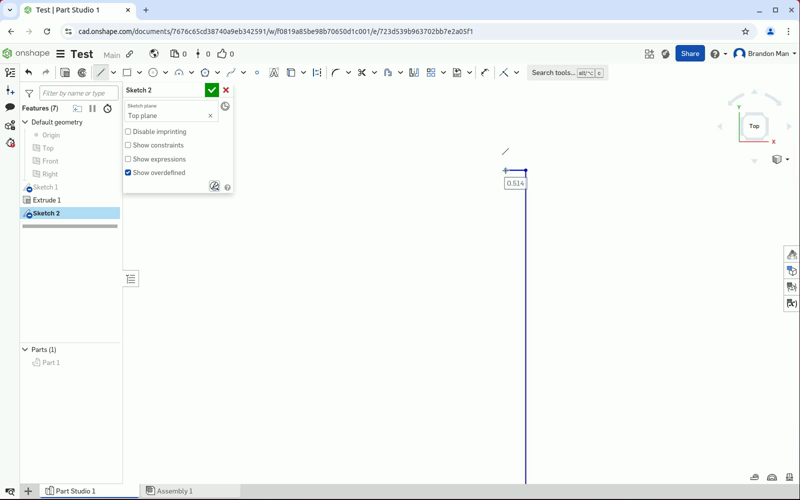
scroll(-6)
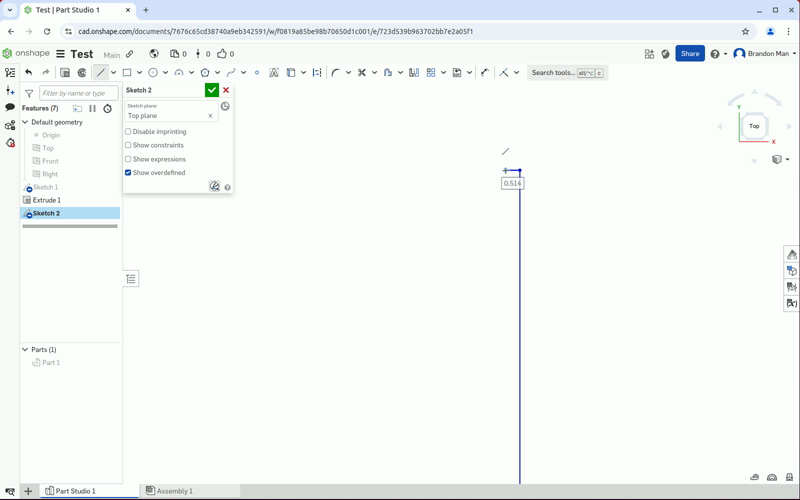
scroll(-6)
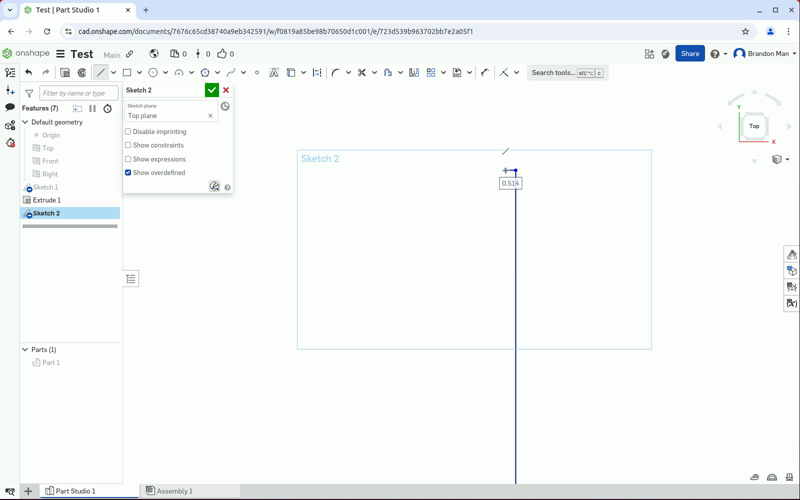
scroll(-6)
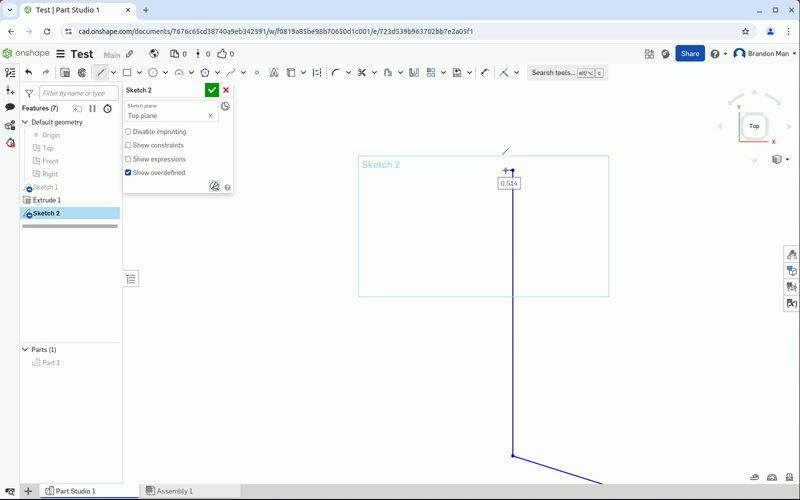
scroll(-6)
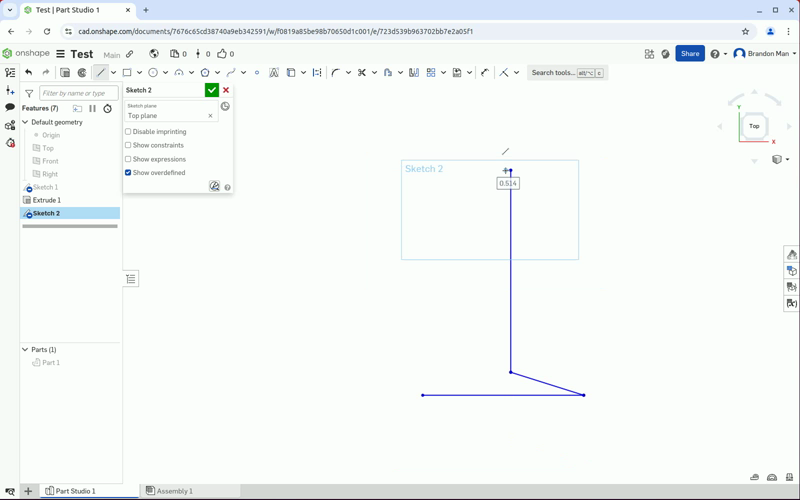
scroll(-6)
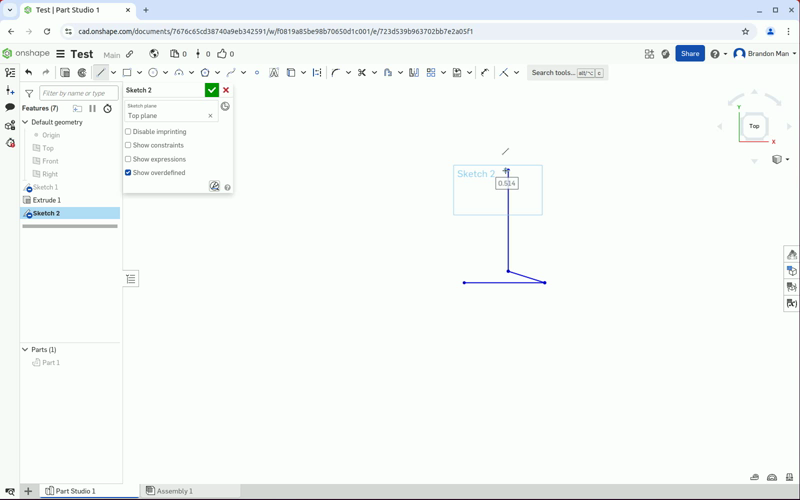
key_up(shift)
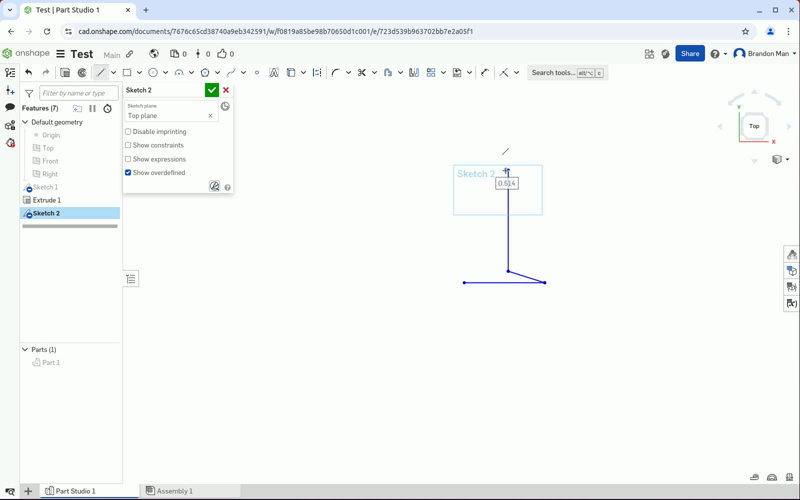
key_down(shift)
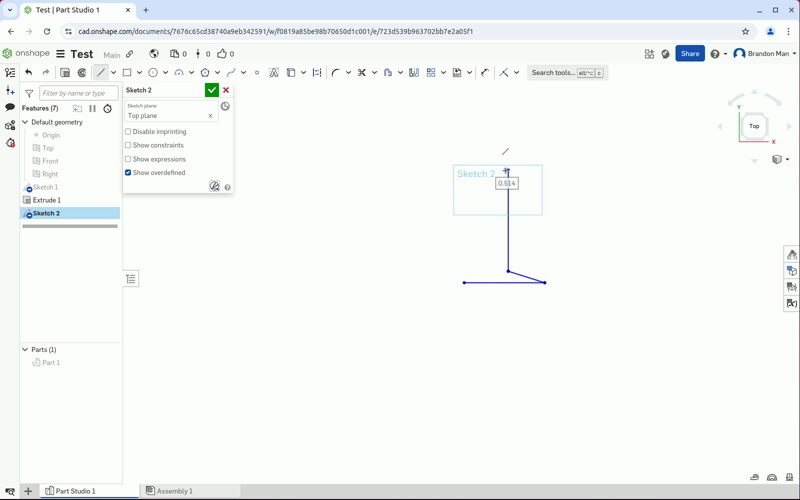
mouse_move(535, 170)
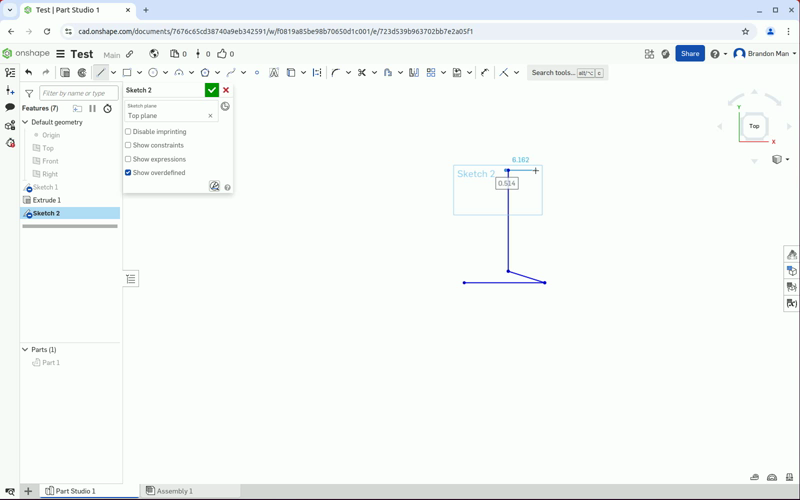
mouse_move(505, 226)
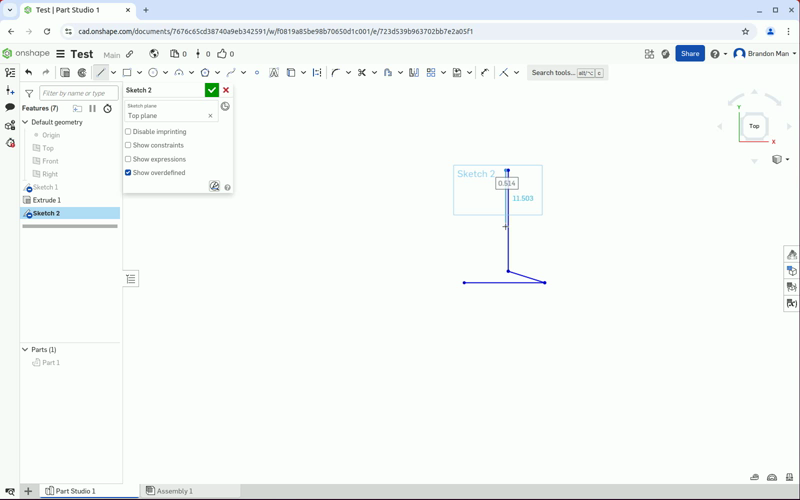
click(505, 226)
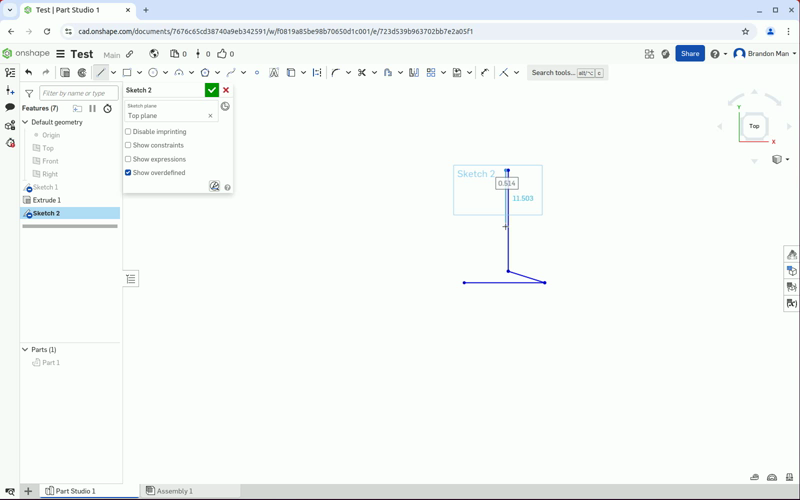
key_up(shift)
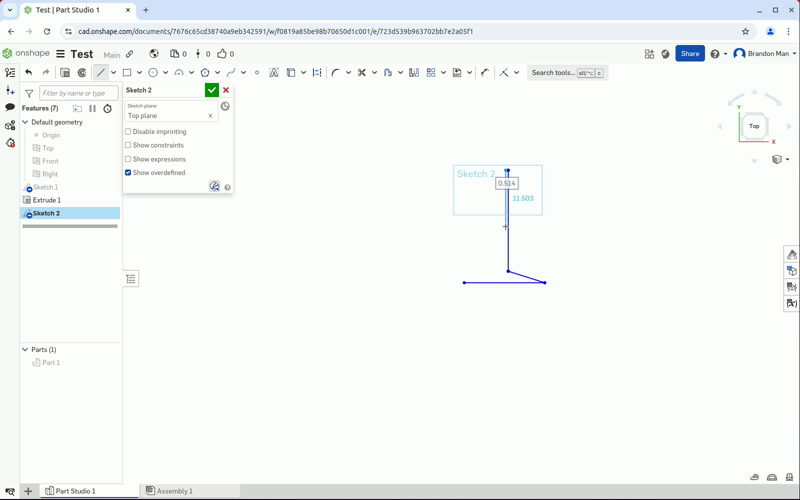
key_down(shift)
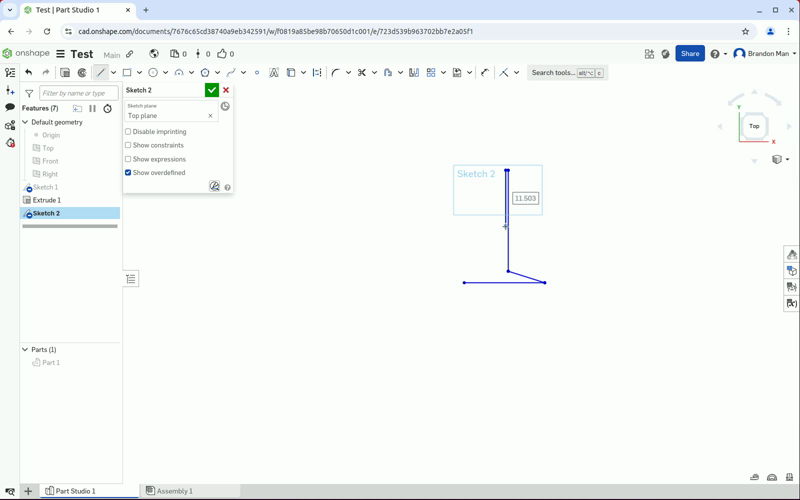
mouse_move(535, 226)
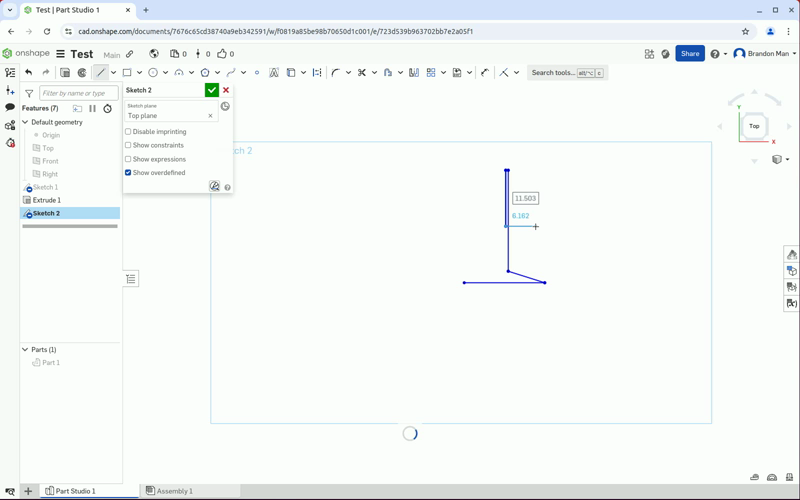
mouse_move(503, 226)
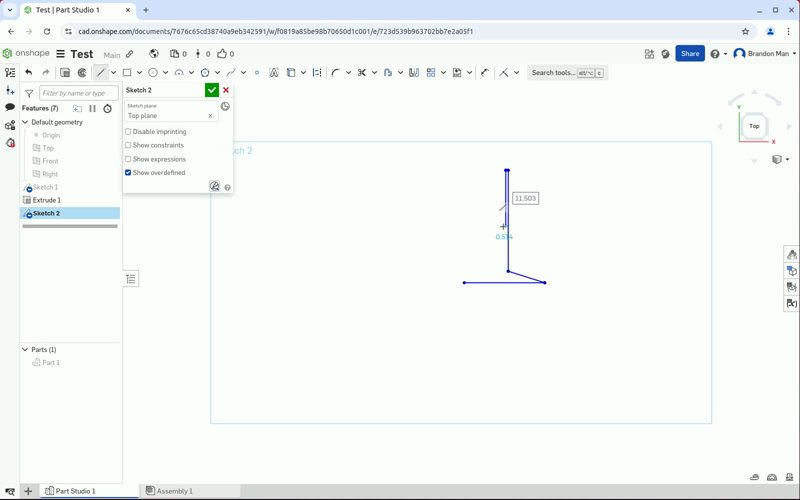
scroll(6)
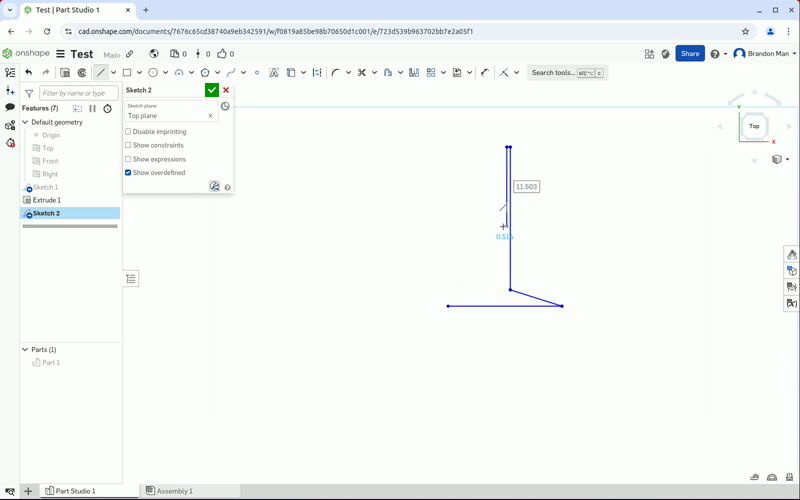
scroll(6)
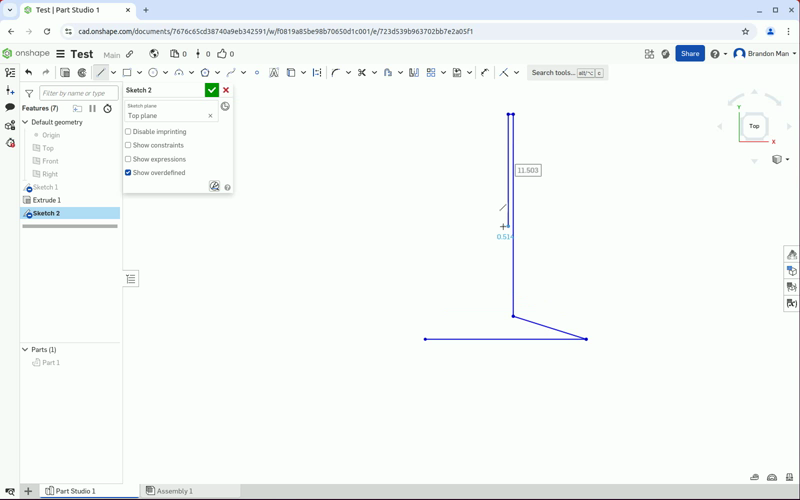
scroll(6)
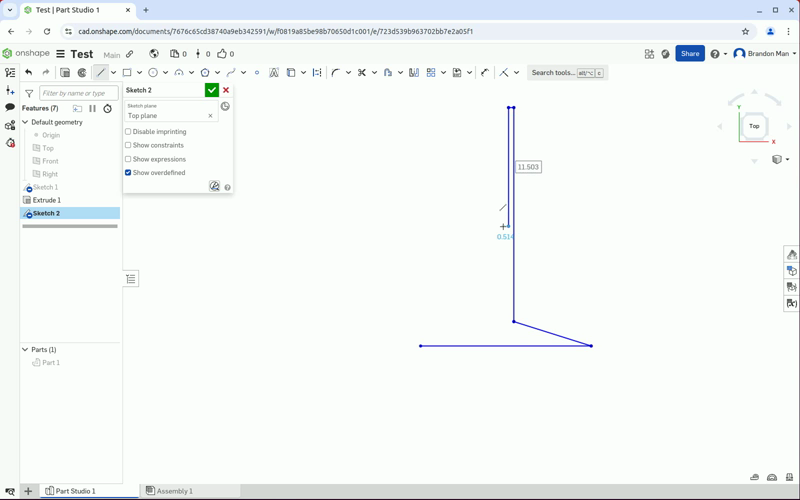
scroll(6)
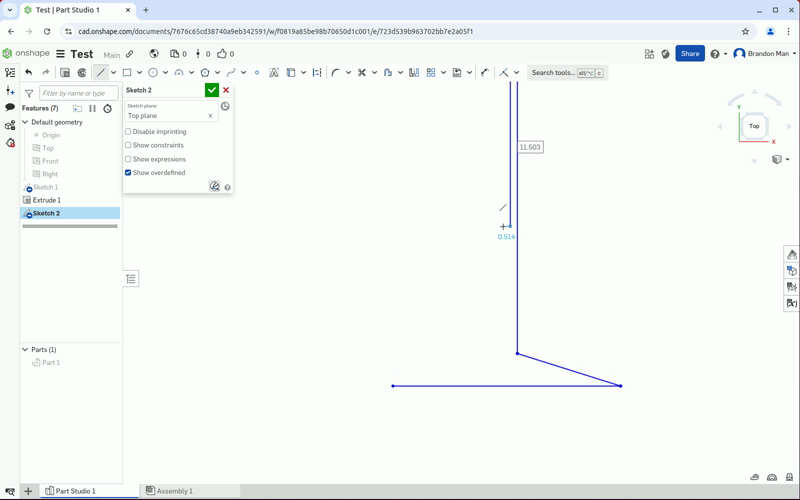
scroll(6)
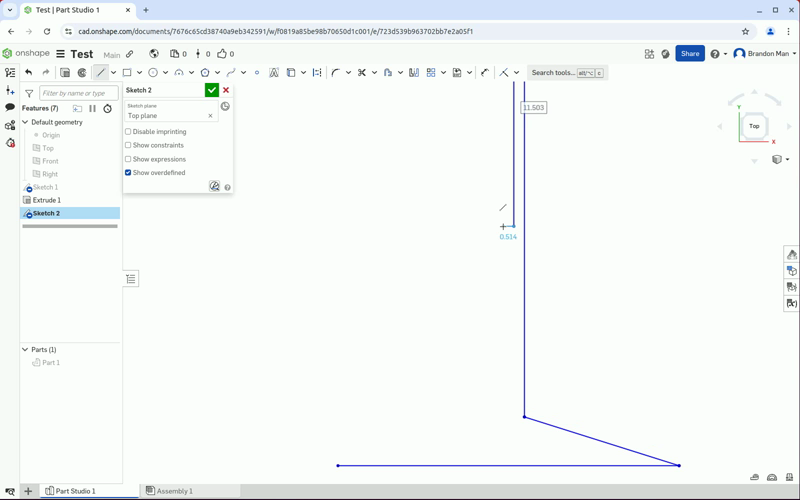
scroll(6)
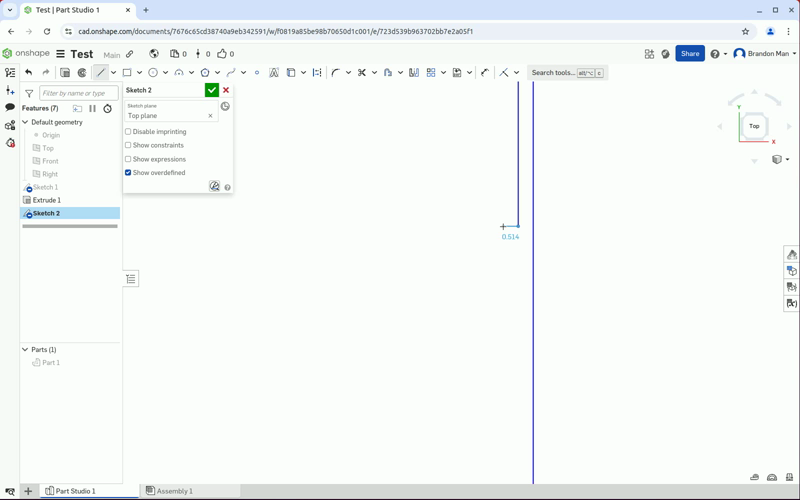
scroll(6)
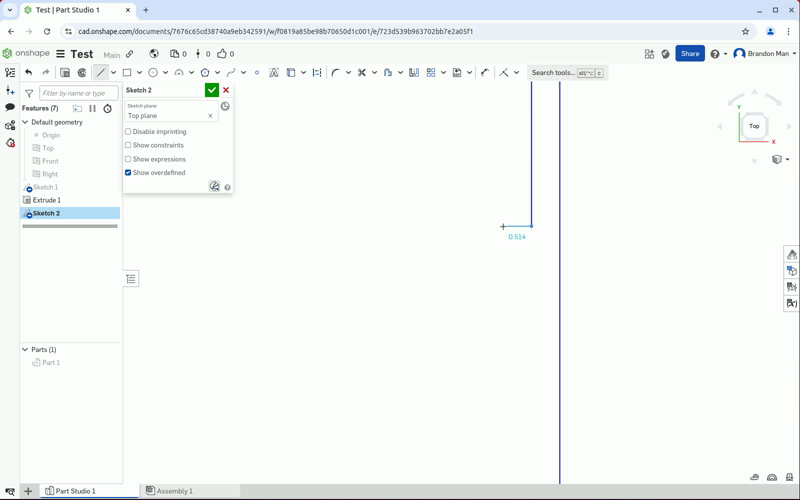
click(503, 226)
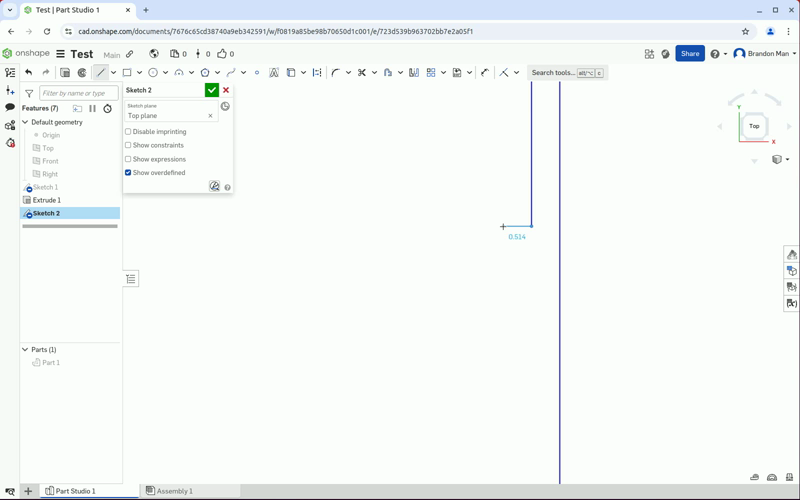
scroll(-6)
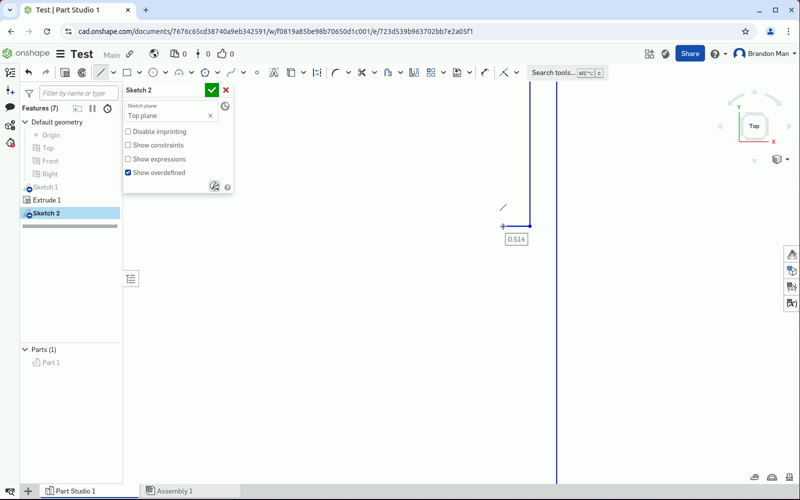
scroll(-6)
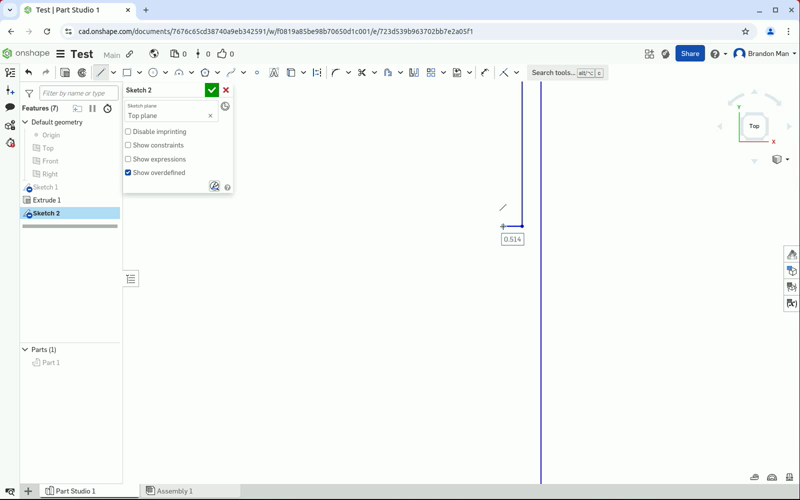
scroll(-6)
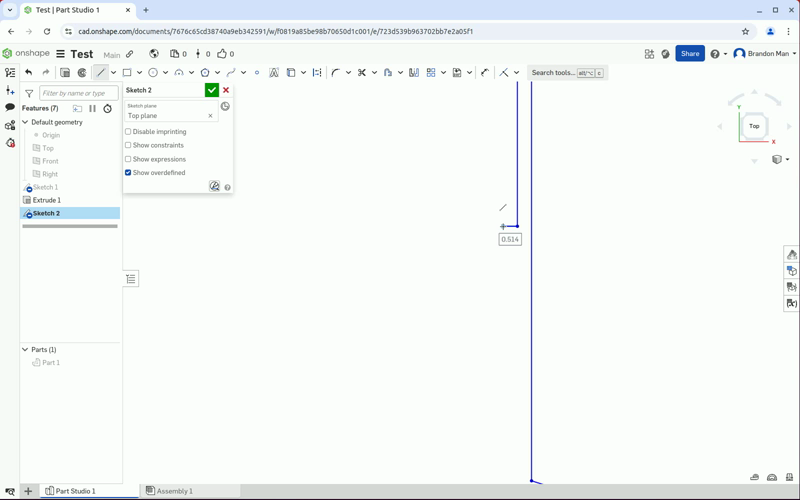
scroll(-6)
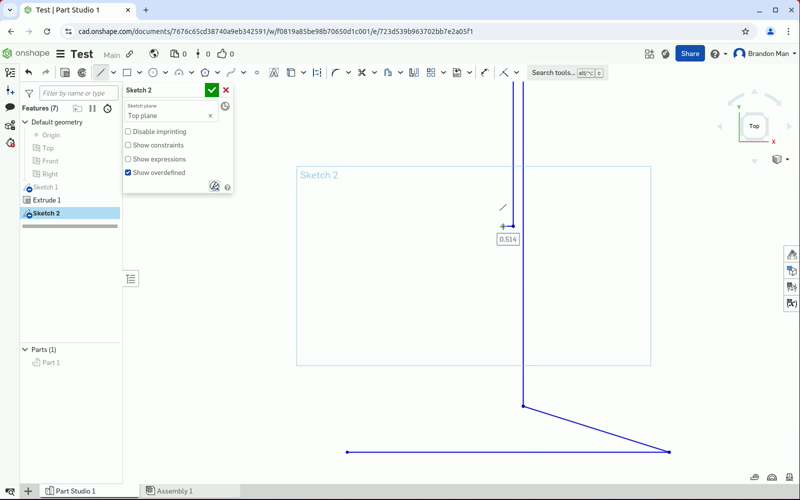
scroll(-6)
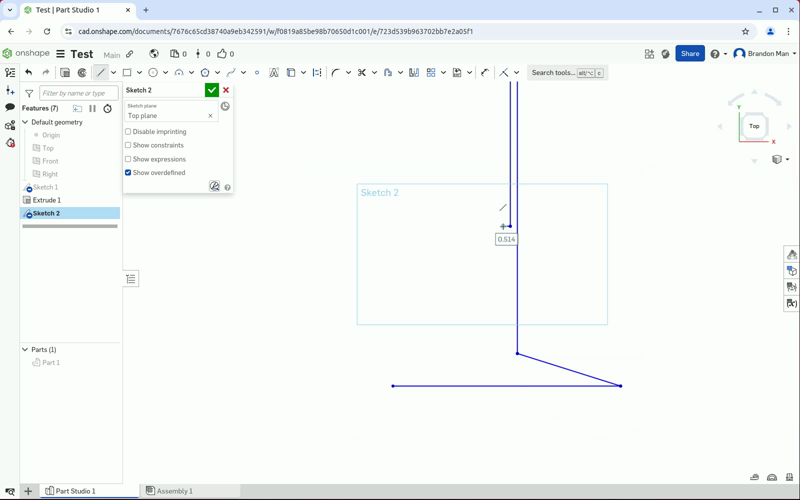
scroll(-6)
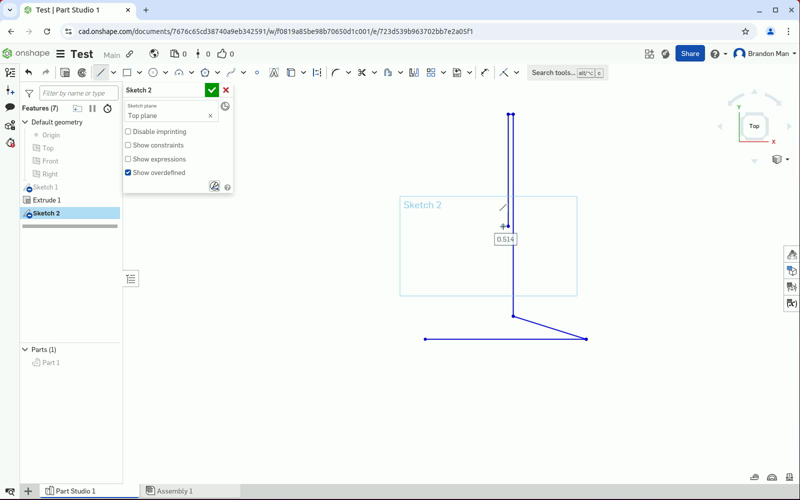
scroll(-6)
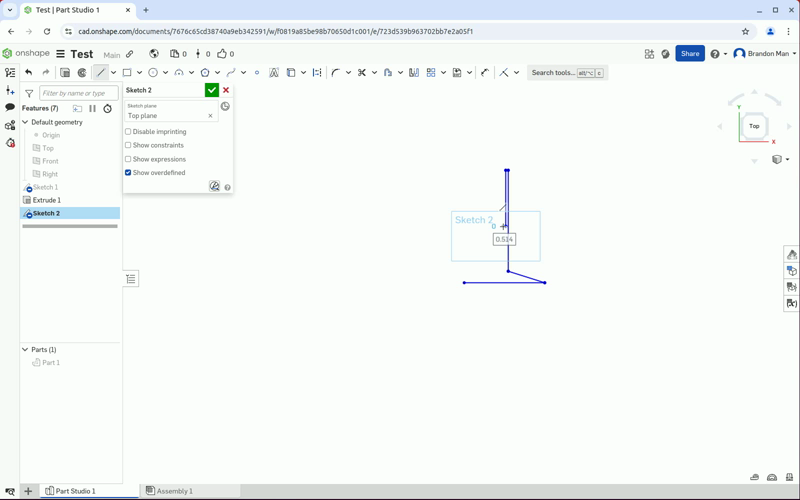
key_up(shift)
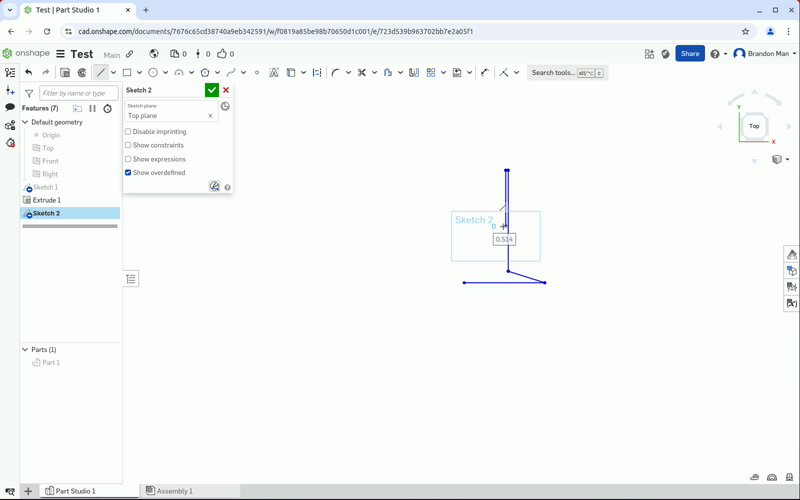
key_down(shift)
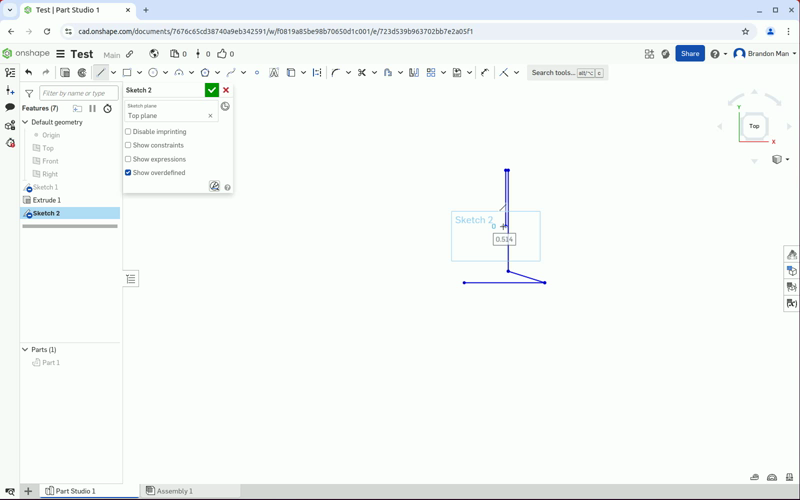
mouse_move(533, 226)
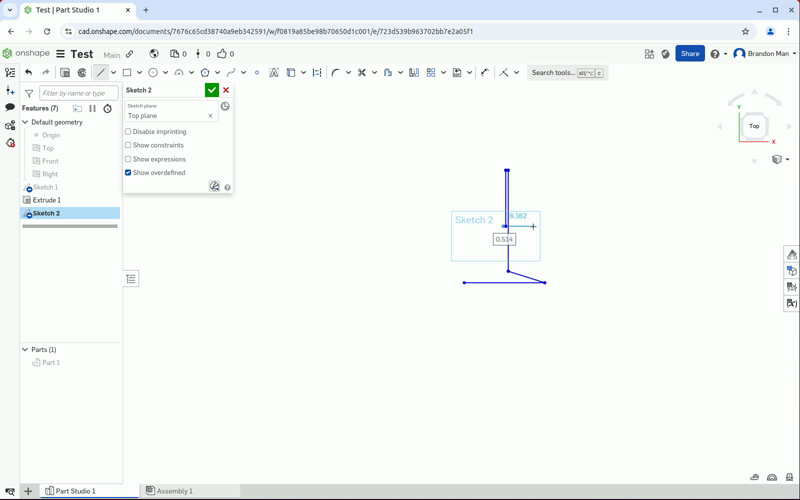
mouse_move(503, 170)
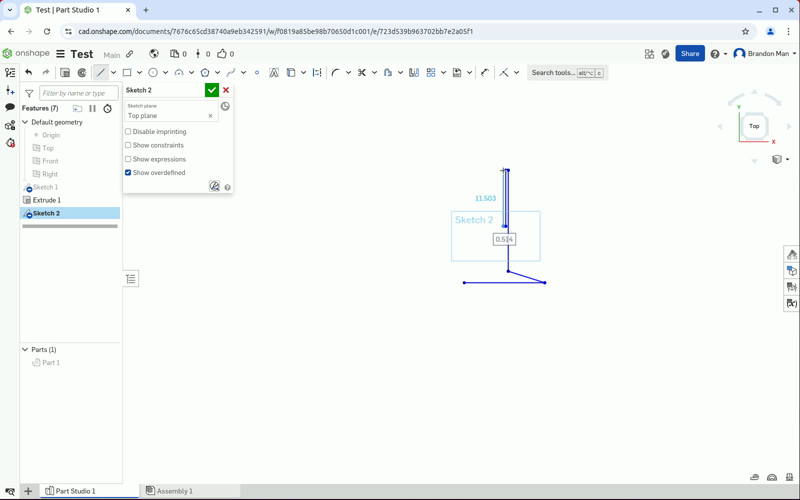
scroll(6)
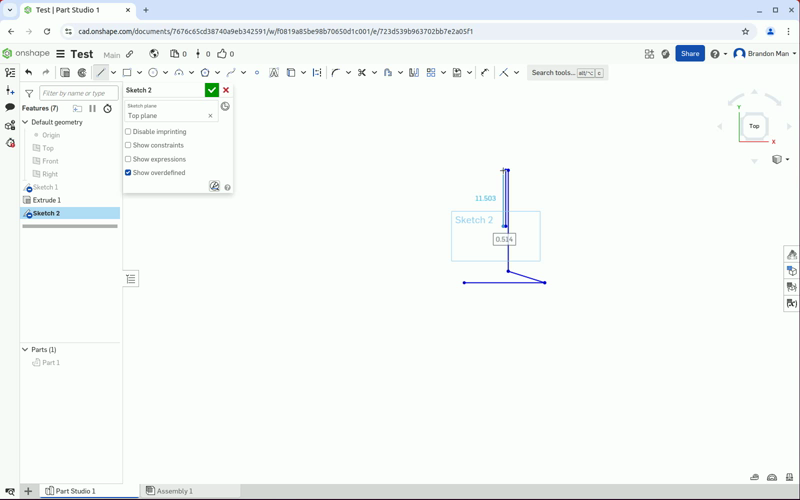
scroll(6)
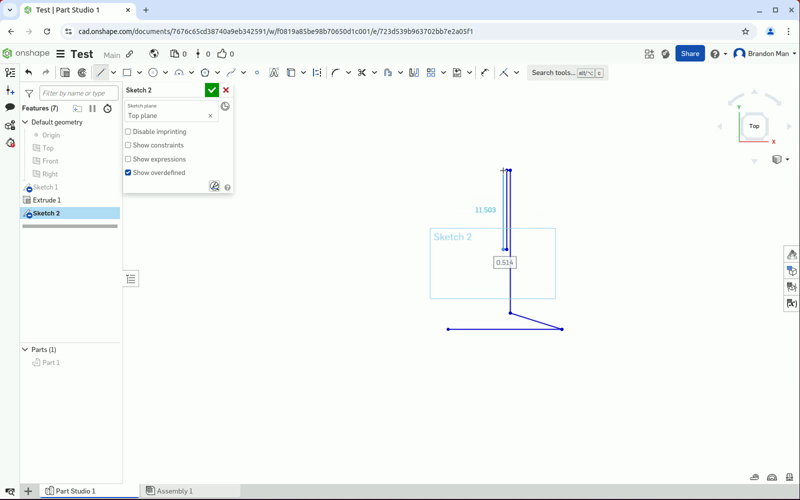
scroll(6)
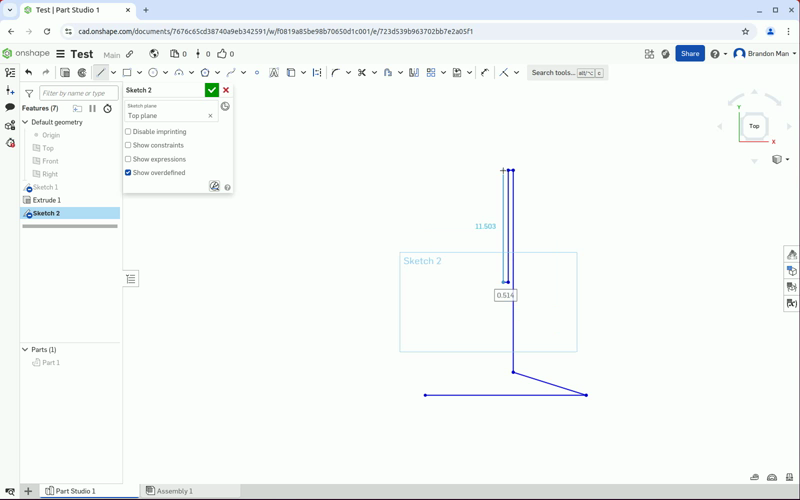
scroll(6)
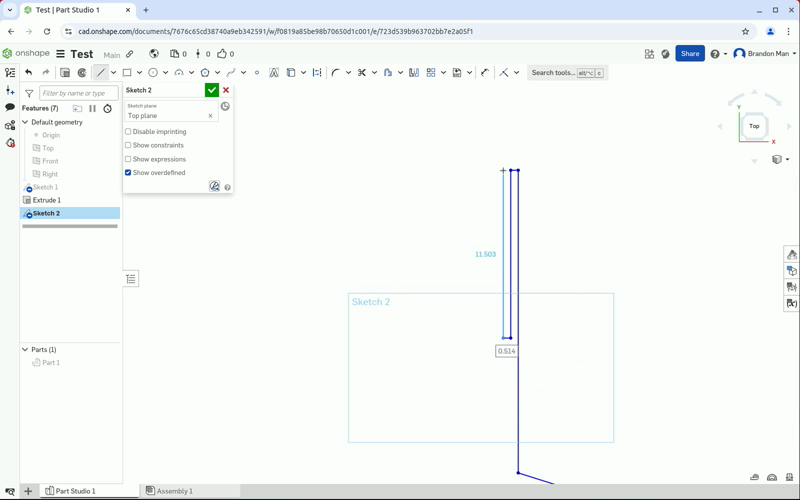
scroll(6)
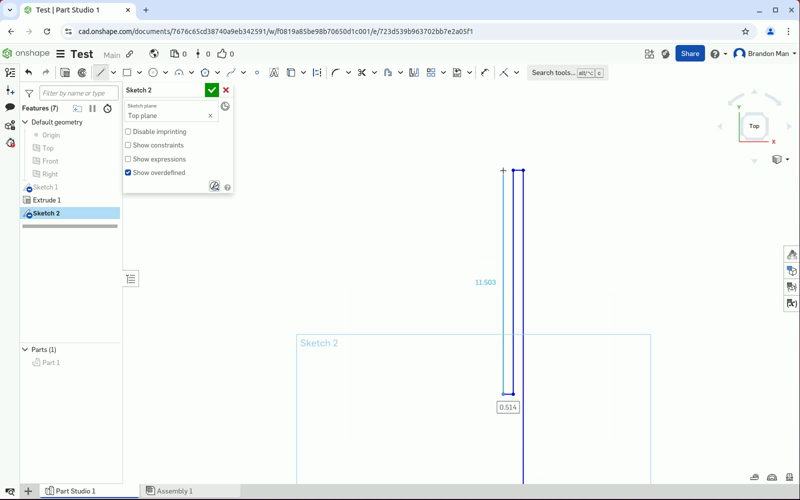
scroll(6)
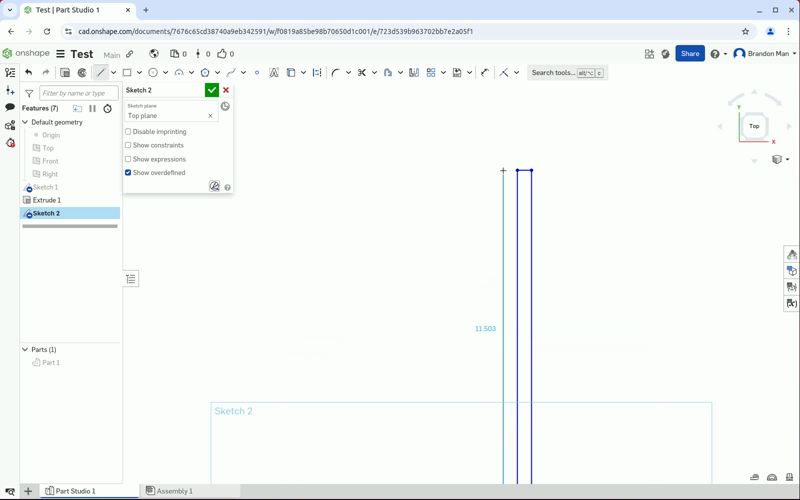
scroll(6)
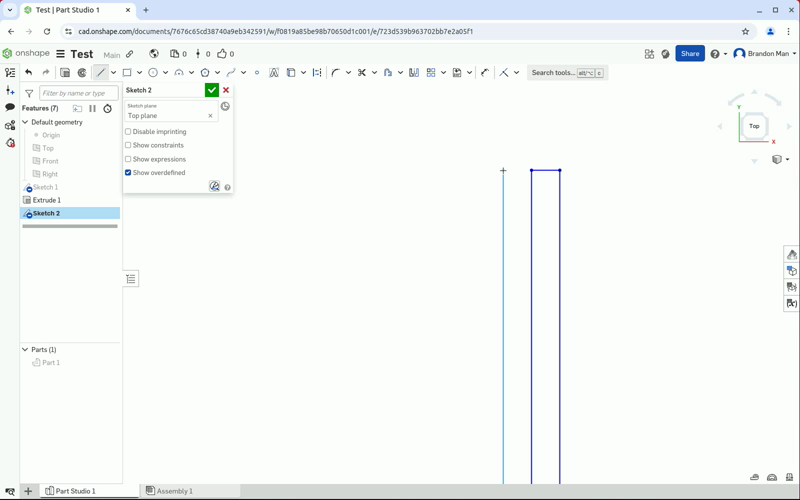
click(503, 170)
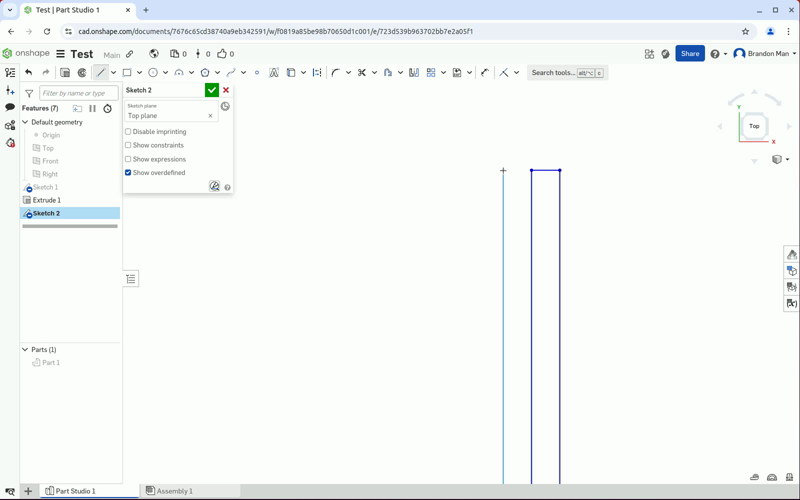
scroll(-6)
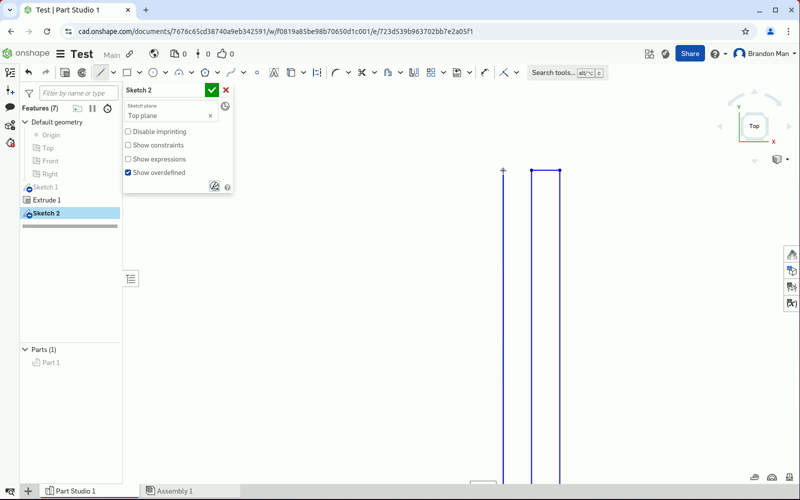
scroll(-6)
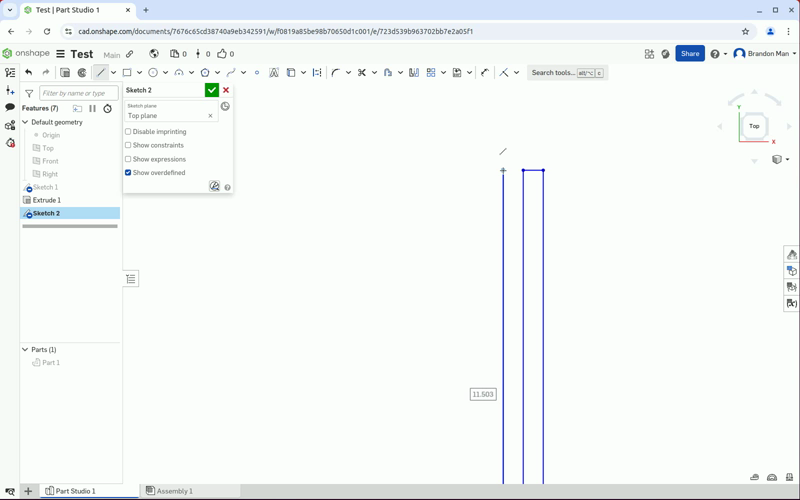
scroll(-6)
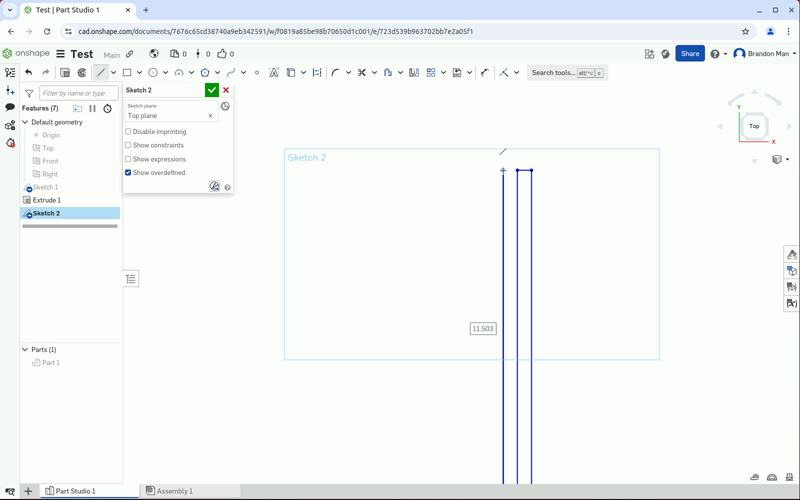
scroll(-6)
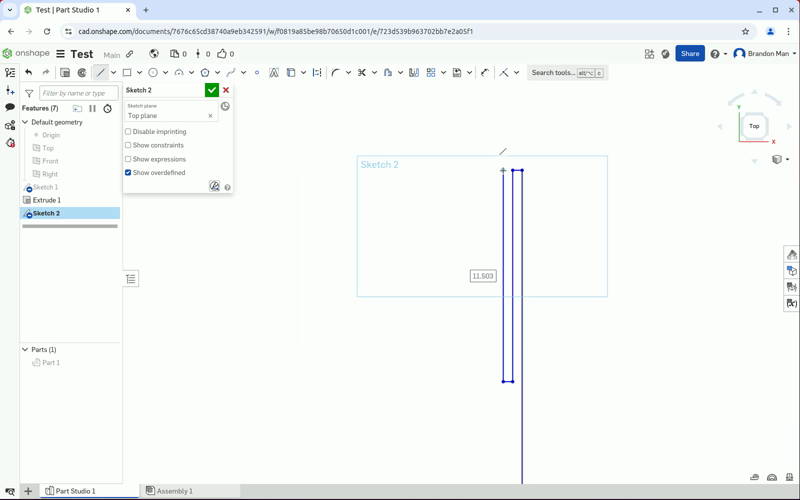
scroll(-6)
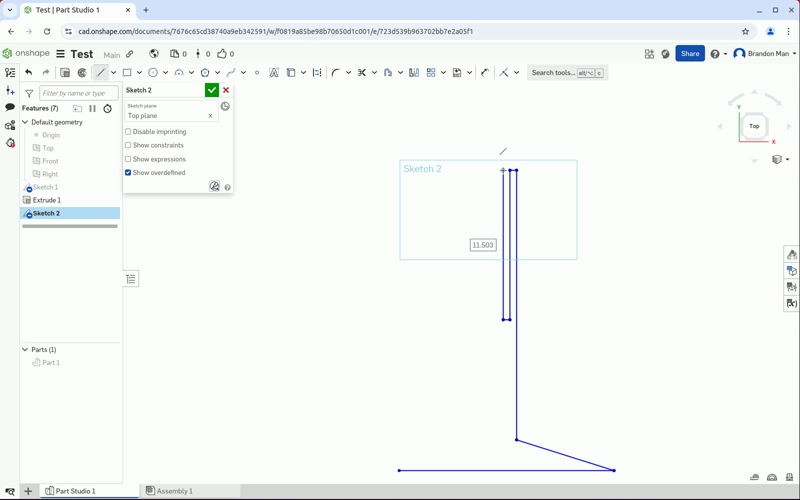
scroll(-6)
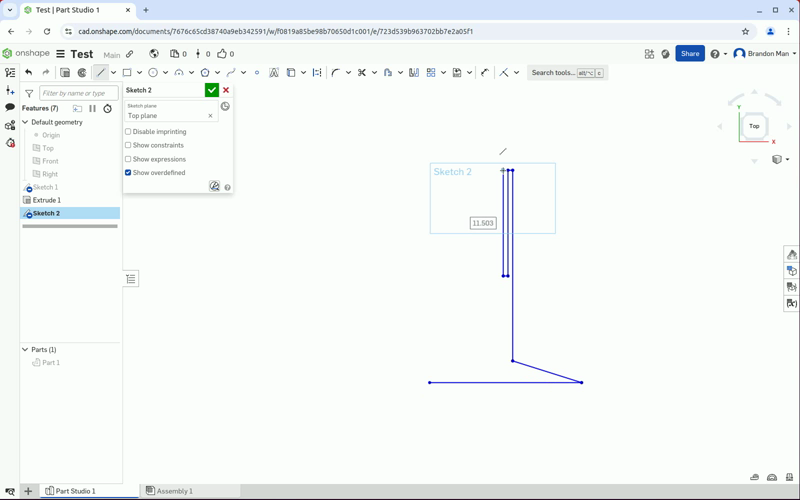
scroll(-6)
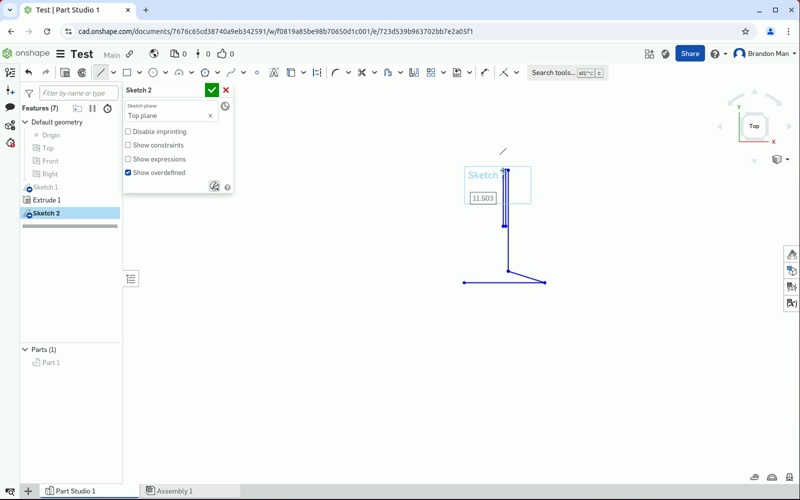
key_up(shift)
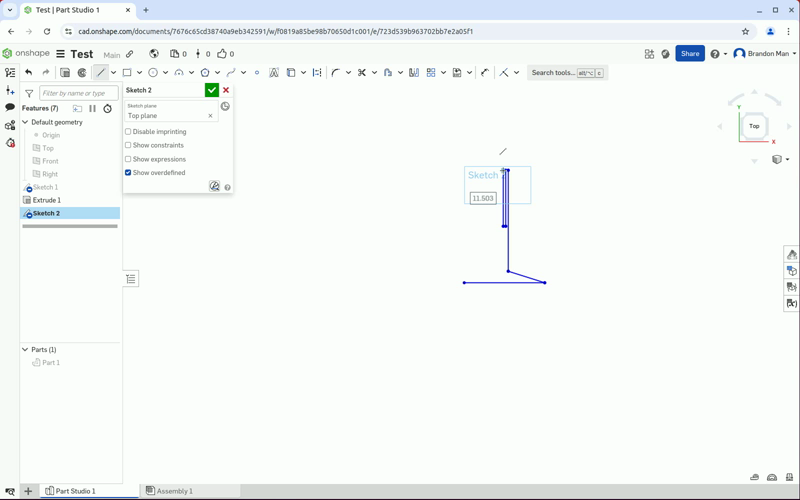
key_down(shift)
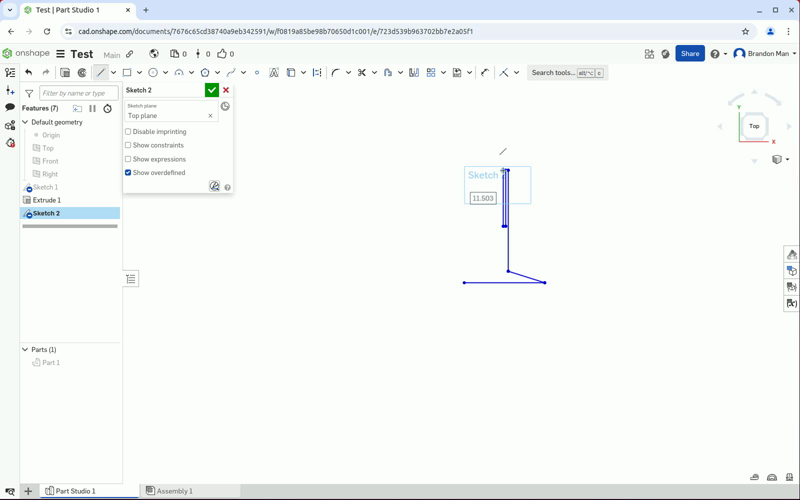
mouse_move(533, 170)
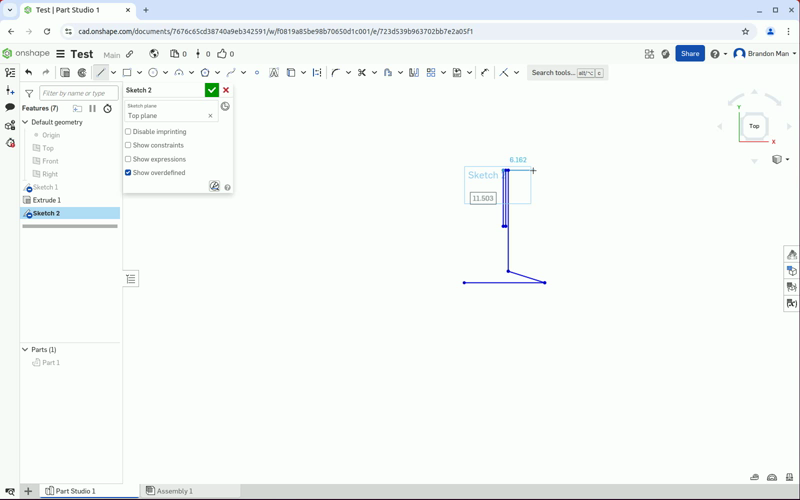
mouse_move(501, 170)
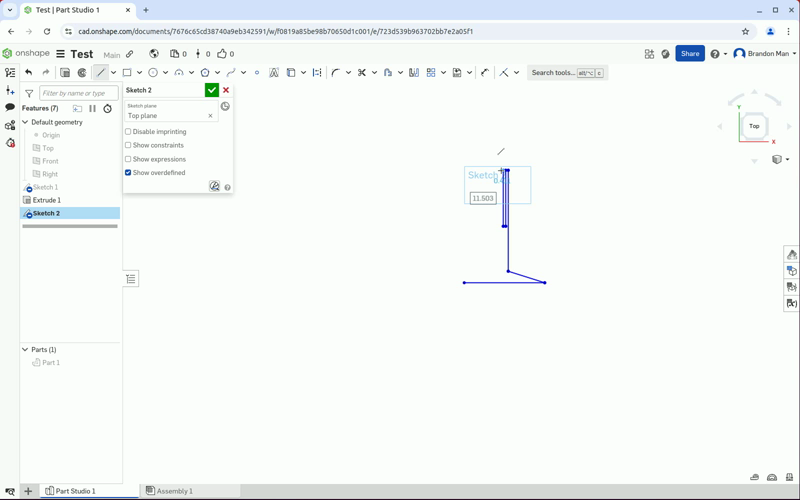
scroll(6)
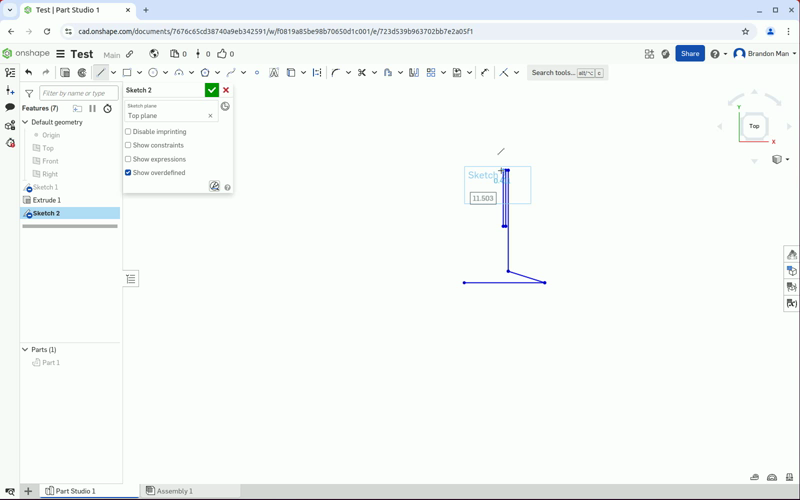
scroll(6)
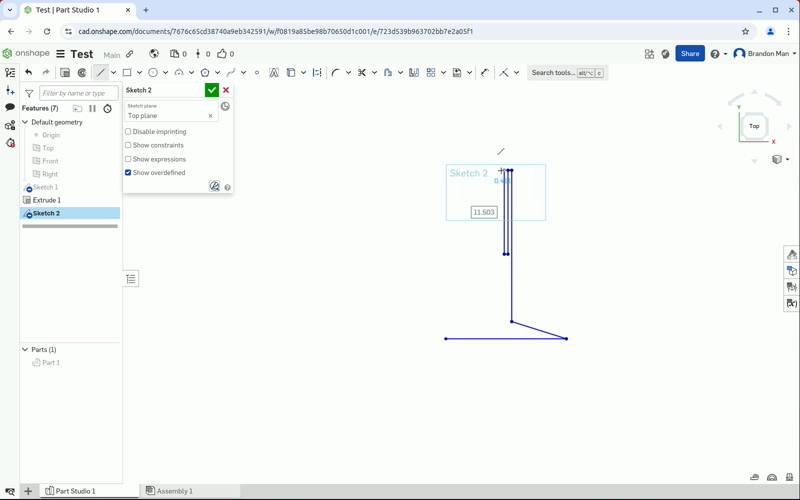
scroll(6)
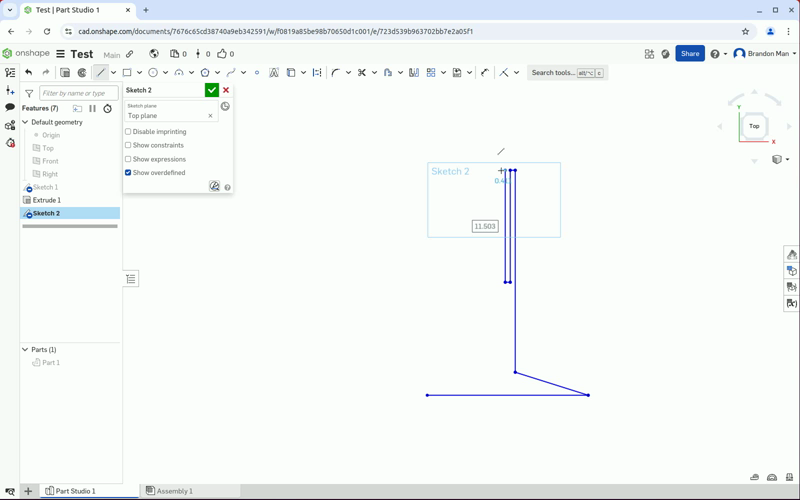
scroll(6)
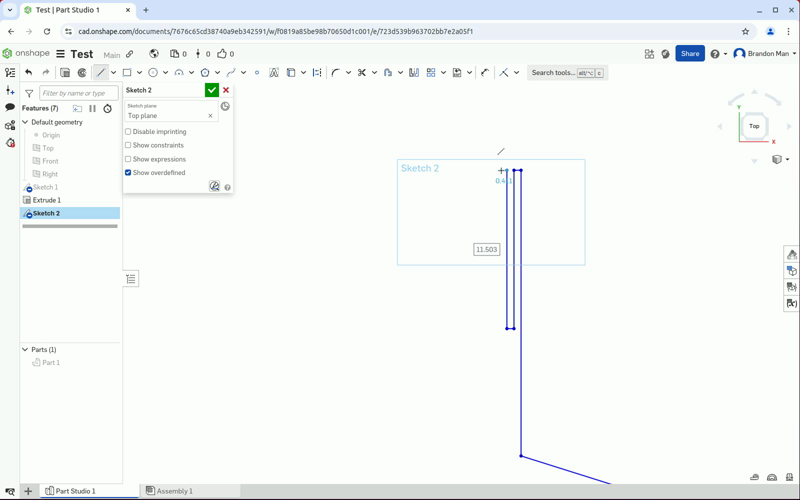
scroll(6)
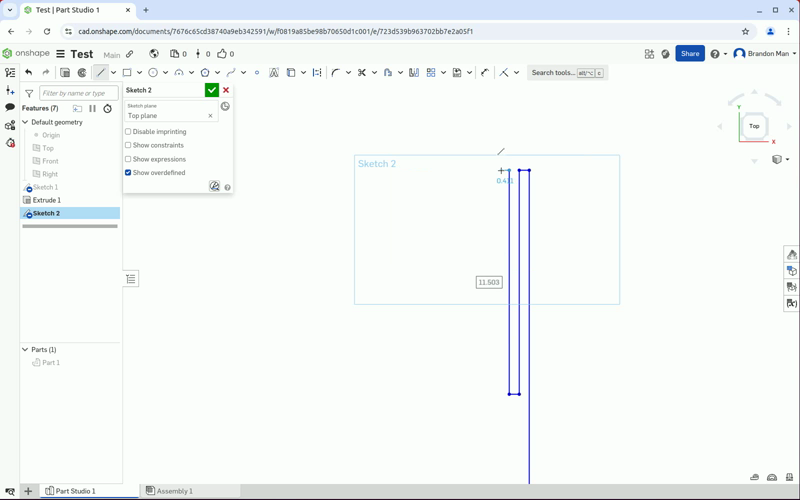
scroll(6)
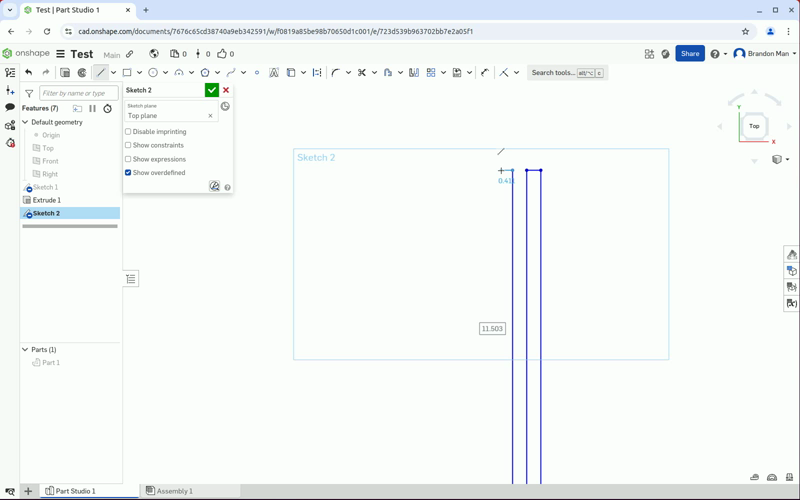
scroll(6)
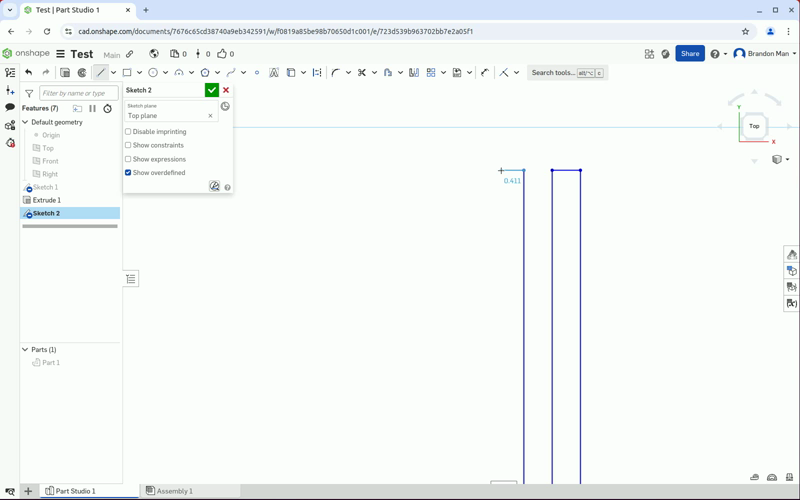
click(501, 170)
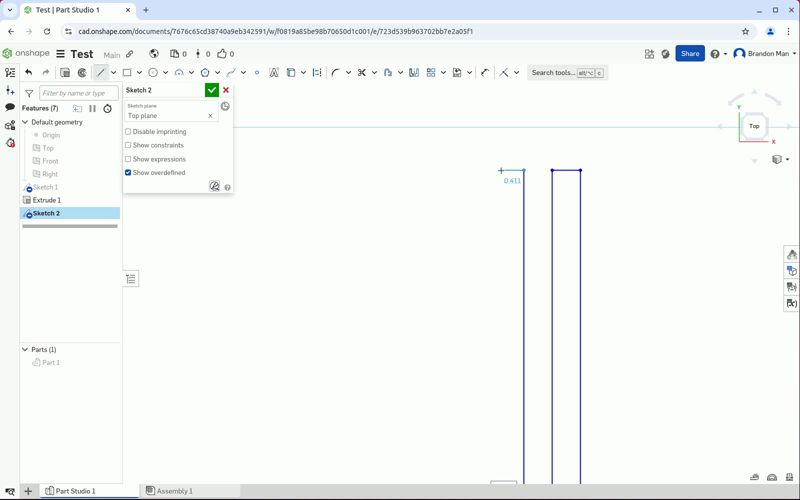
scroll(-6)
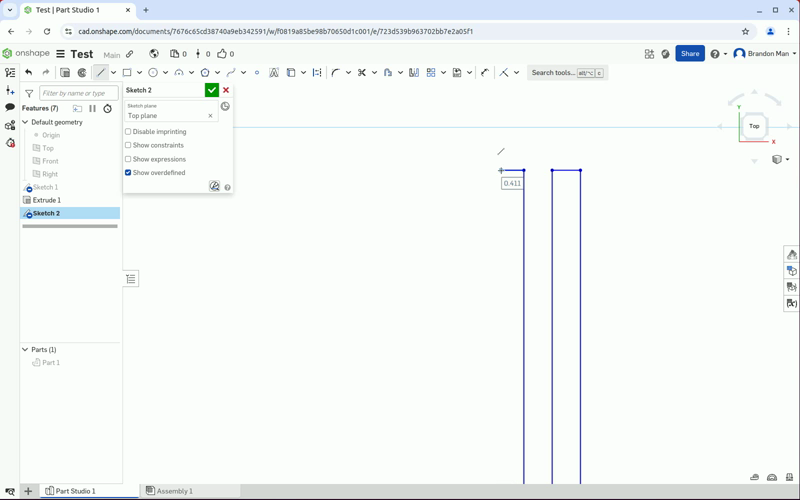
scroll(-6)
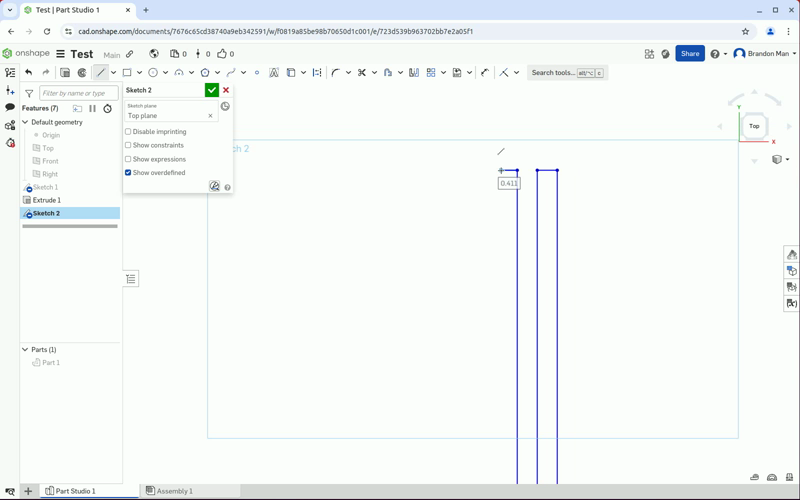
scroll(-6)
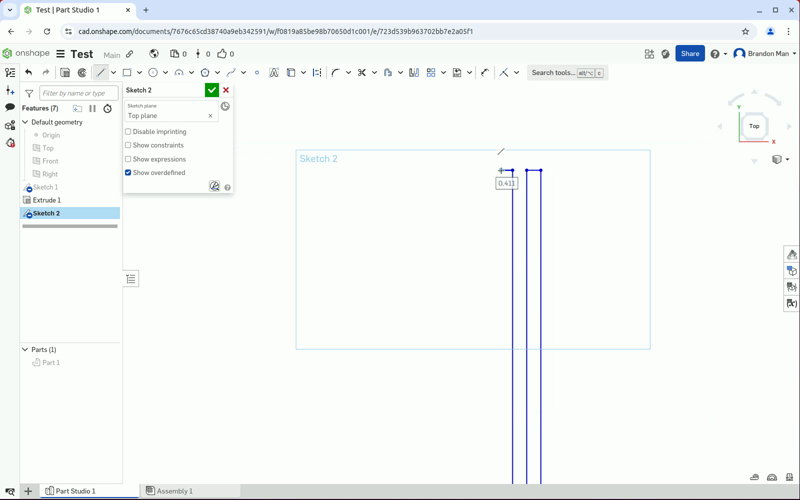
scroll(-6)
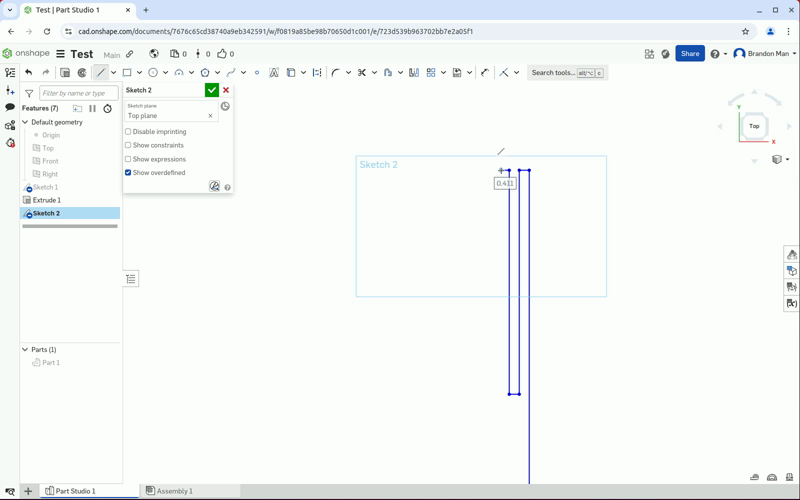
scroll(-6)
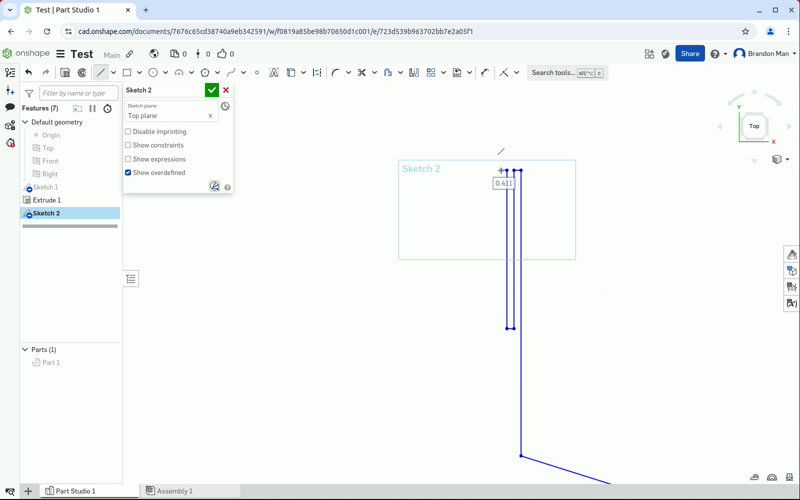
scroll(-6)
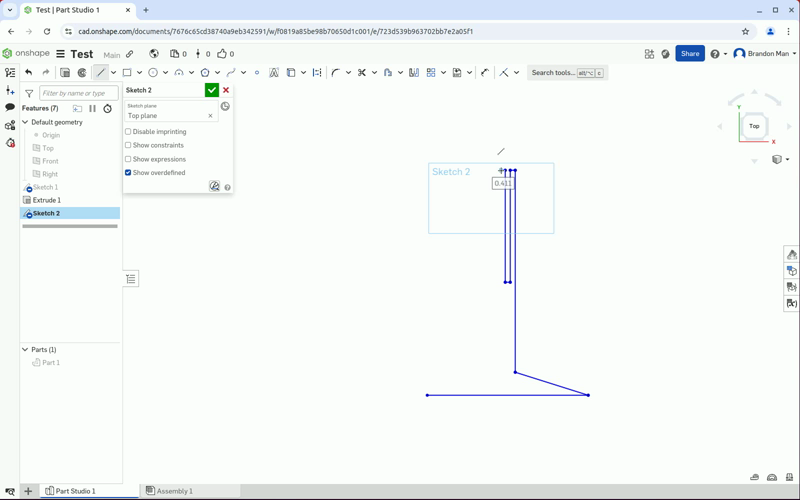
scroll(-6)
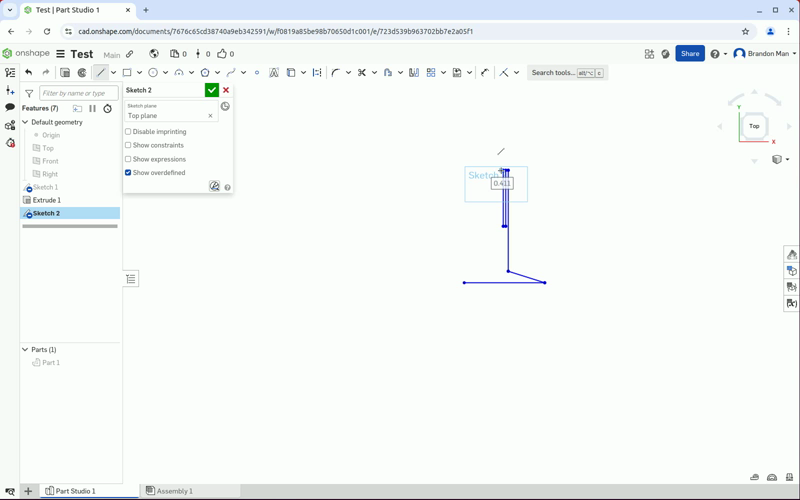
key_up(shift)
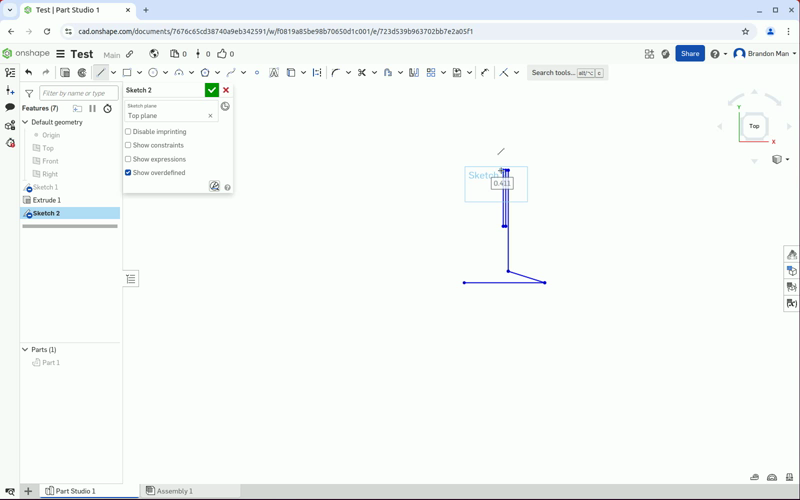
key_down(shift)
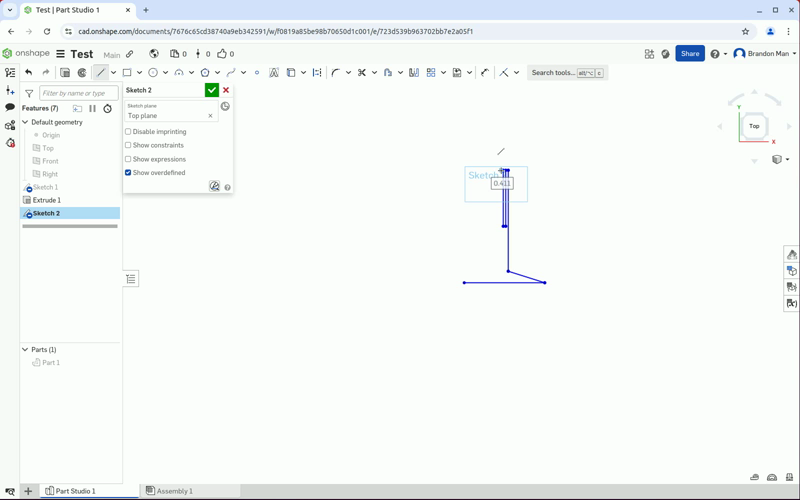
mouse_move(501, 271)
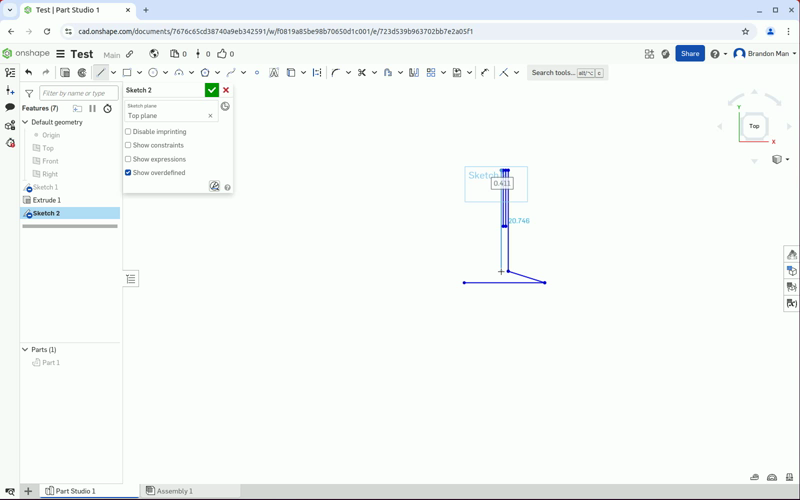
click(501, 271)
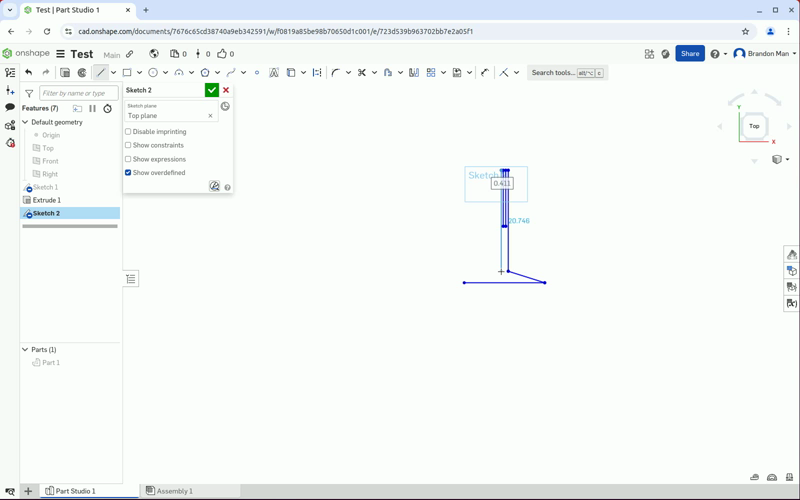
key_up(shift)
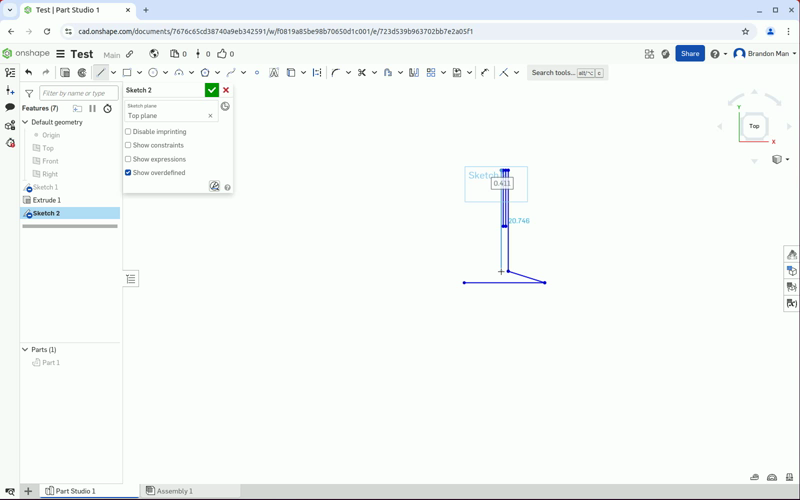
mouse_move(531, 271)
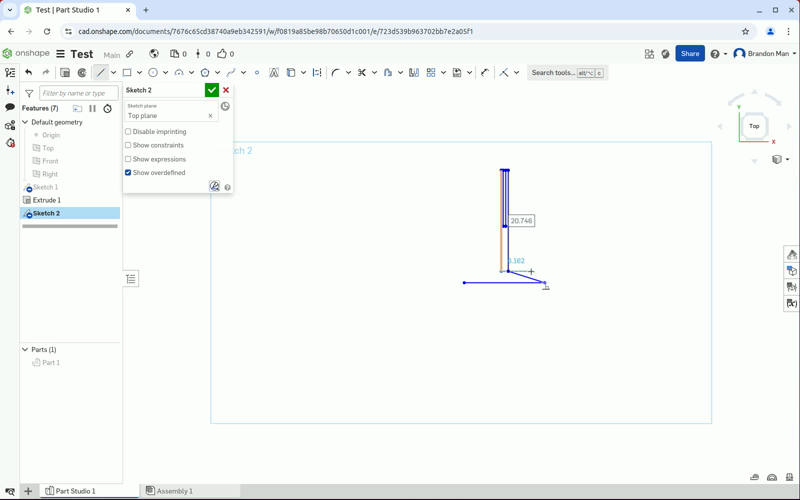
key_down(shift)
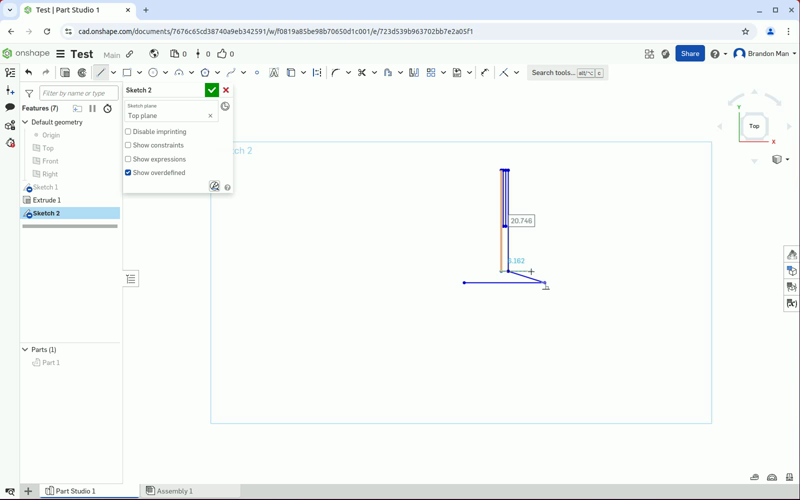
mouse_move(464, 282)
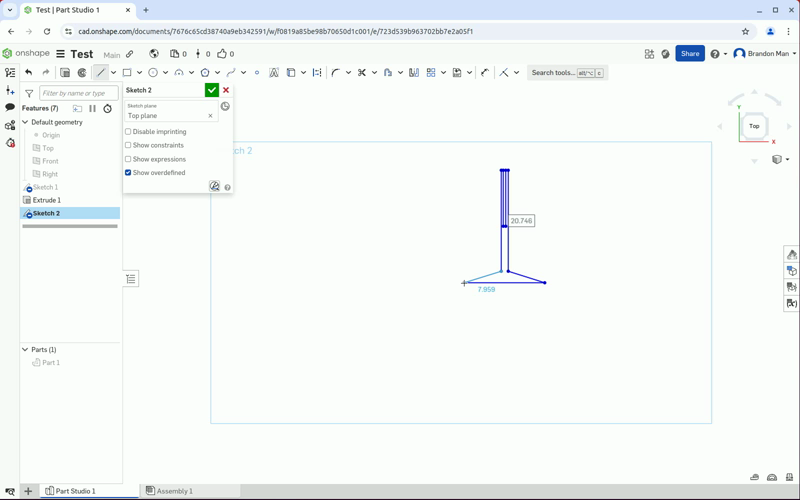
key_up(shift)
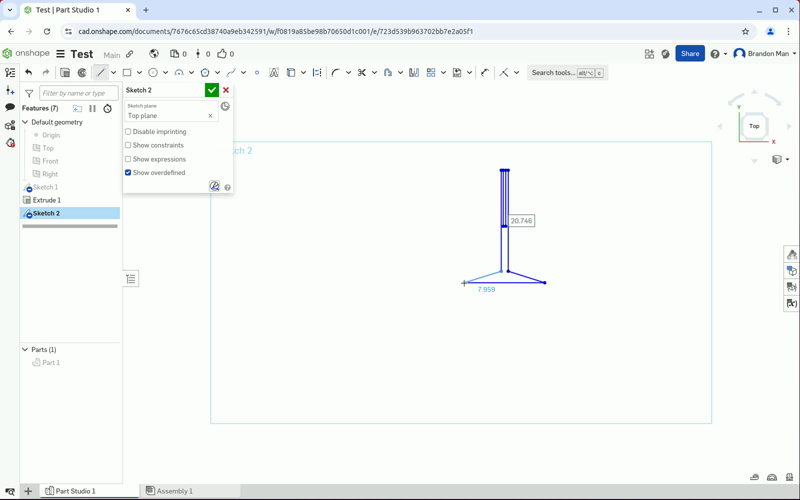
click(464, 282)
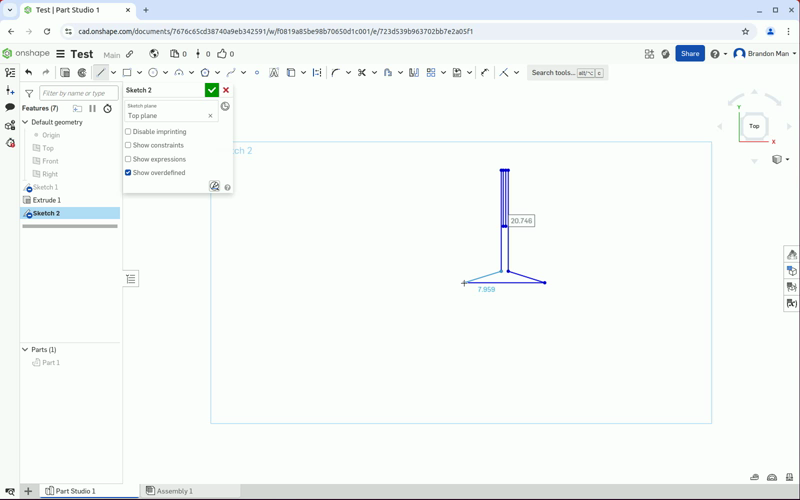
key(esc)
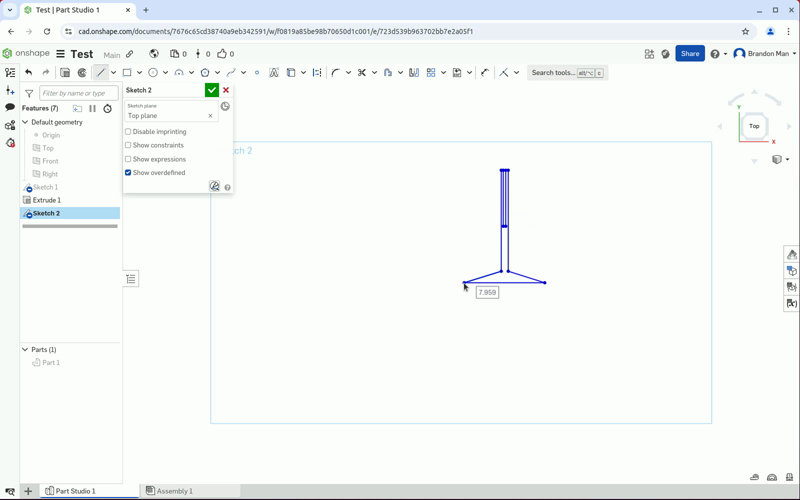
mouse_move(507, 250)
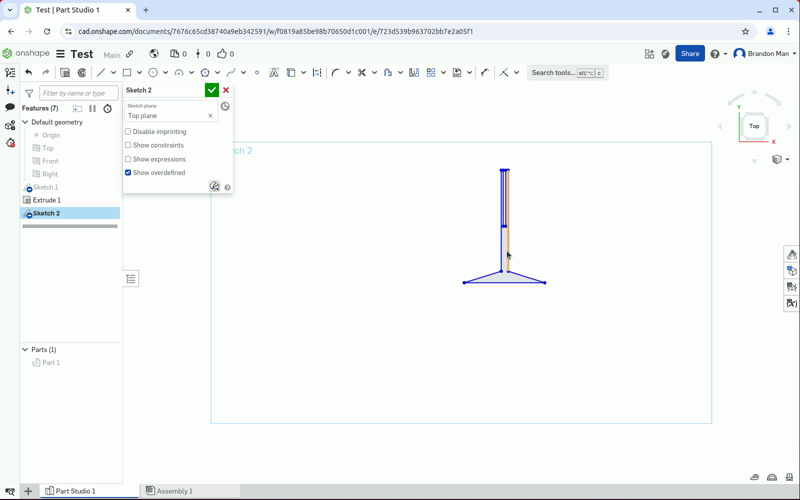
scroll(6)
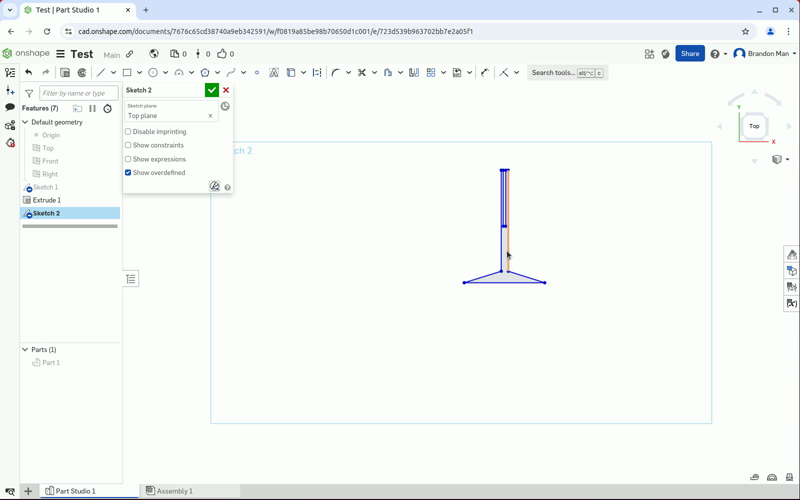
scroll(6)
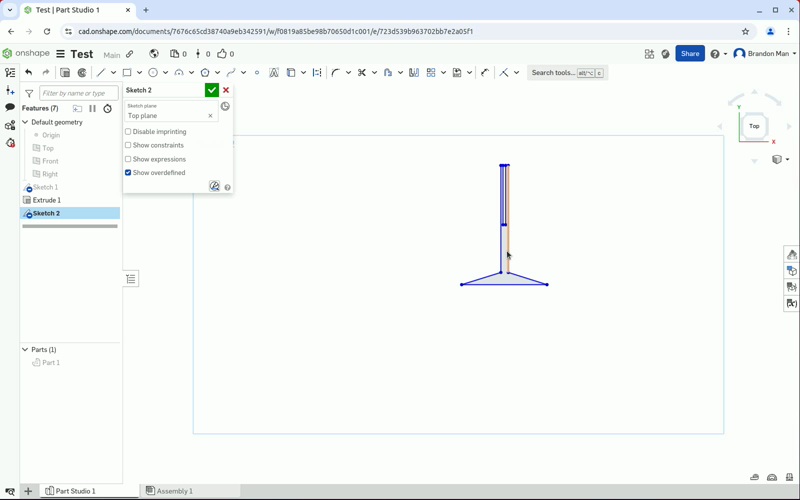
scroll(6)
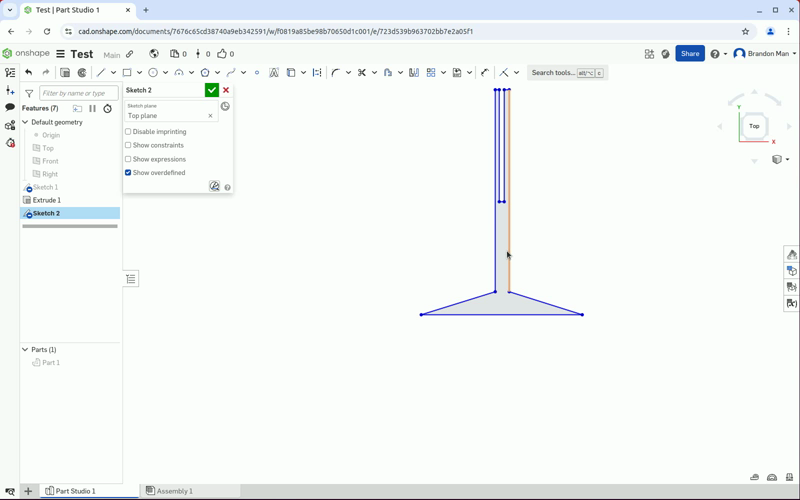
scroll(6)
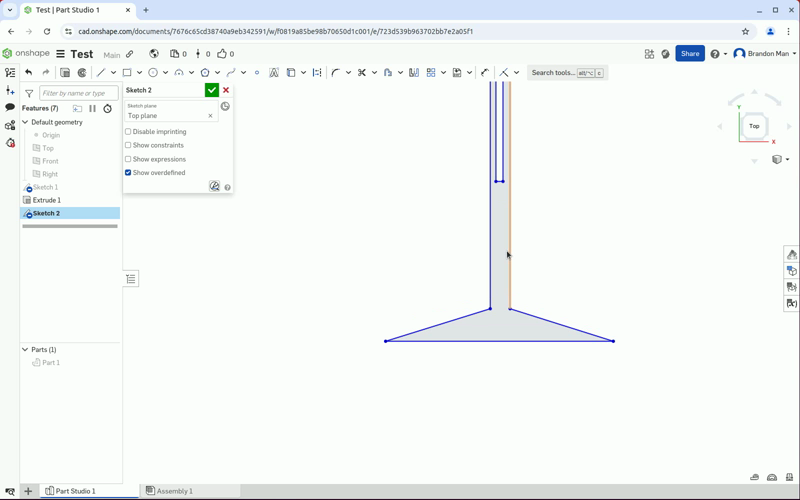
scroll(6)
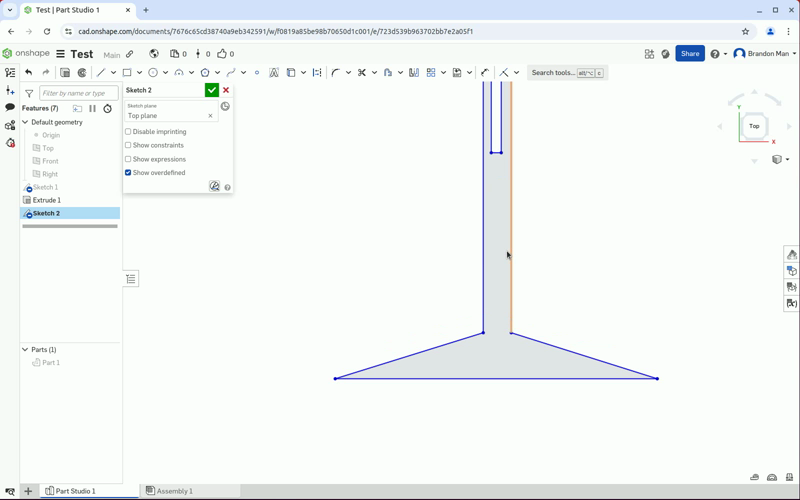
scroll(6)
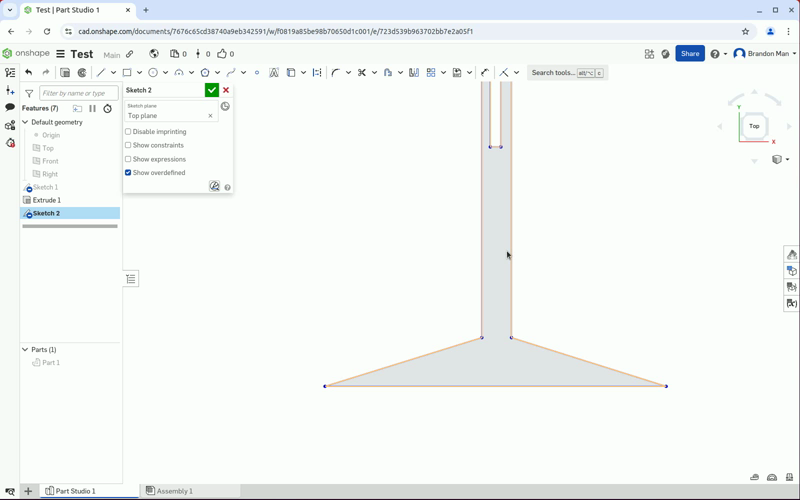
scroll(6)
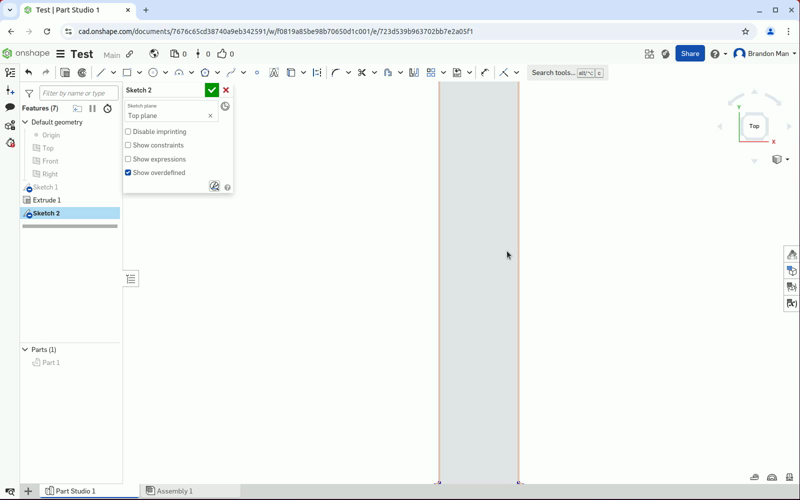
click(507, 250)
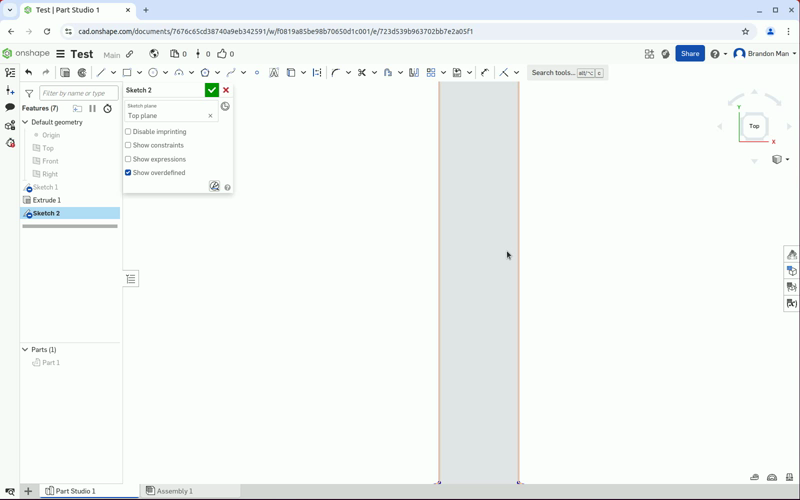
scroll(-6)
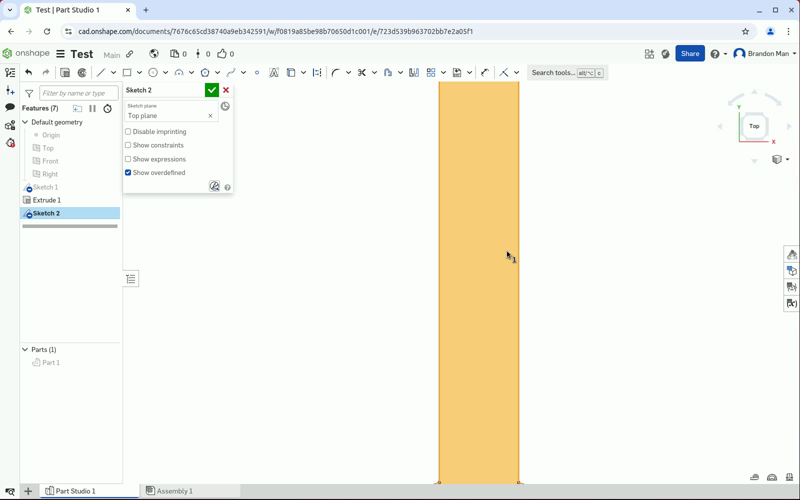
scroll(-6)
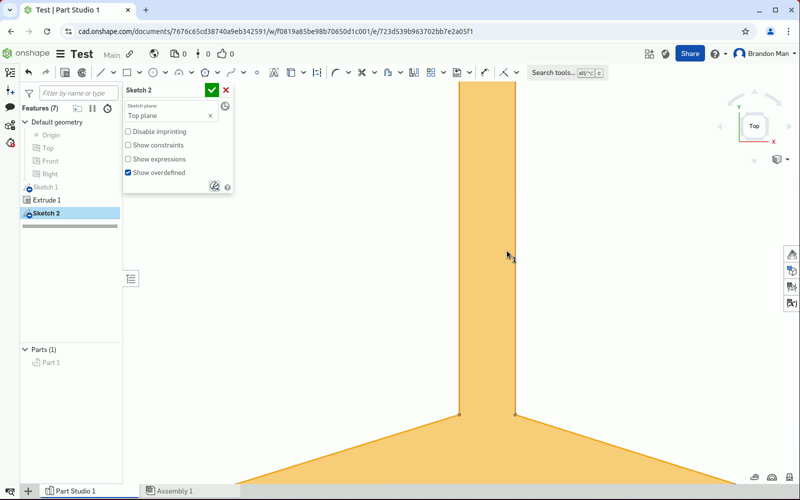
scroll(-6)
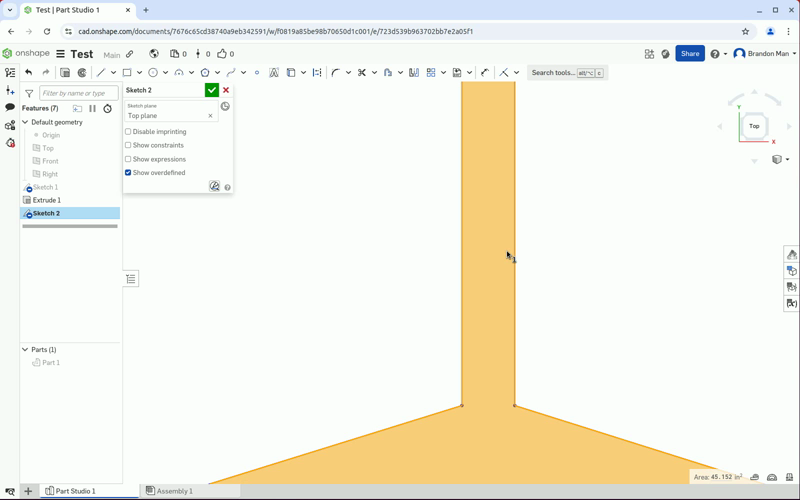
scroll(-6)
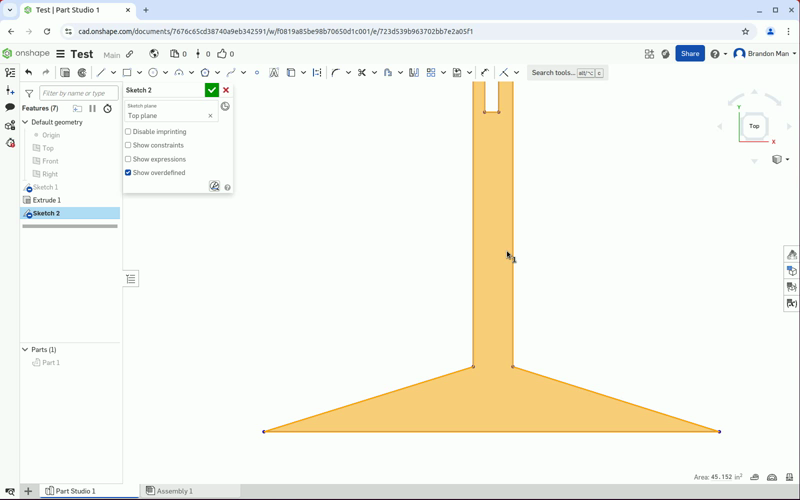
scroll(-6)
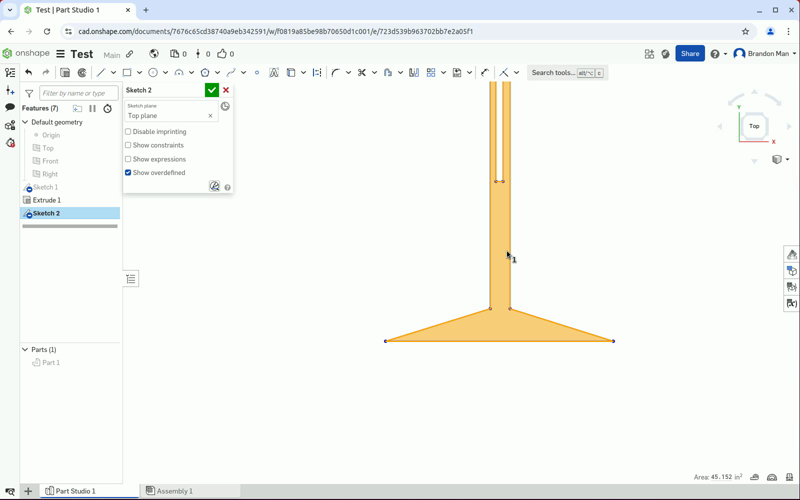
scroll(-6)
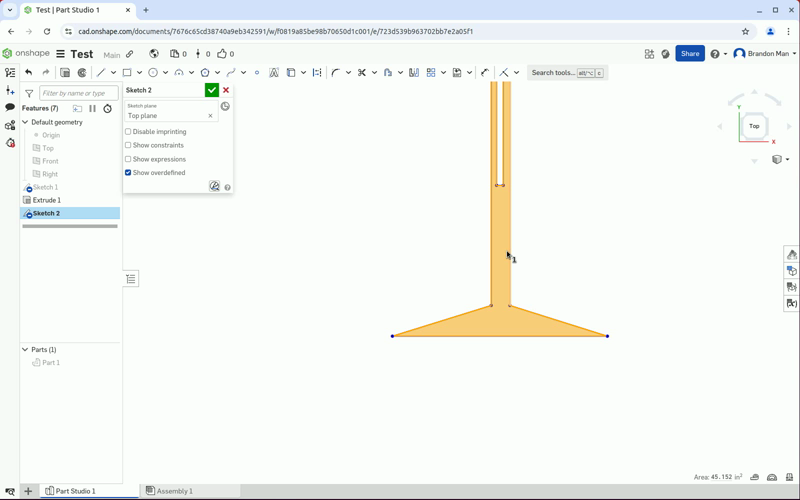
scroll(-6)
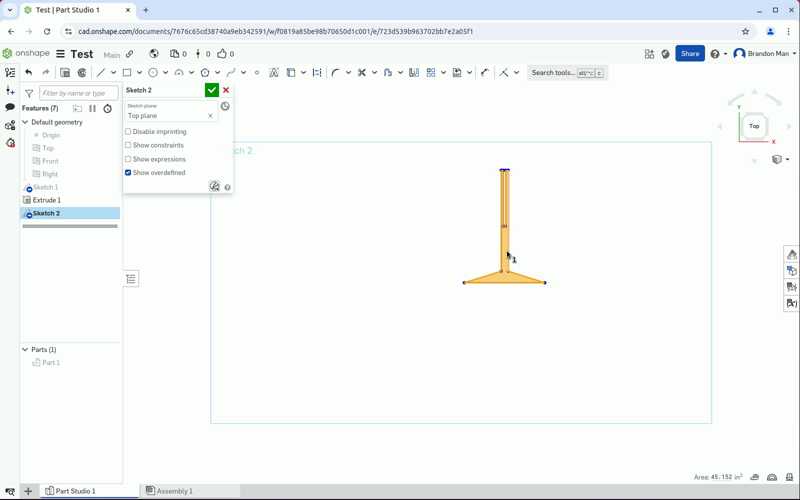
mouse_move(73, 352)
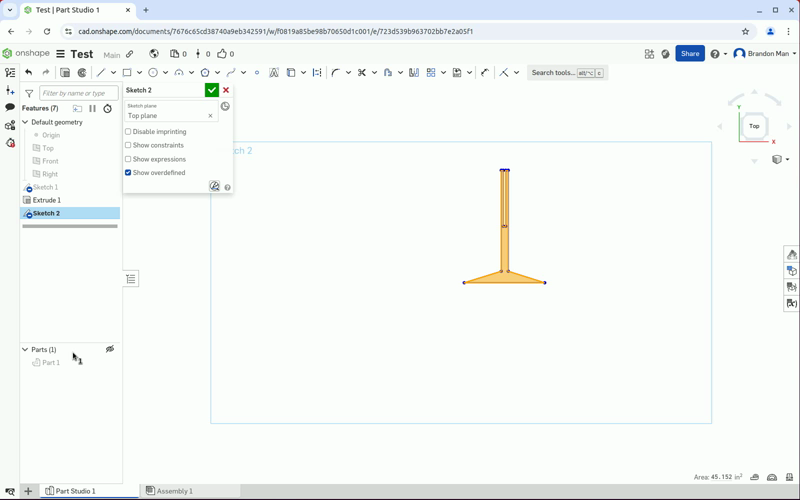
key(shift+y)
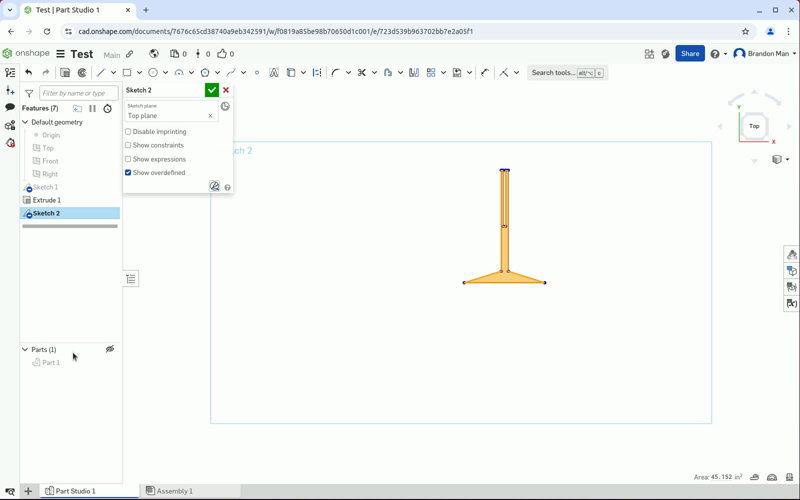
key(shift+e)
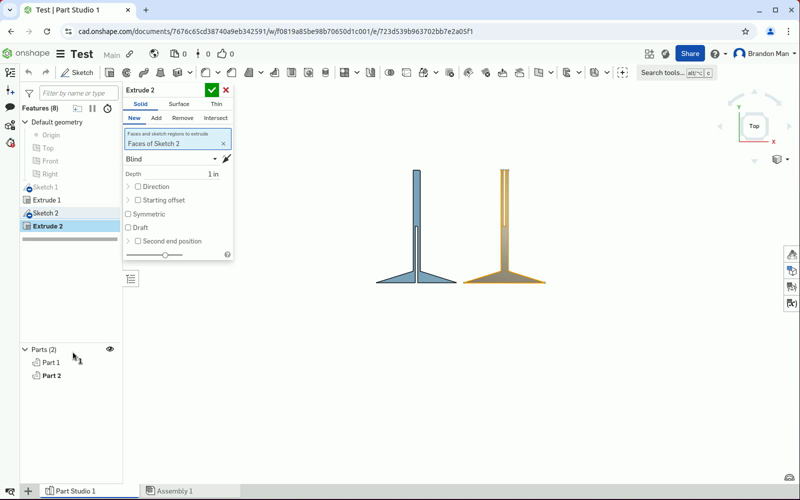
mouse_move(143, 106)
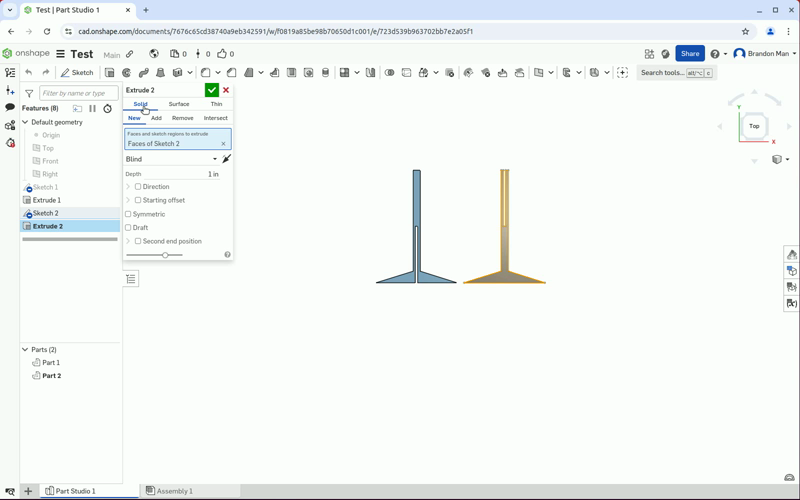
click(143, 106)
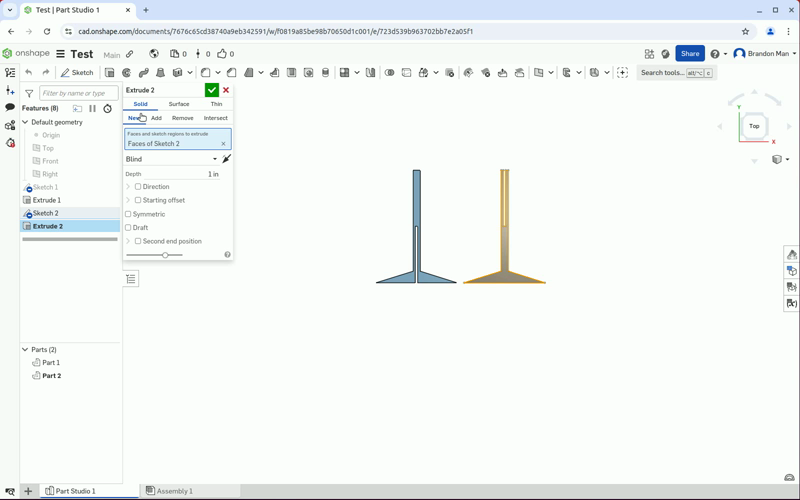
mouse_move(137, 120)
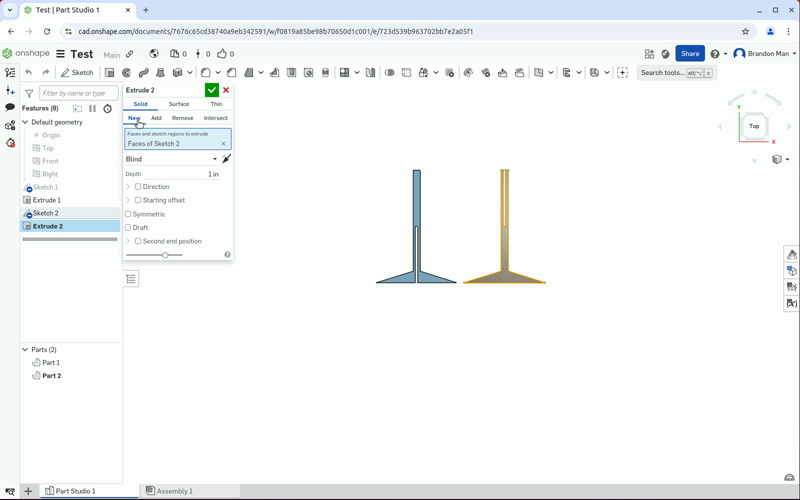
click(137, 120)
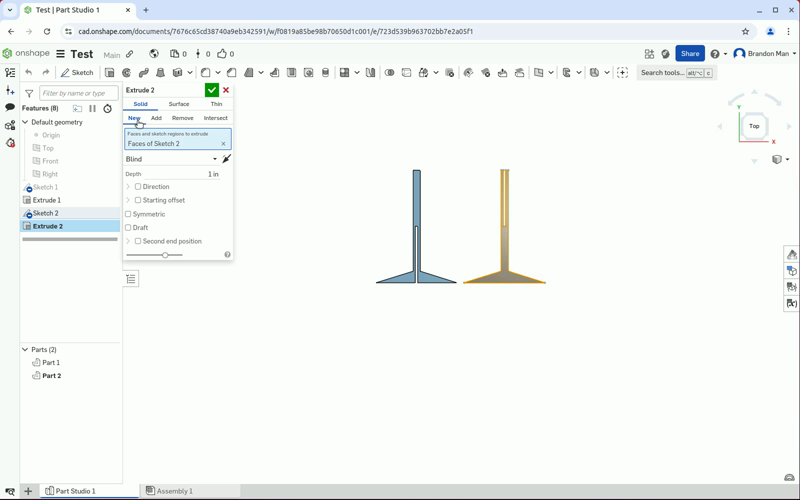
key(tab, 4)
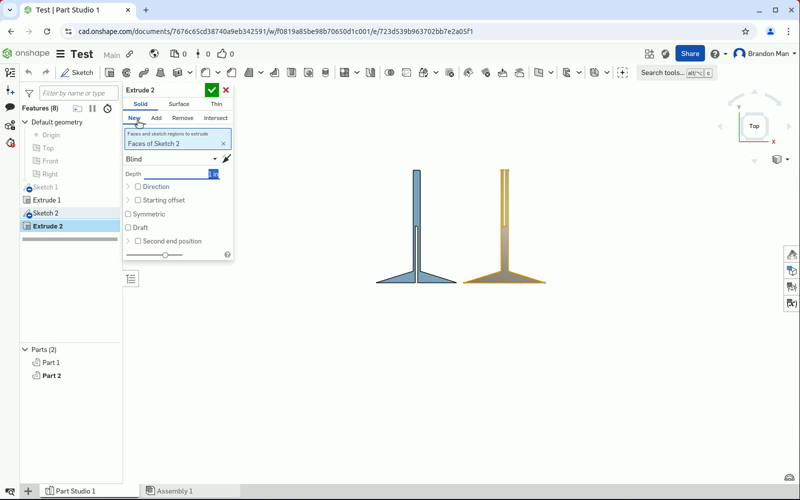
text(0.241)
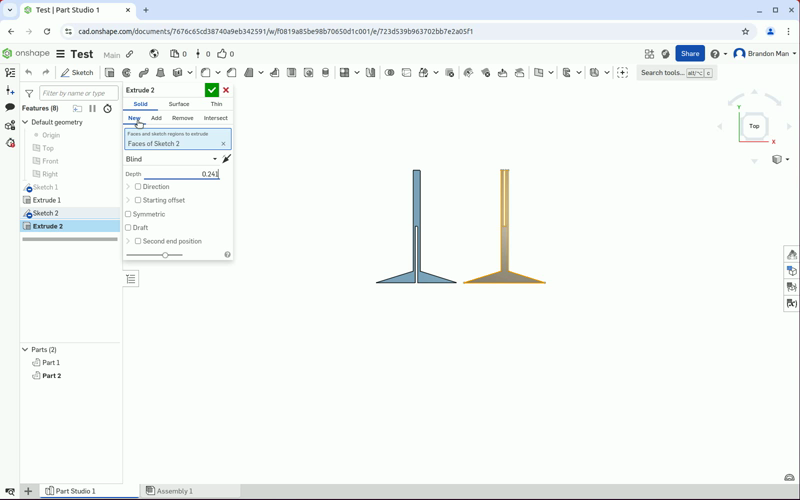
key(enter)
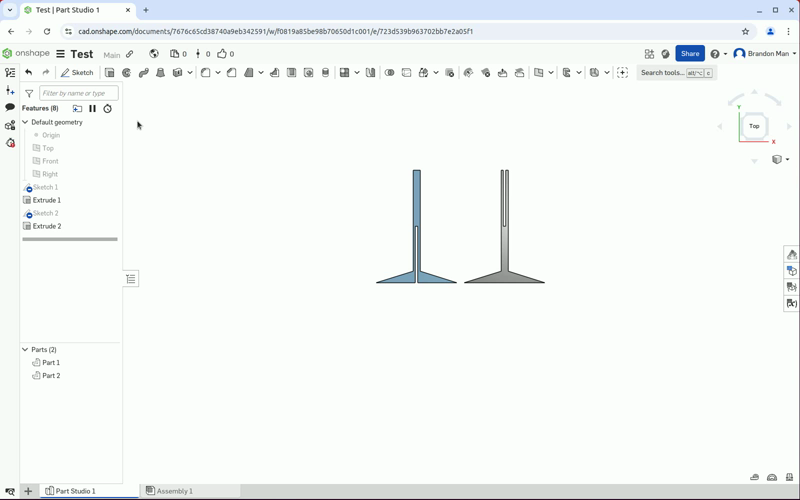
key(shift+h)
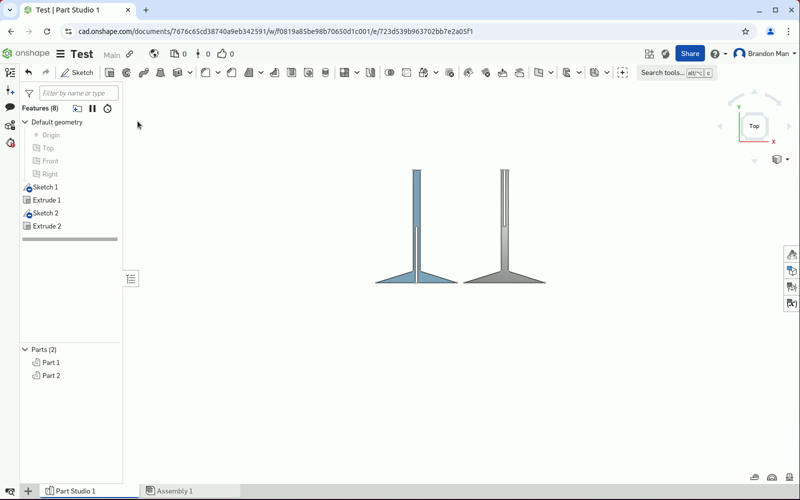
key(shift+h)
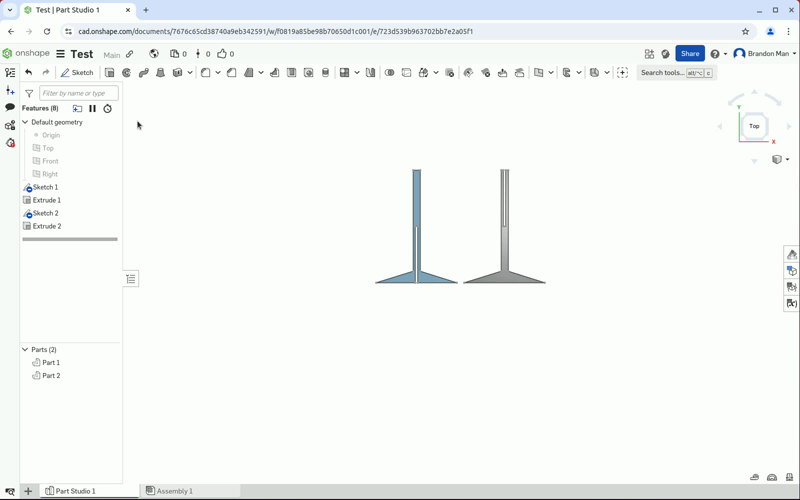
key(shift+7)
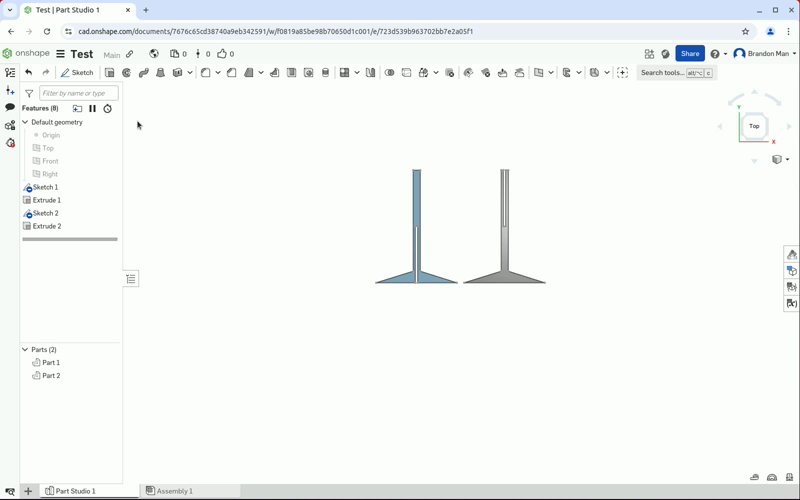
key(up, 3)
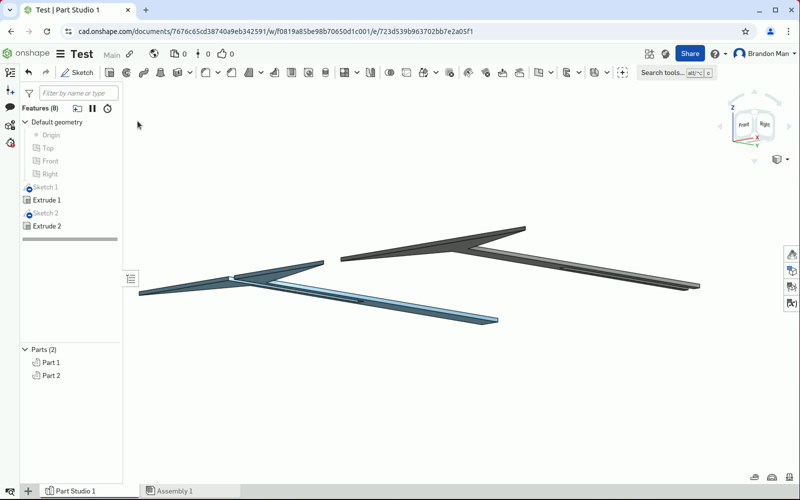
key(left, 3)
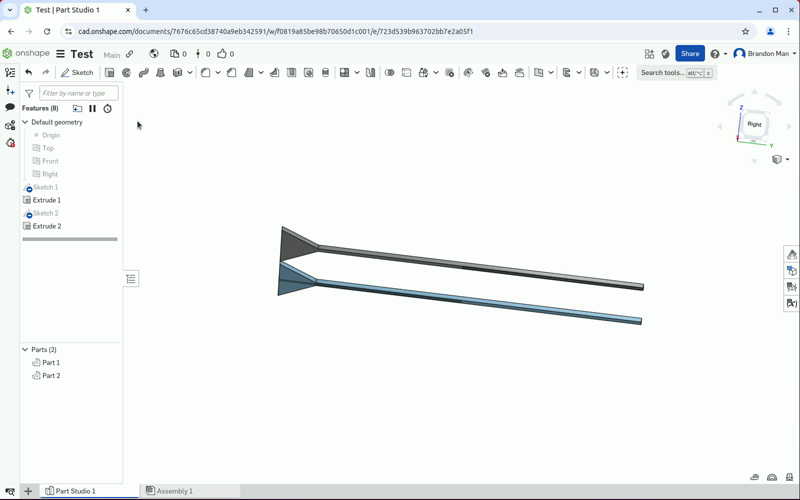
key(right, 3)
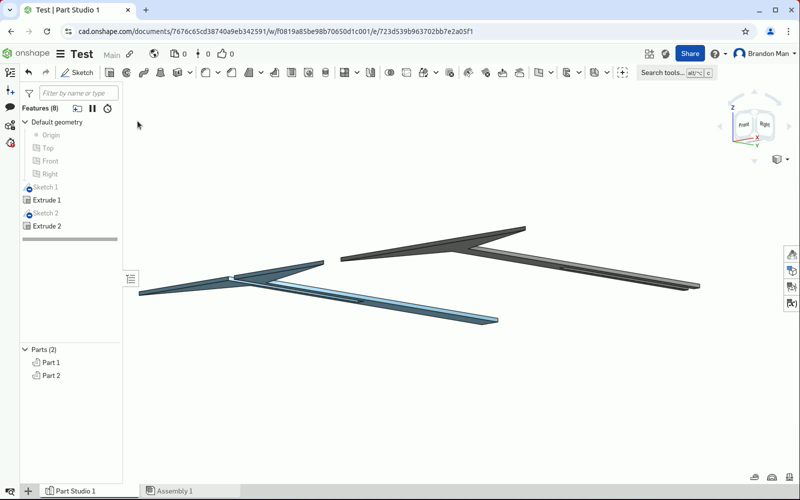
key(down, 3)
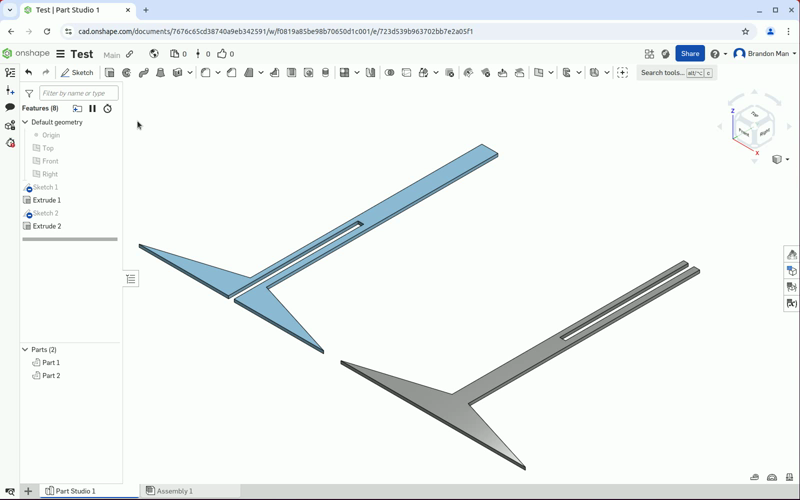
mouse_move(73, 189)
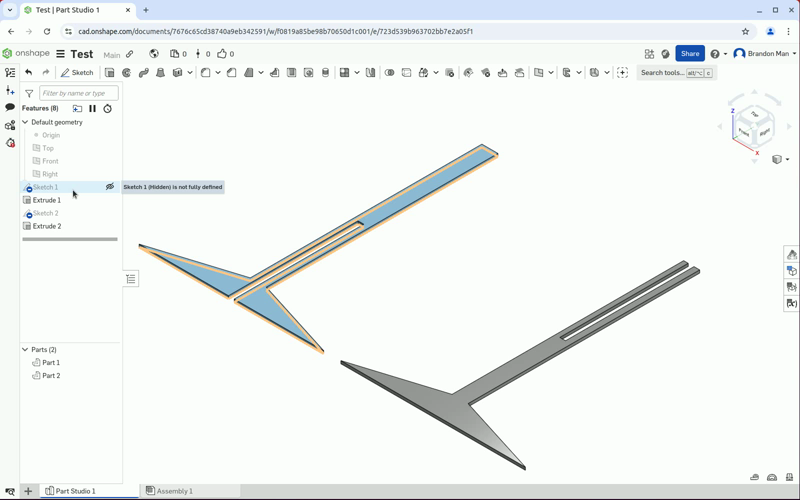
click(73, 189)